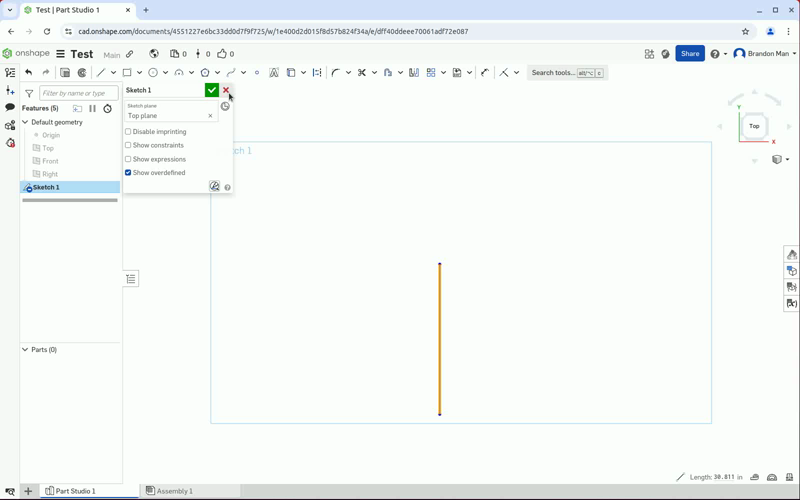
key(shift+h)
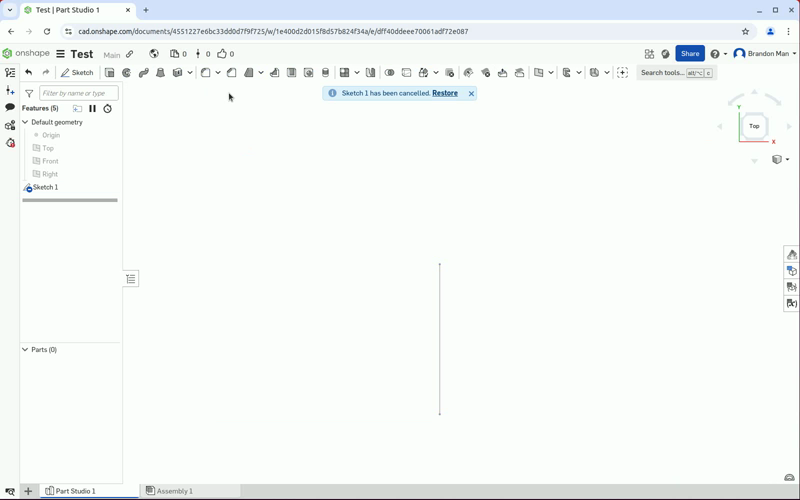
key(shift+s)
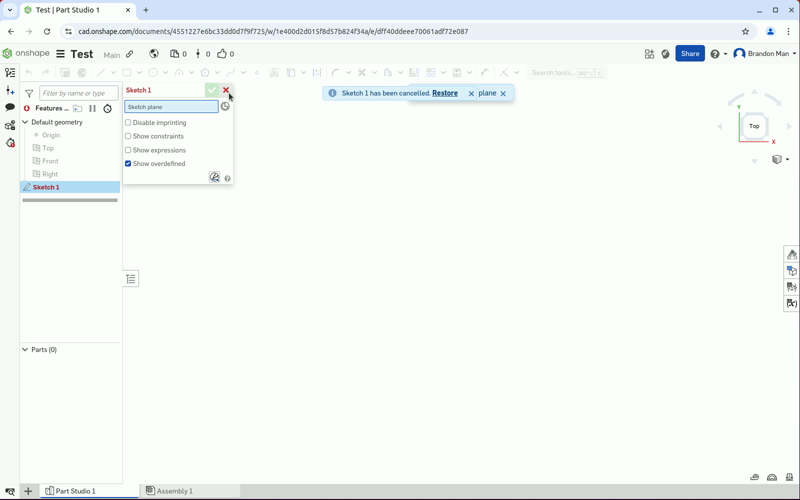
mouse_move(73, 150)
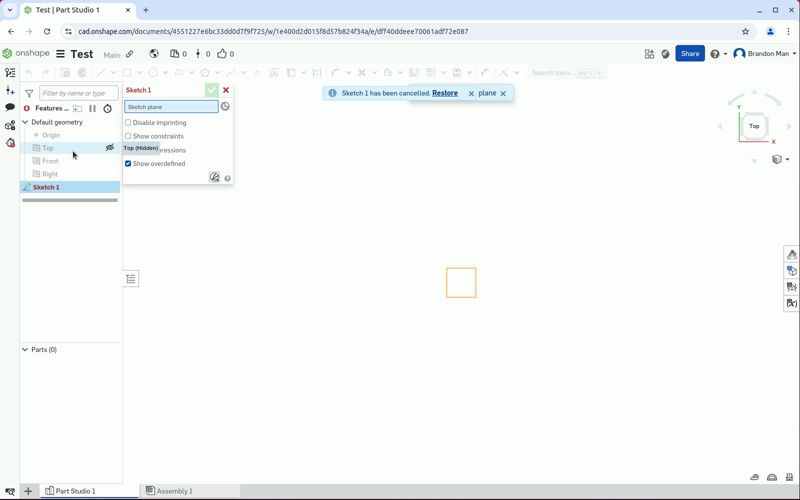
click(73, 150)
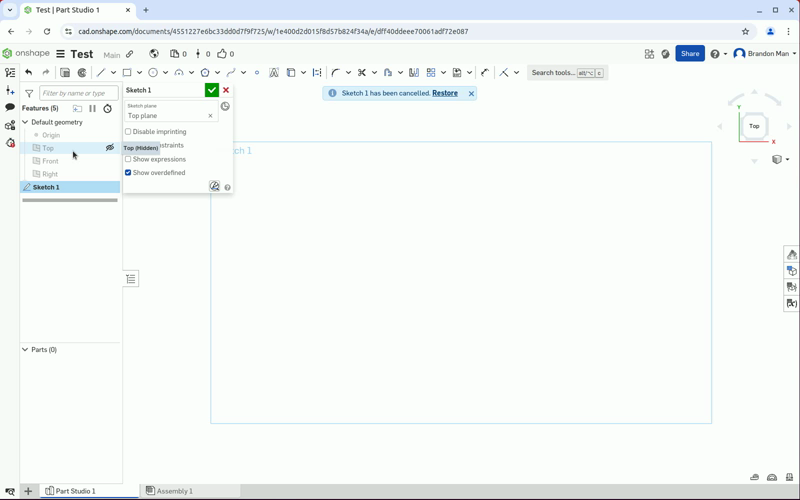
mouse_move(73, 352)
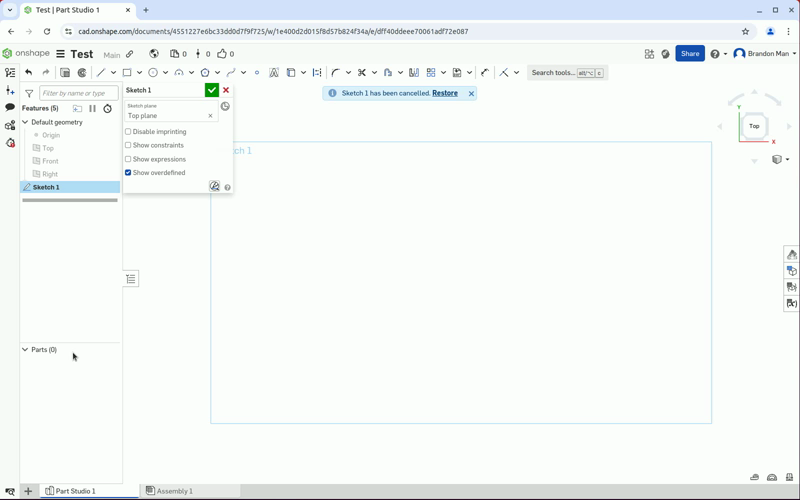
key(y)
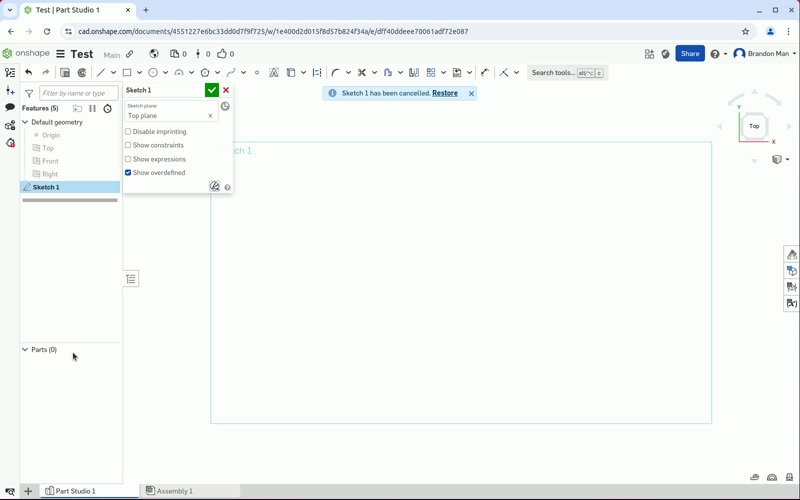
key(l)
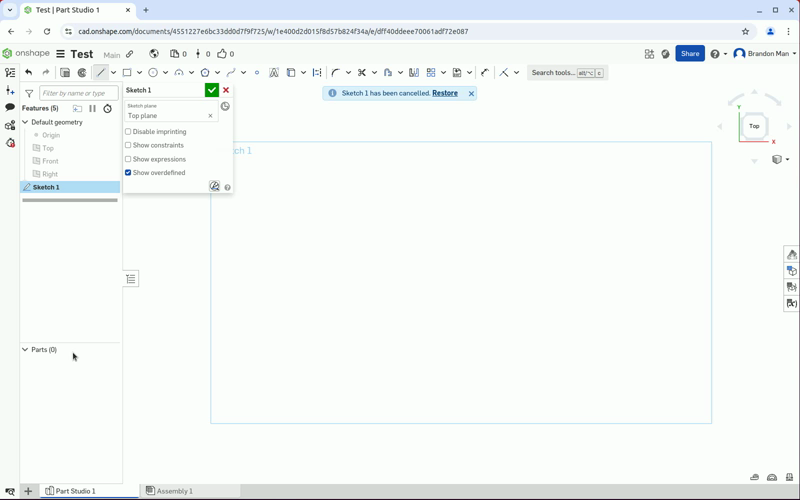
key_down(shift)
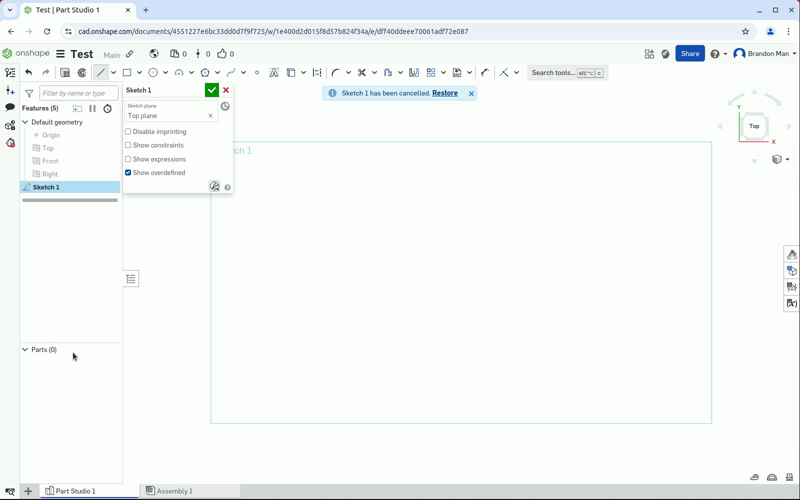
mouse_move(384, 308)
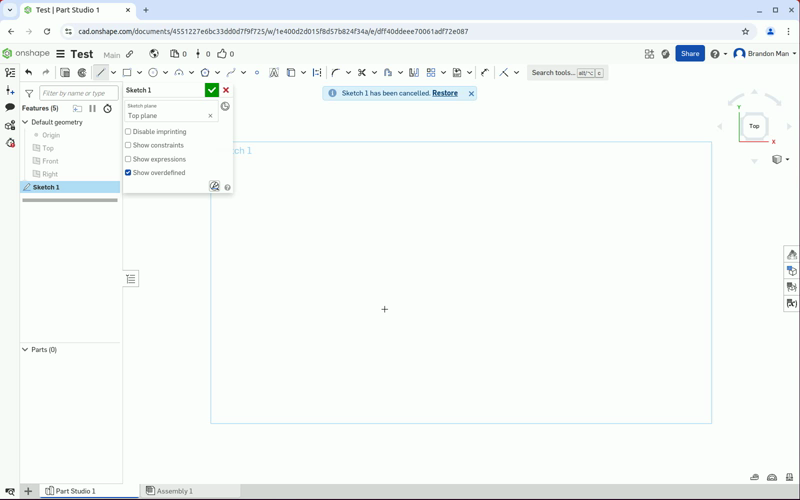
click(384, 308)
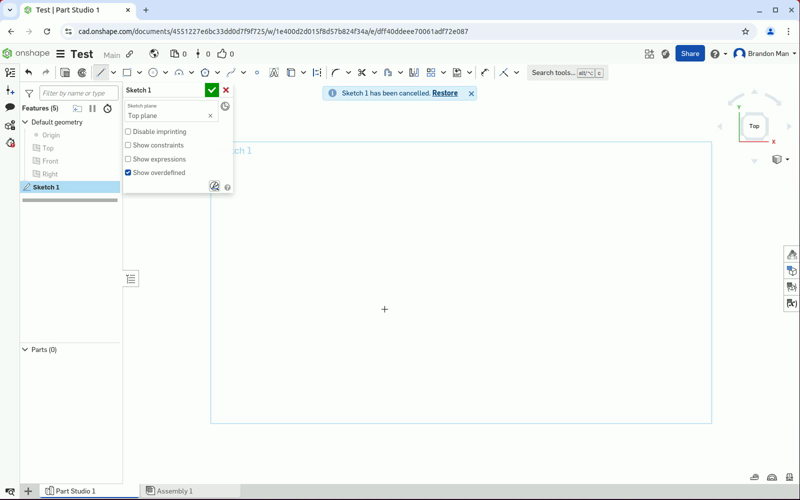
key_up(shift)
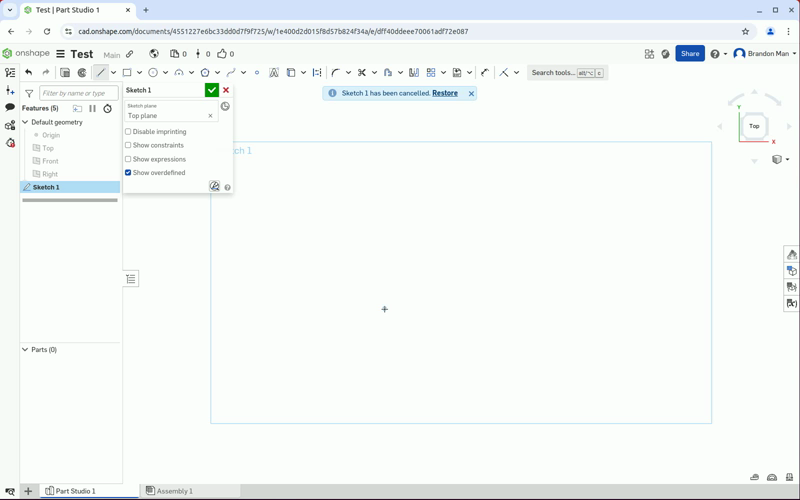
key_down(shift)
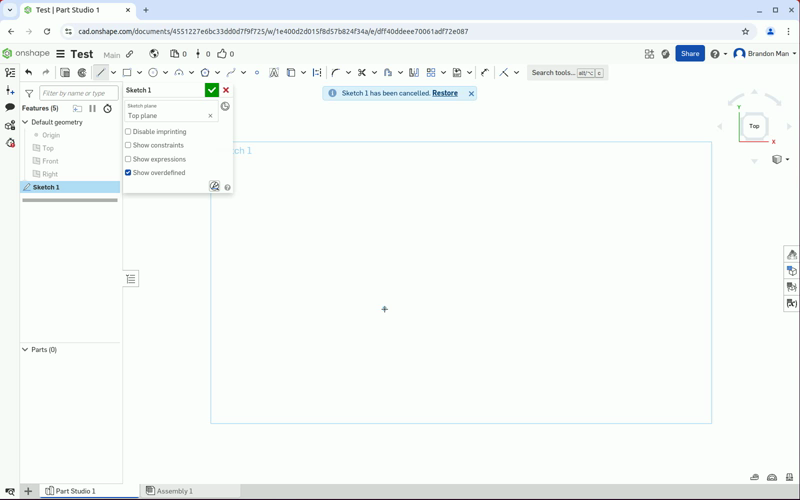
mouse_move(550, 291)
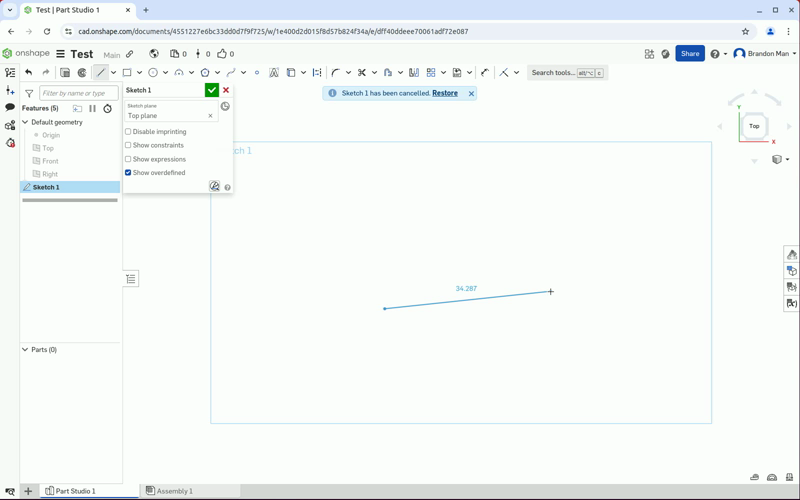
click(550, 291)
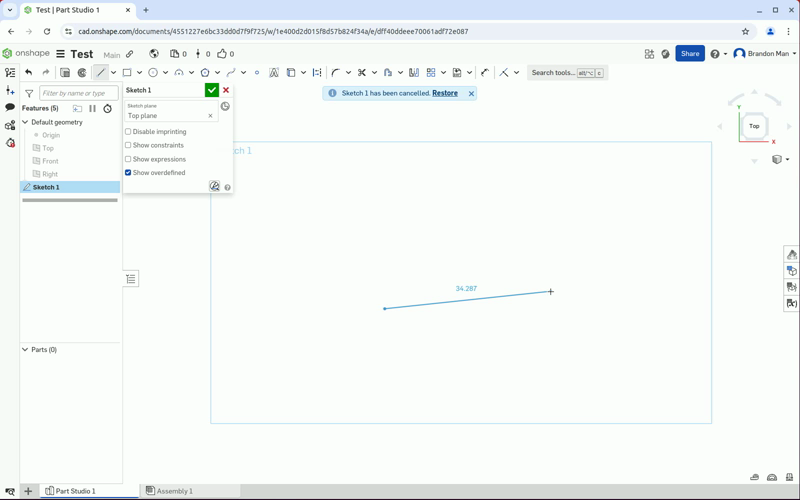
key_up(shift)
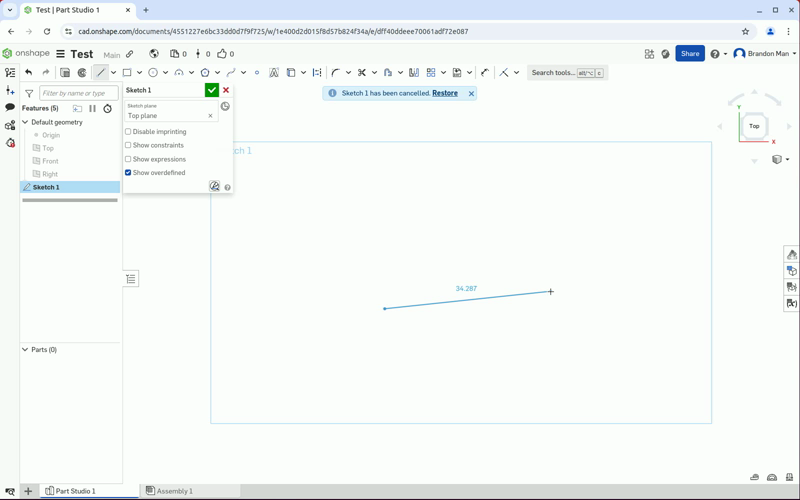
key(esc)
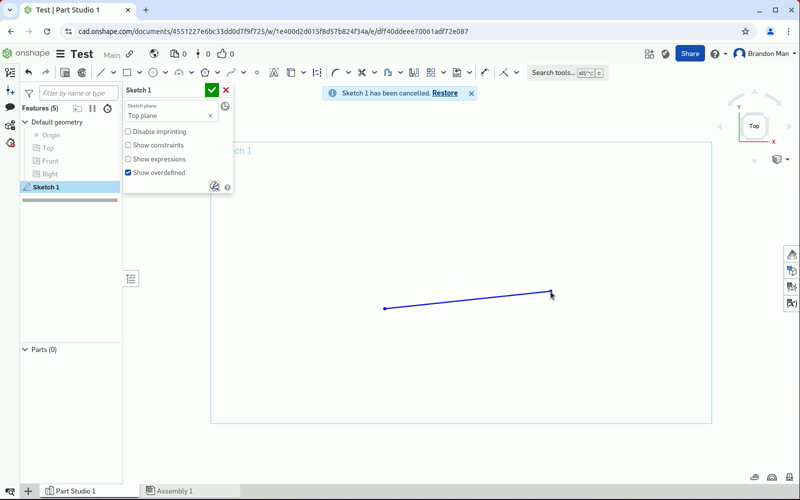
key(a)
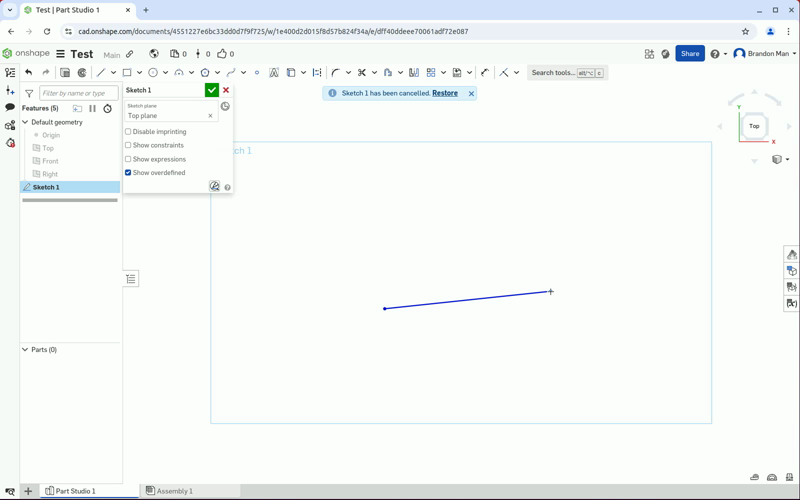
mouse_move(550, 291)
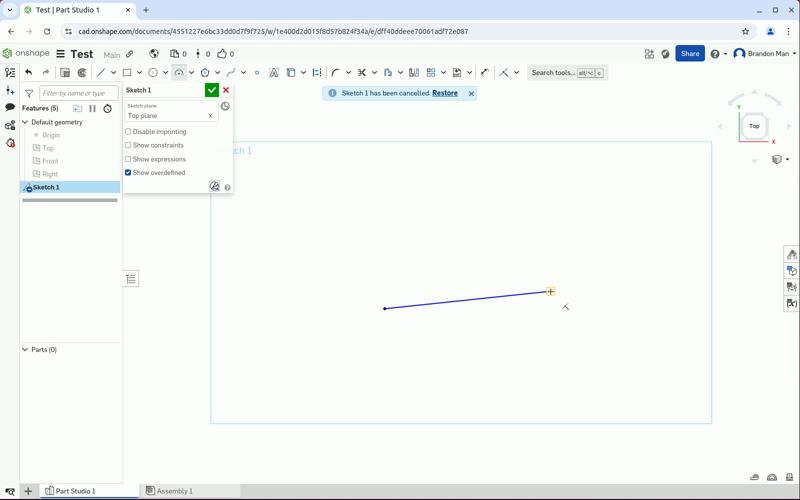
click(550, 291)
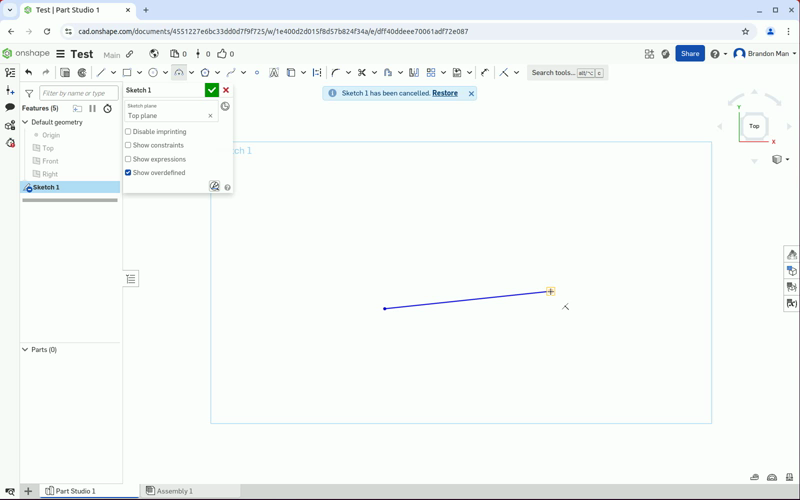
key_down(shift)
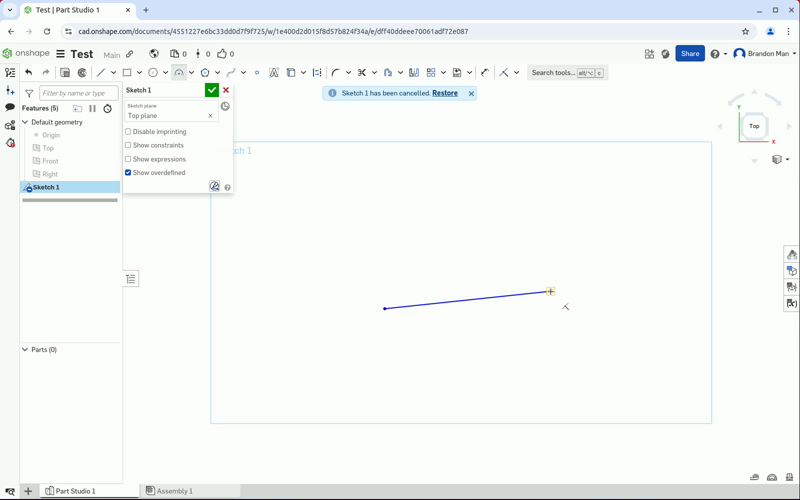
mouse_move(550, 258)
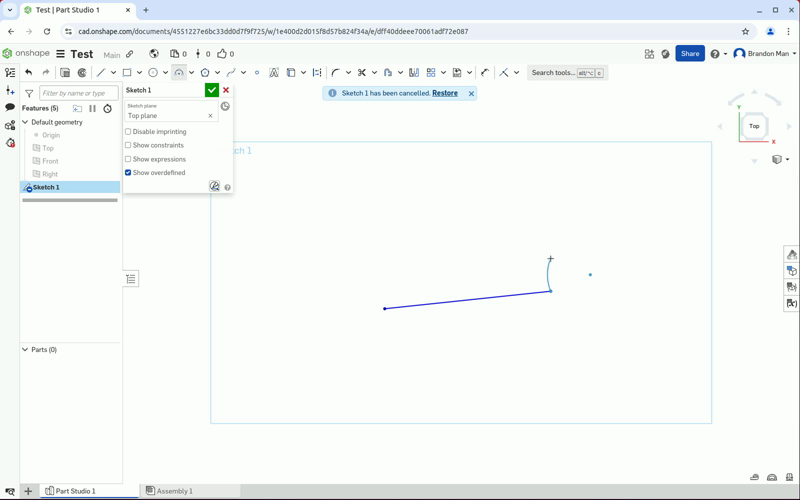
click(550, 258)
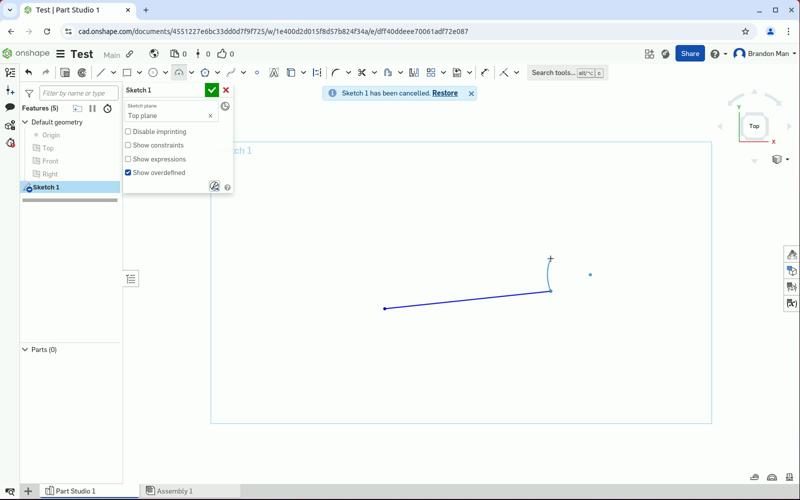
mouse_move(532, 274)
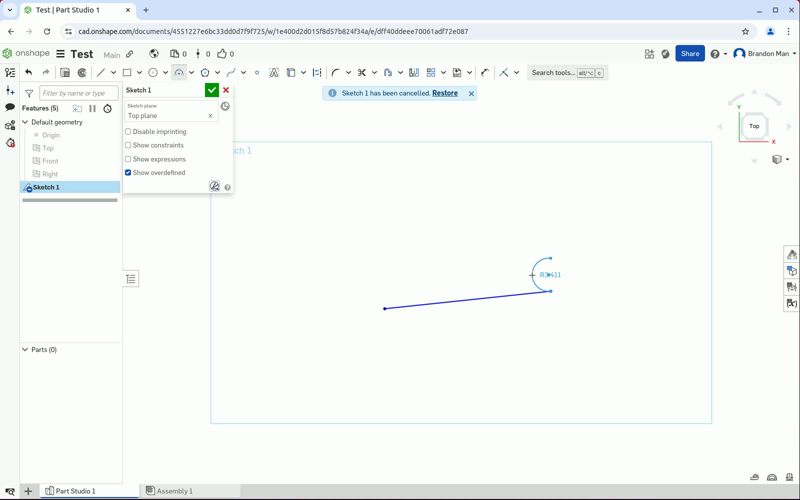
click(532, 274)
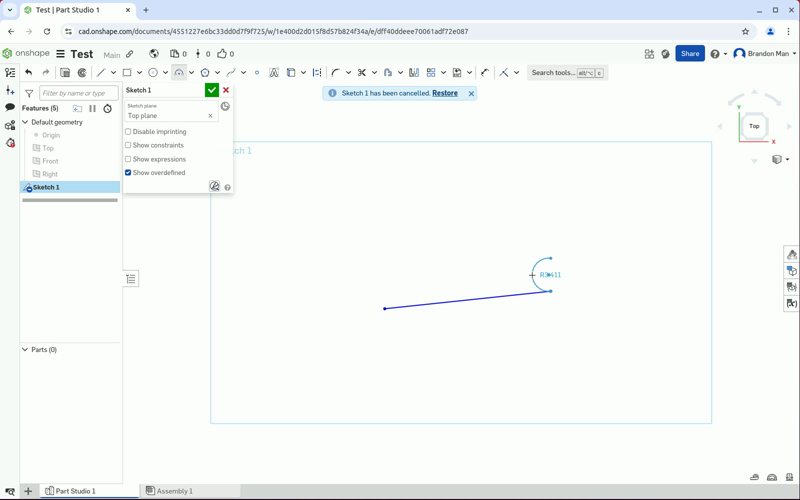
key_up(shift)
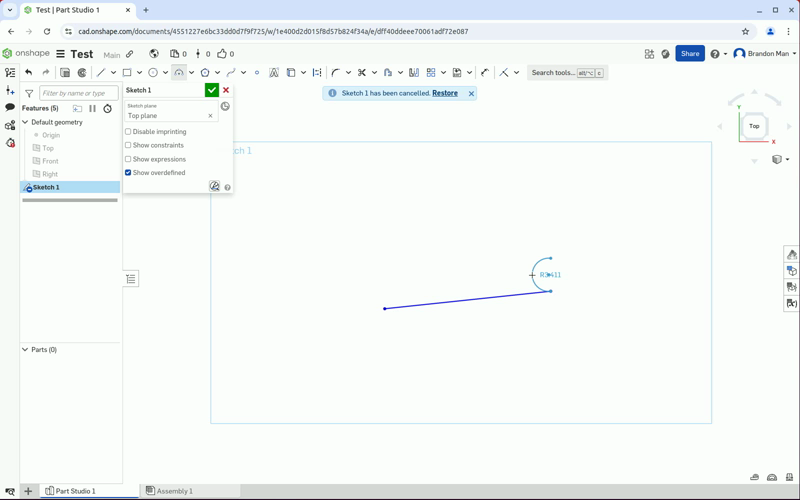
key(esc)
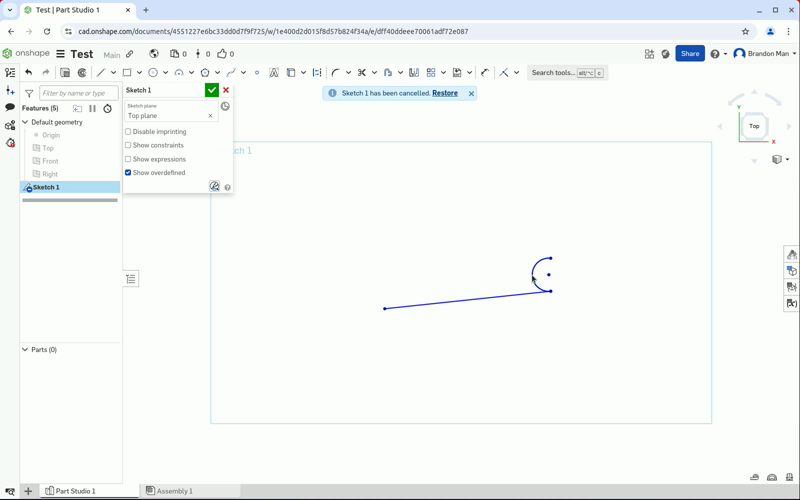
key(l)
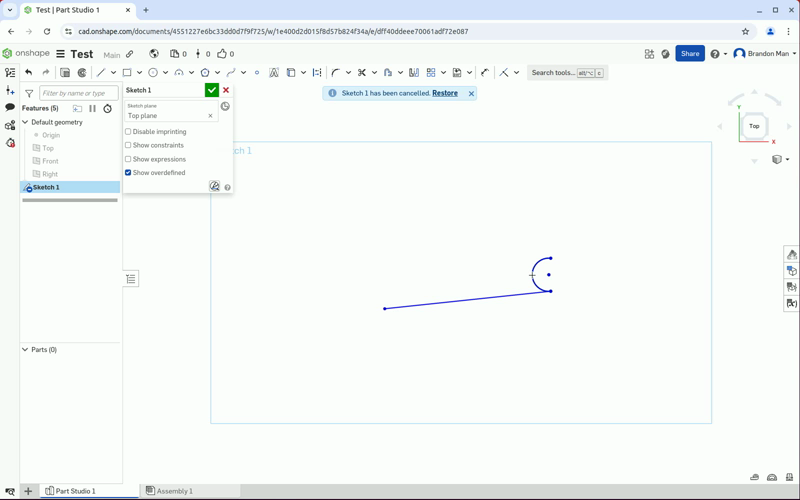
mouse_move(550, 258)
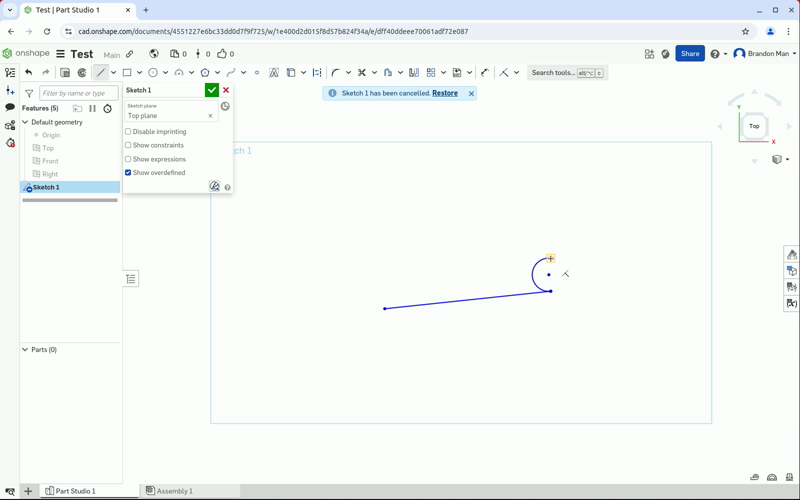
click(550, 258)
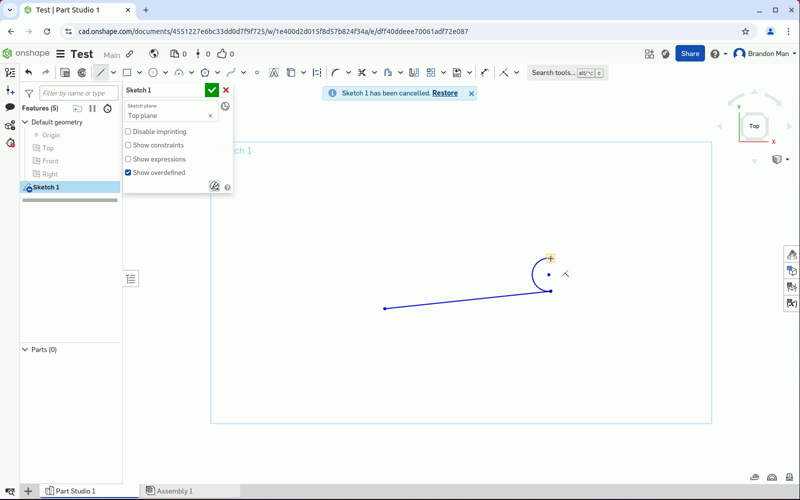
key_down(shift)
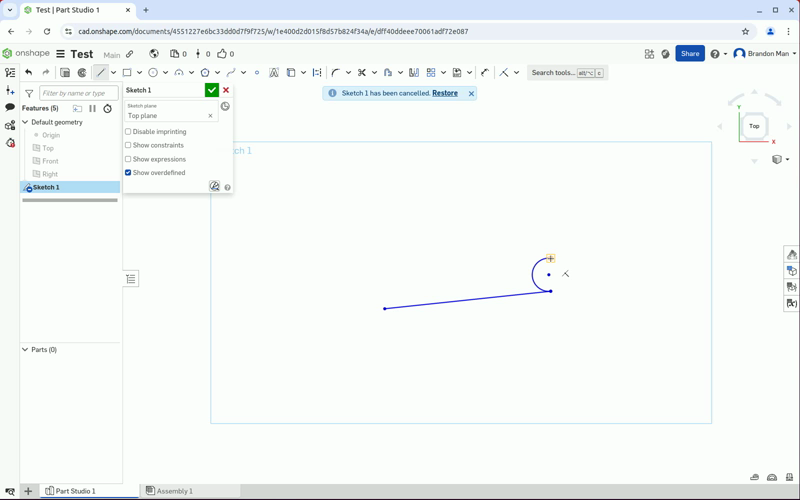
mouse_move(384, 242)
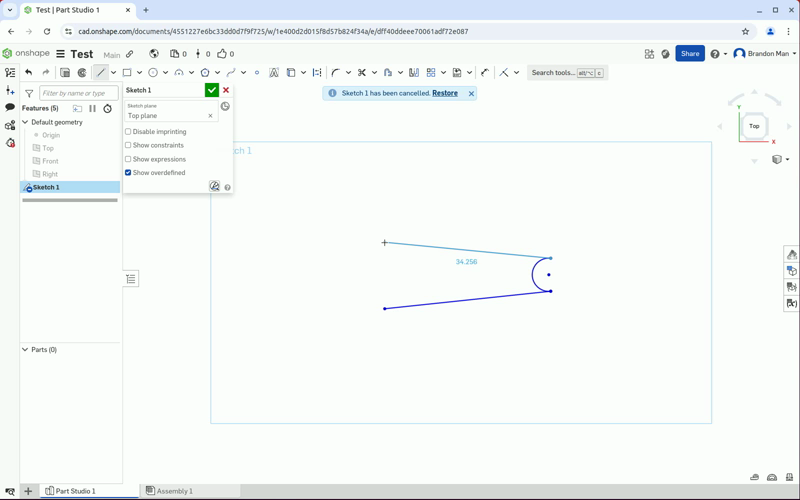
click(384, 242)
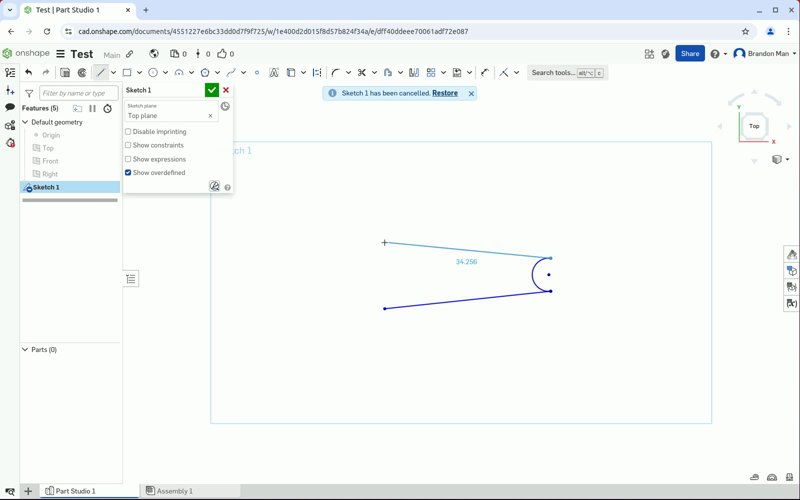
key_up(shift)
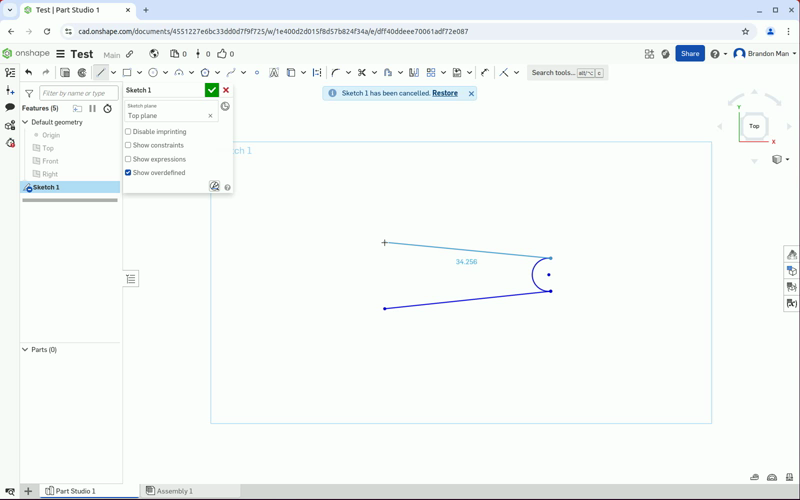
key(esc)
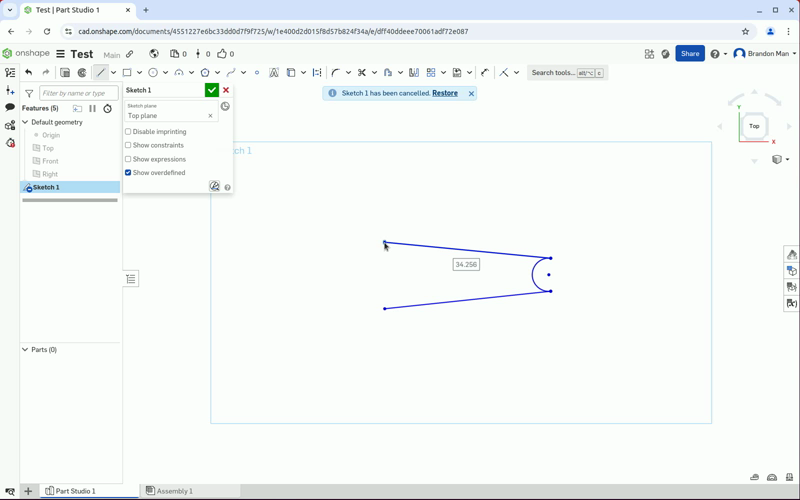
key(a)
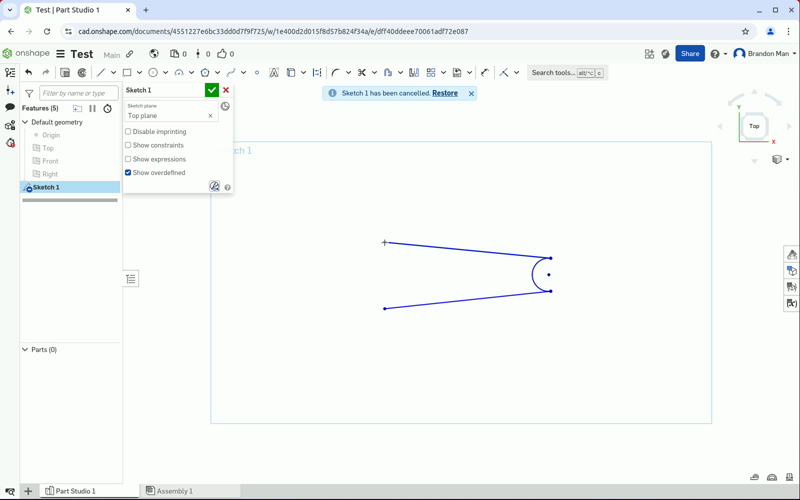
mouse_move(384, 242)
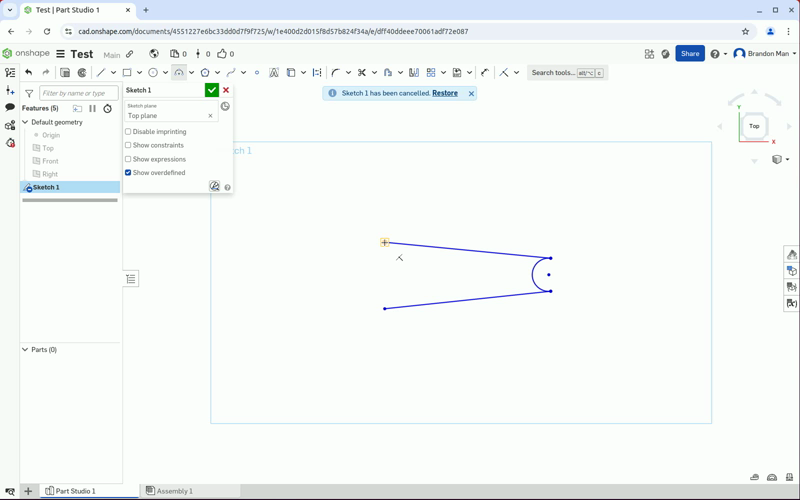
click(384, 242)
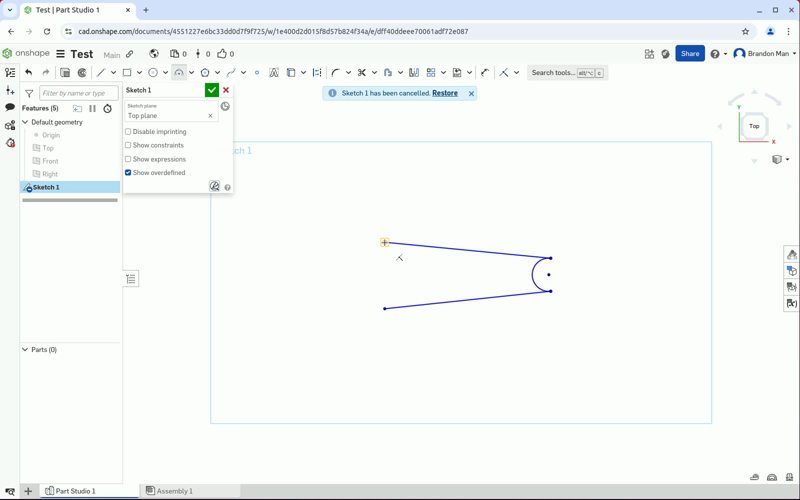
mouse_move(384, 308)
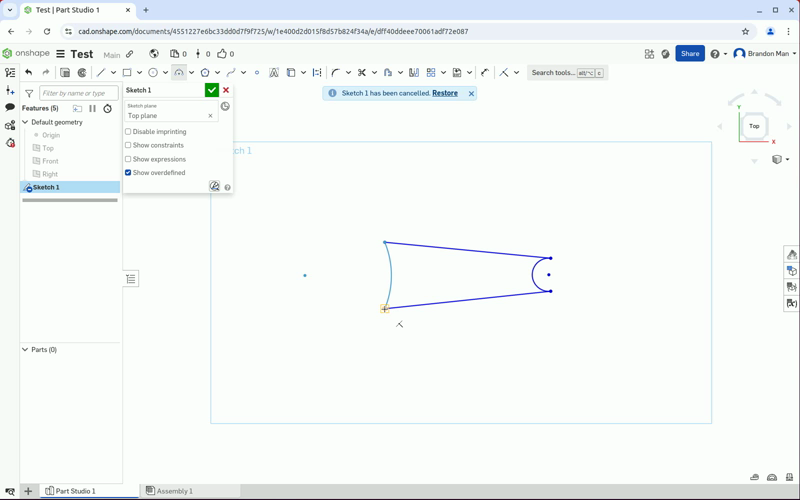
click(384, 308)
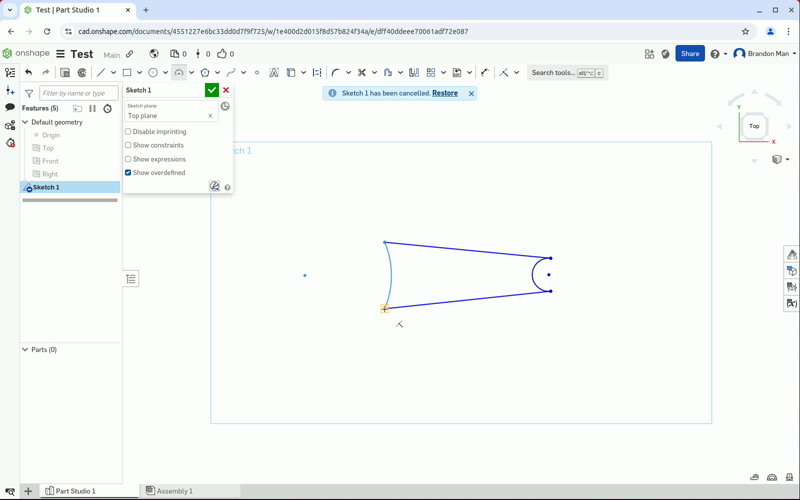
key_down(shift)
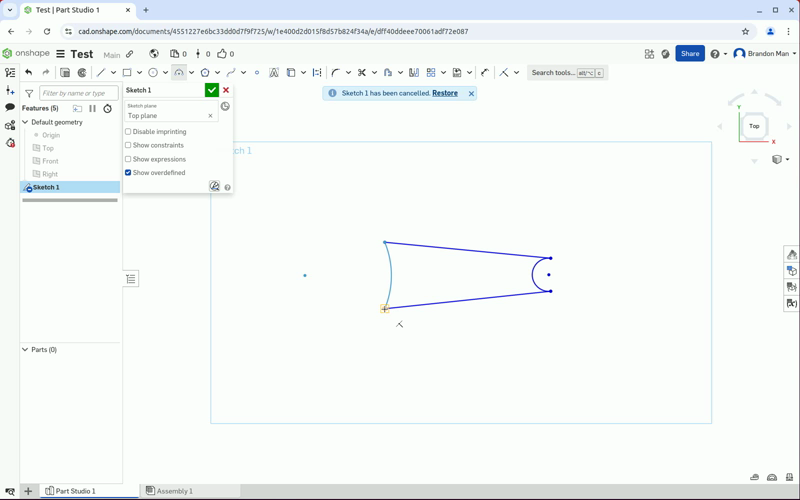
mouse_move(414, 275)
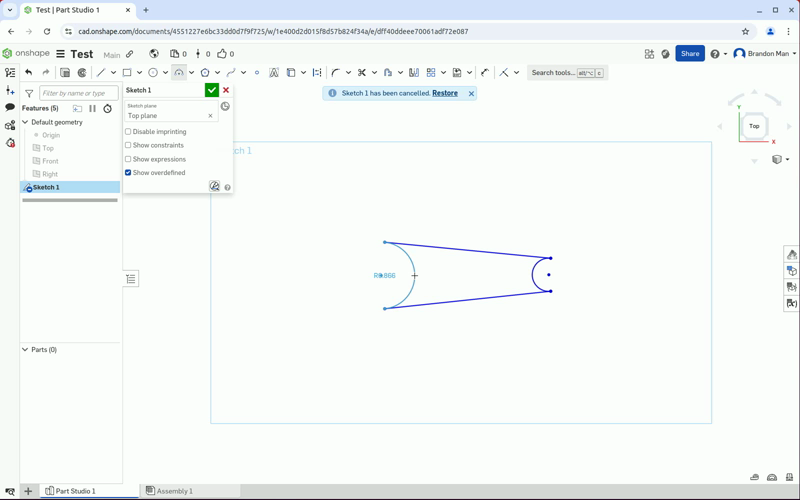
click(414, 275)
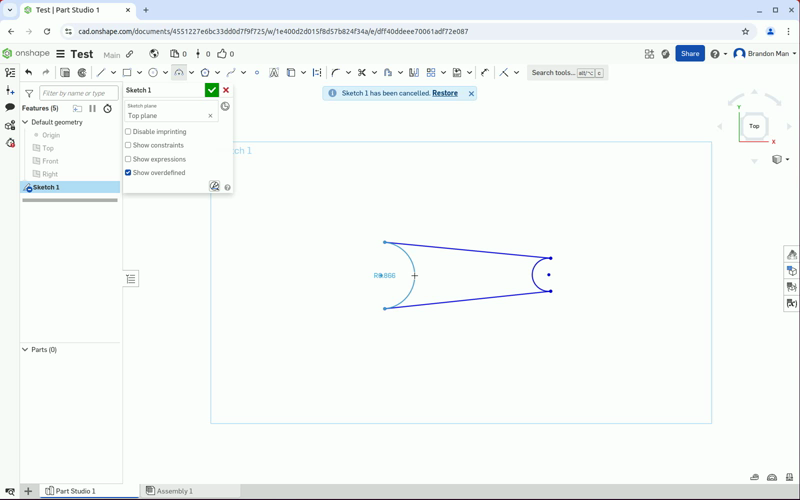
key_up(shift)
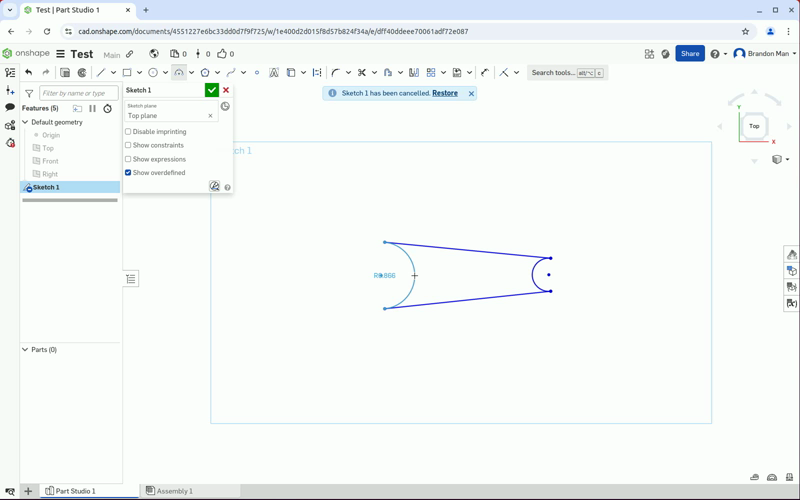
key(esc)
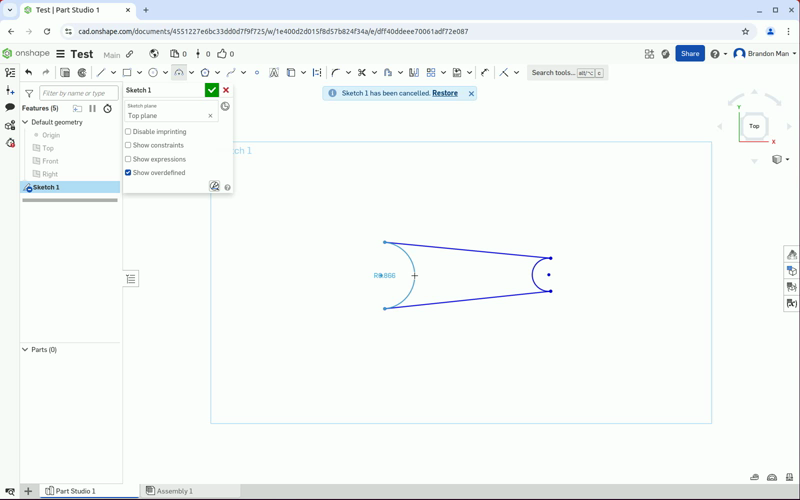
key(l)
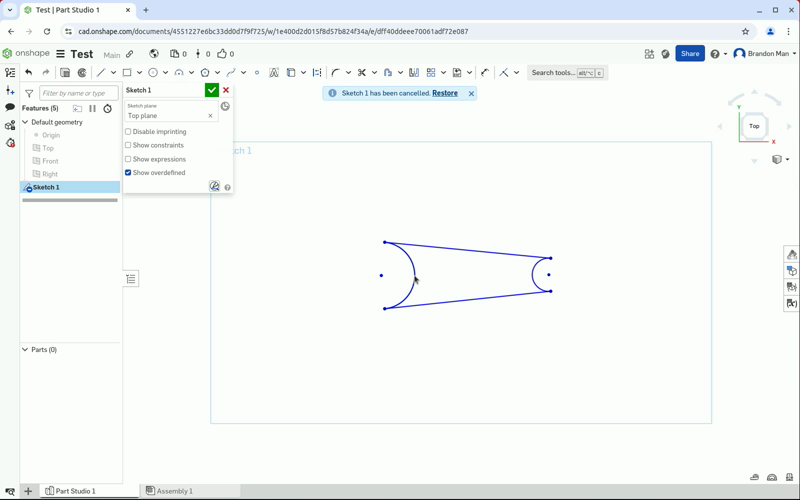
key_down(shift)
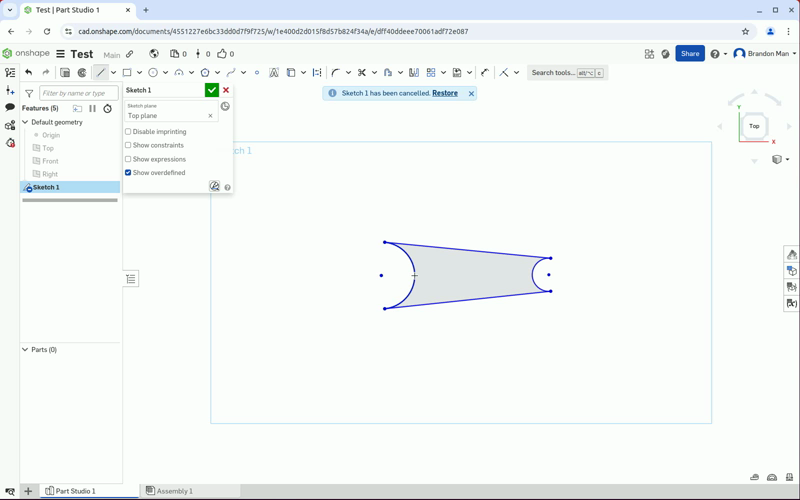
mouse_move(431, 284)
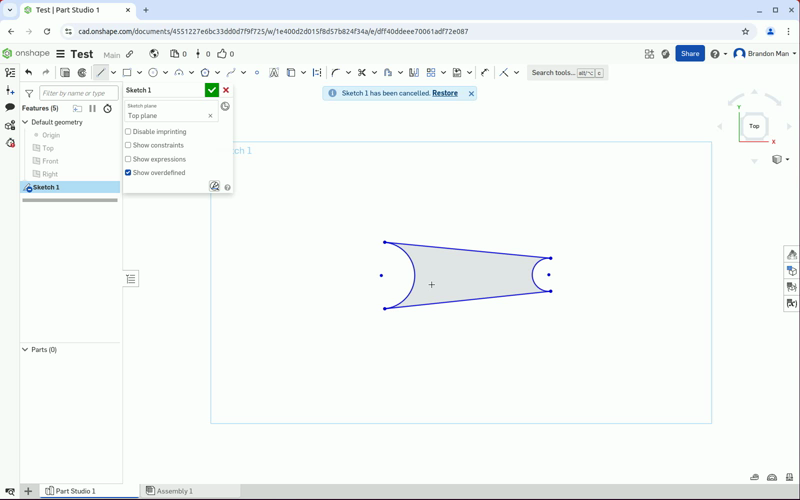
click(431, 284)
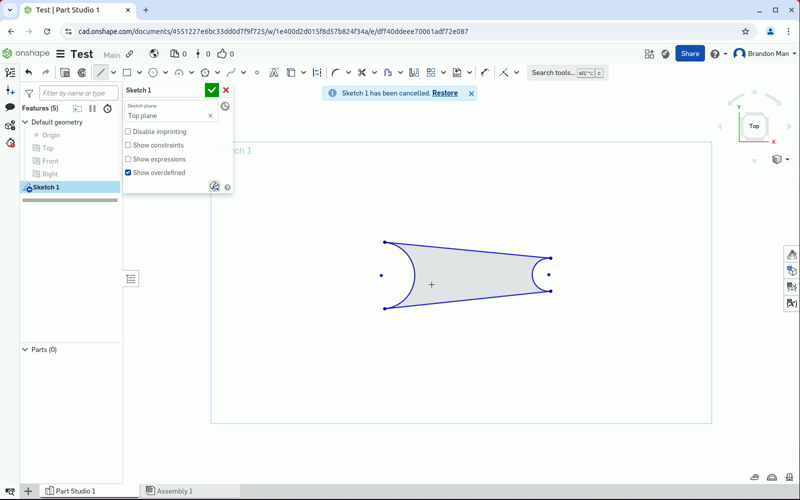
key_up(shift)
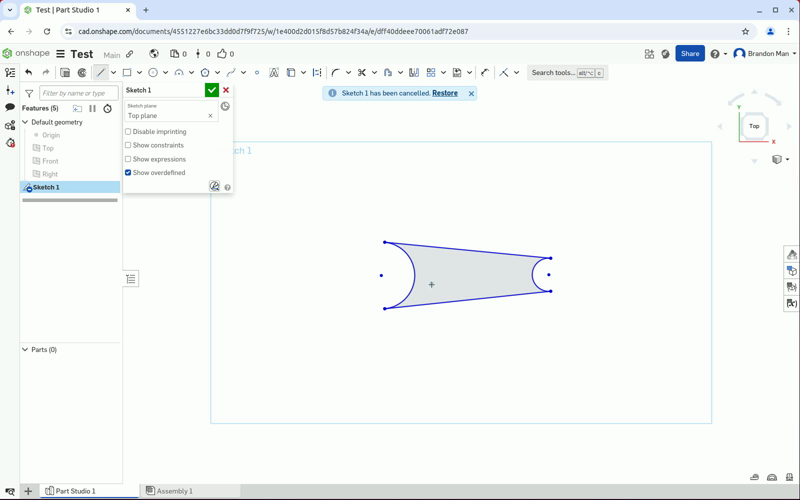
key_down(shift)
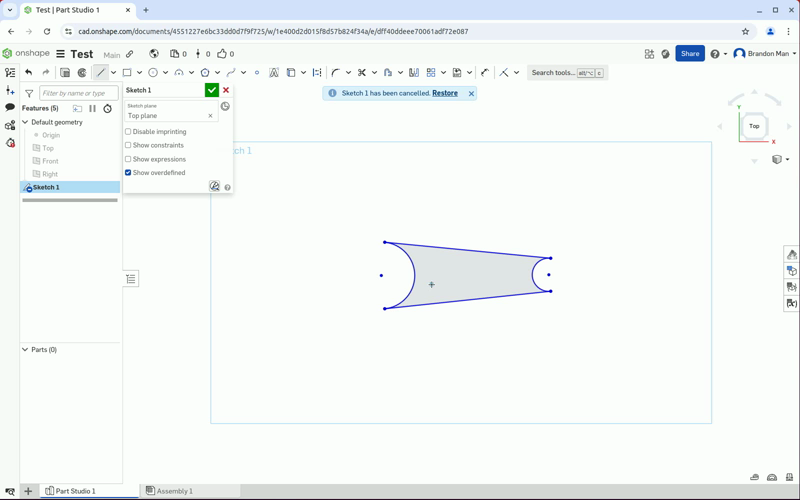
mouse_move(498, 284)
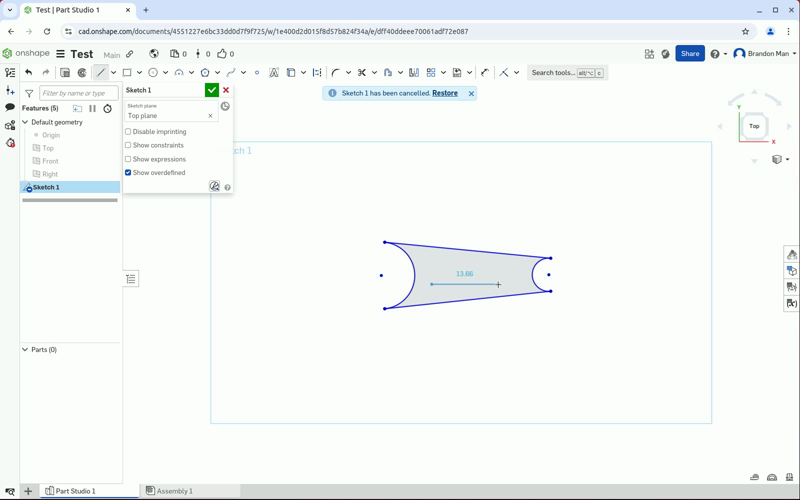
click(498, 284)
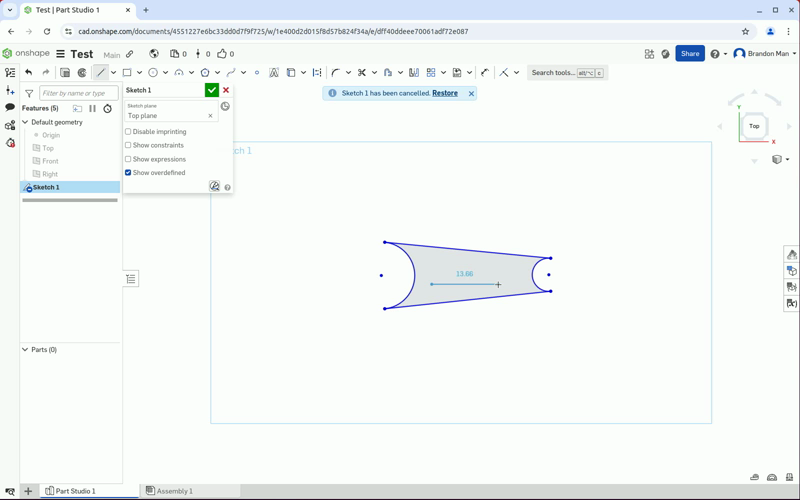
key_up(shift)
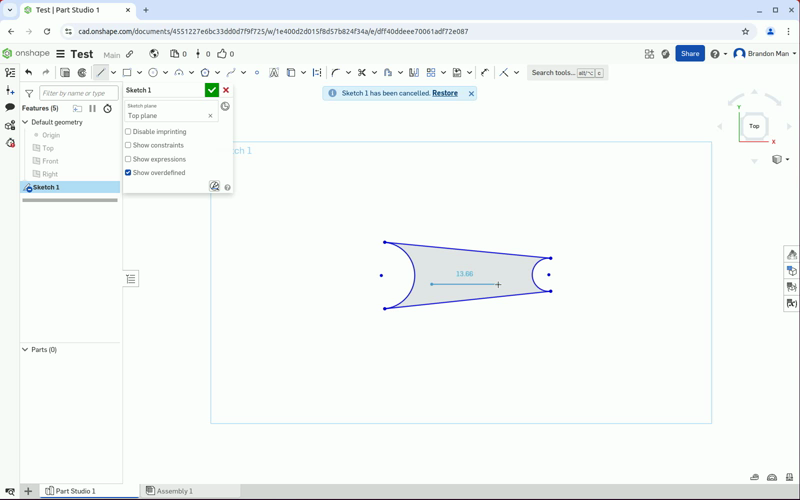
key(esc)
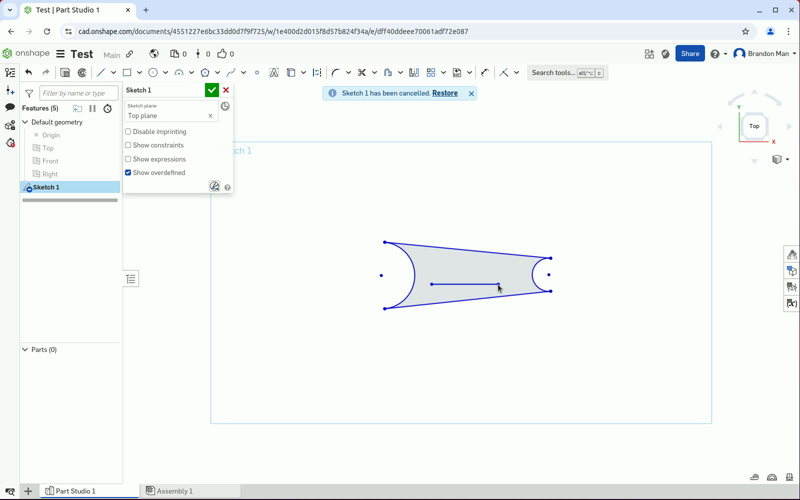
key(a)
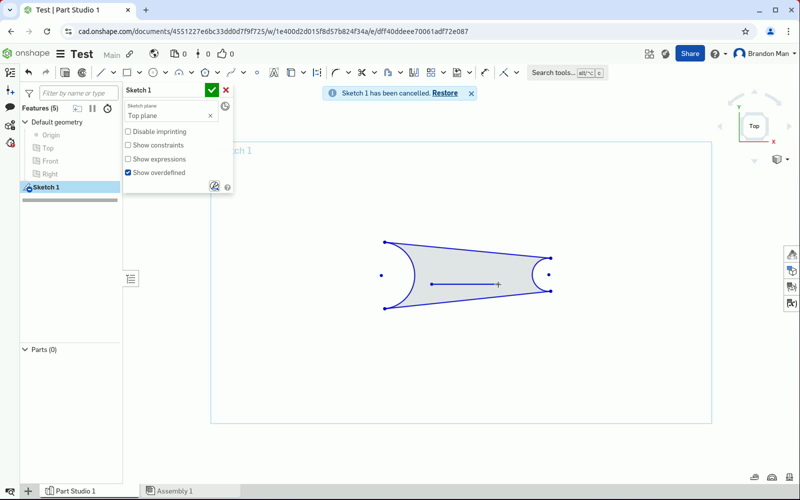
mouse_move(498, 284)
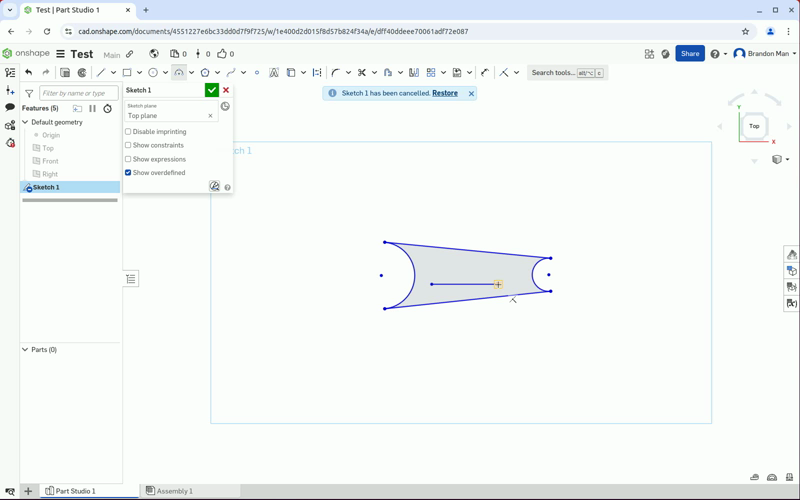
click(498, 284)
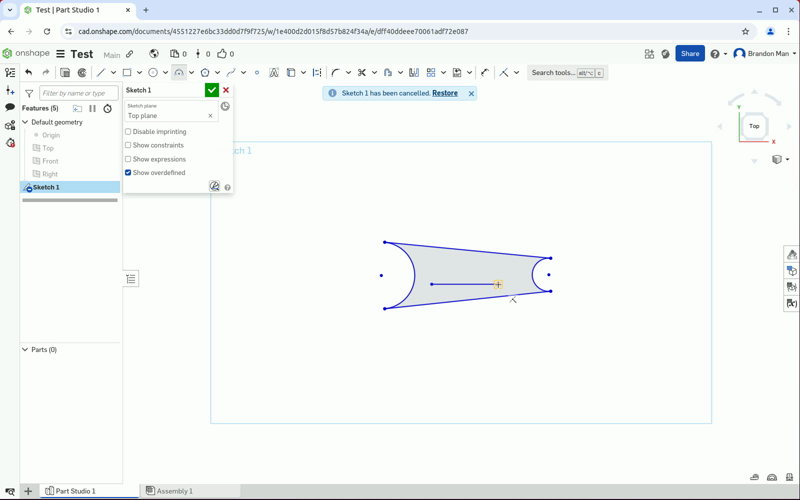
key_down(shift)
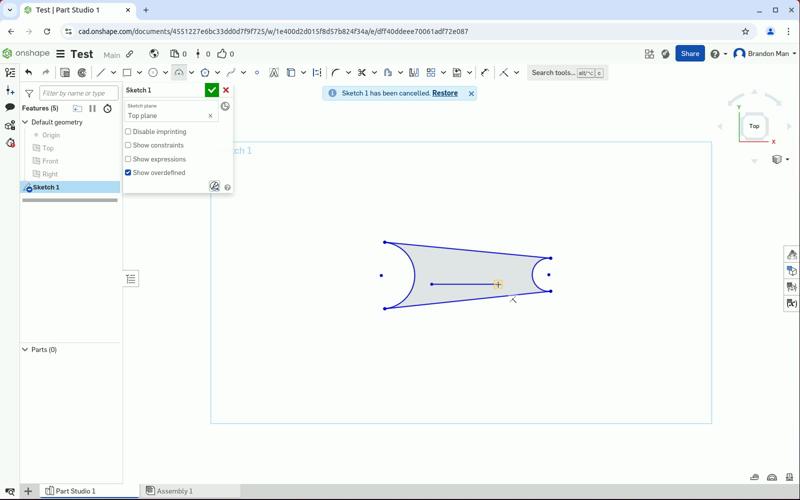
mouse_move(498, 266)
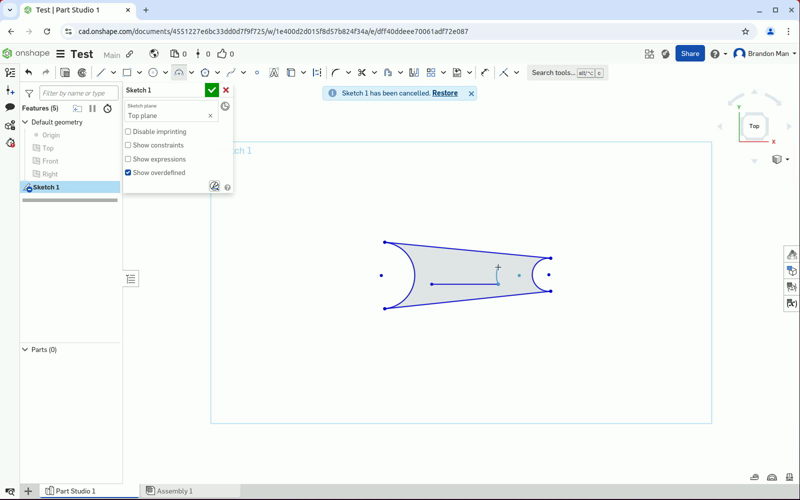
click(498, 266)
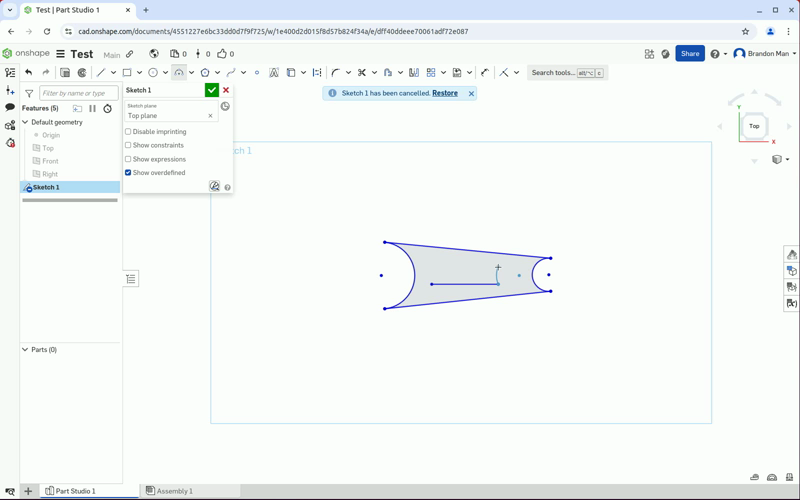
mouse_move(506, 275)
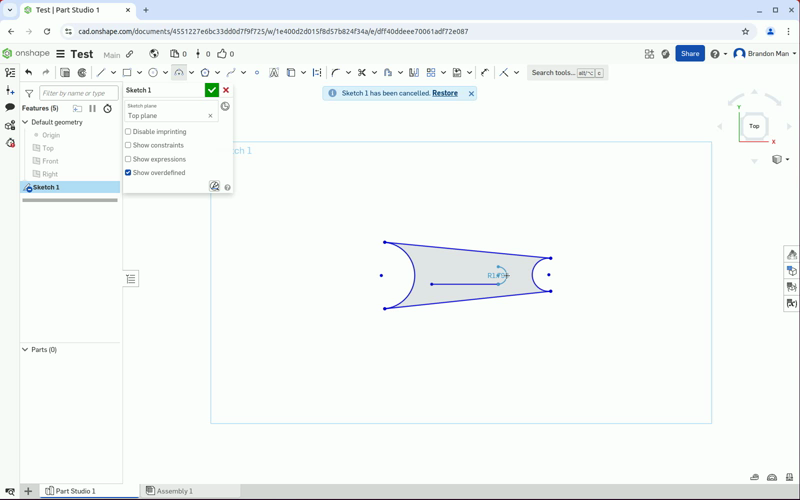
click(506, 275)
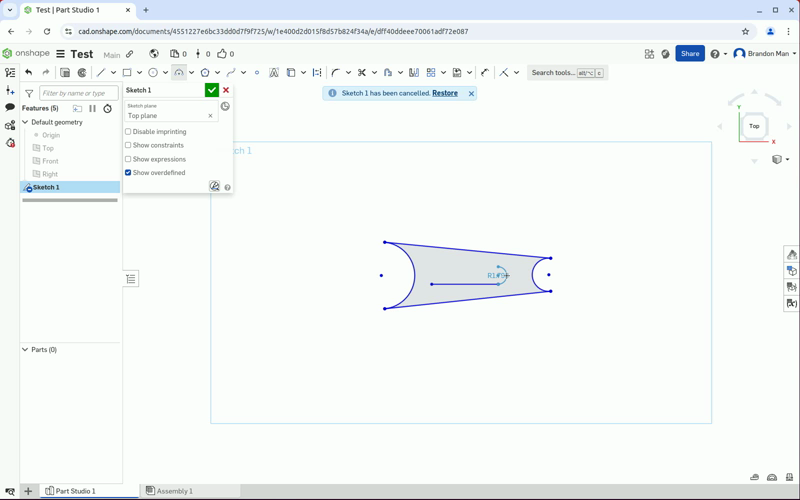
key_up(shift)
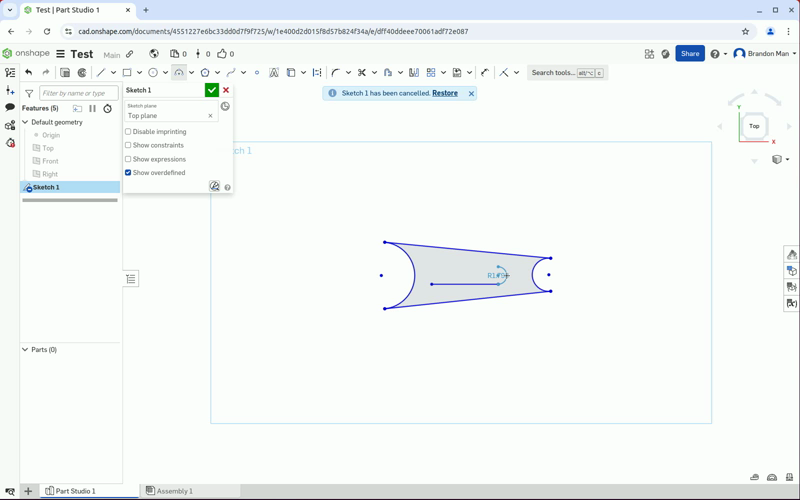
key(esc)
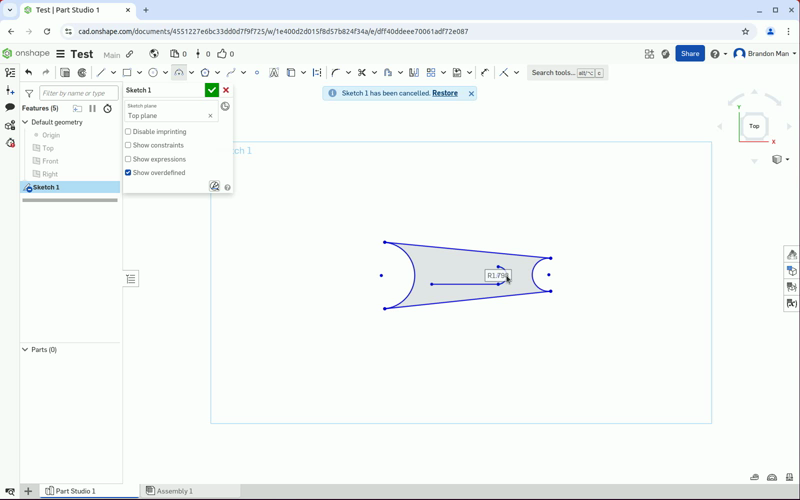
key(l)
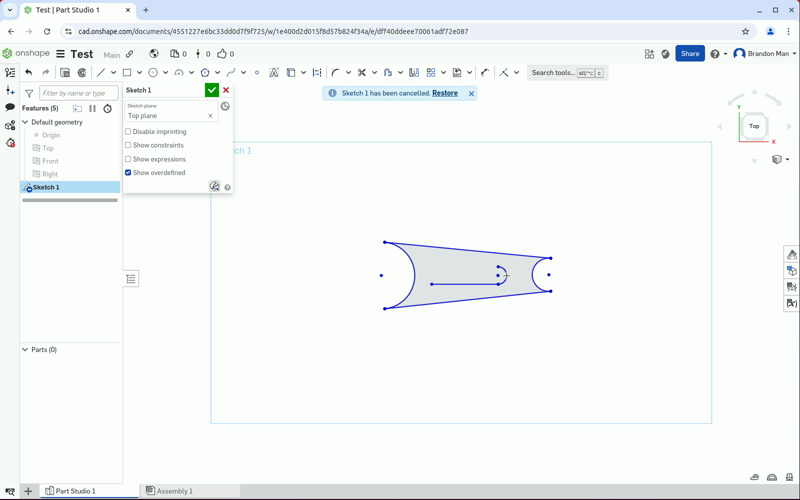
mouse_move(498, 266)
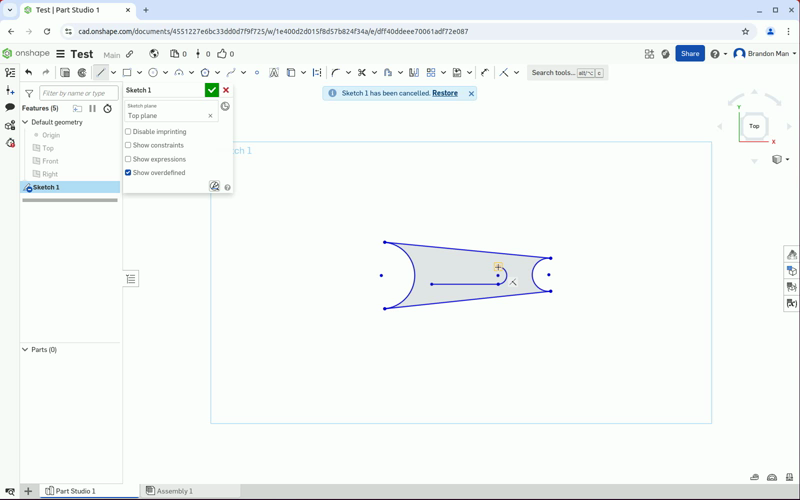
click(498, 266)
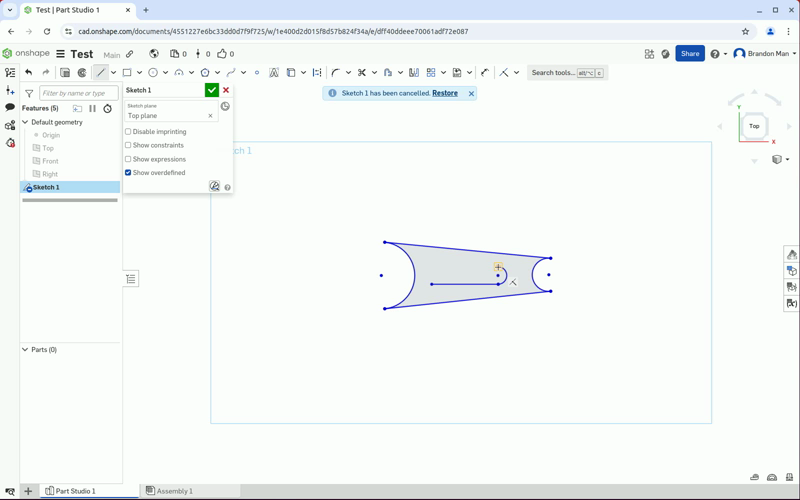
key_down(shift)
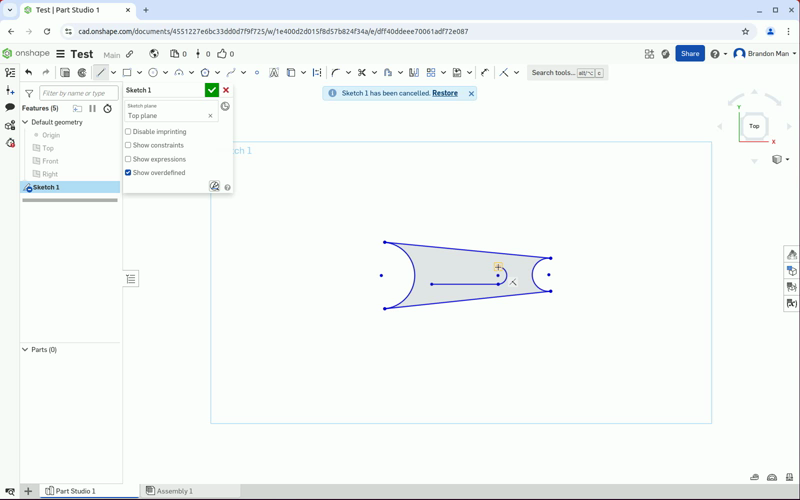
mouse_move(431, 266)
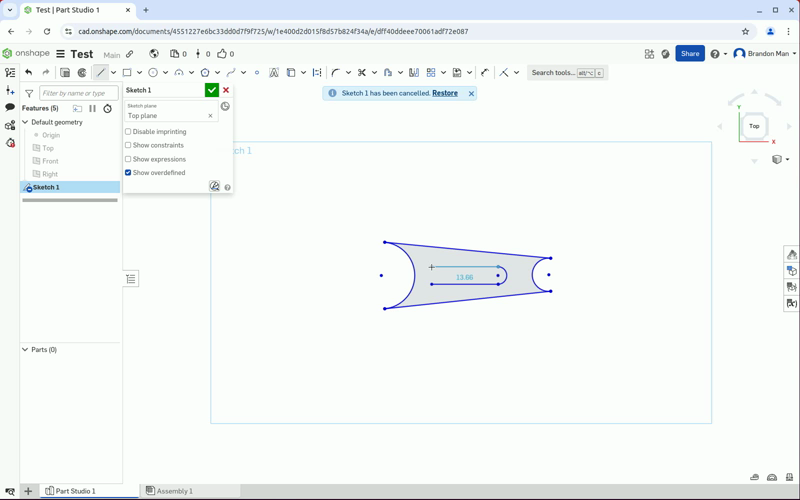
click(431, 266)
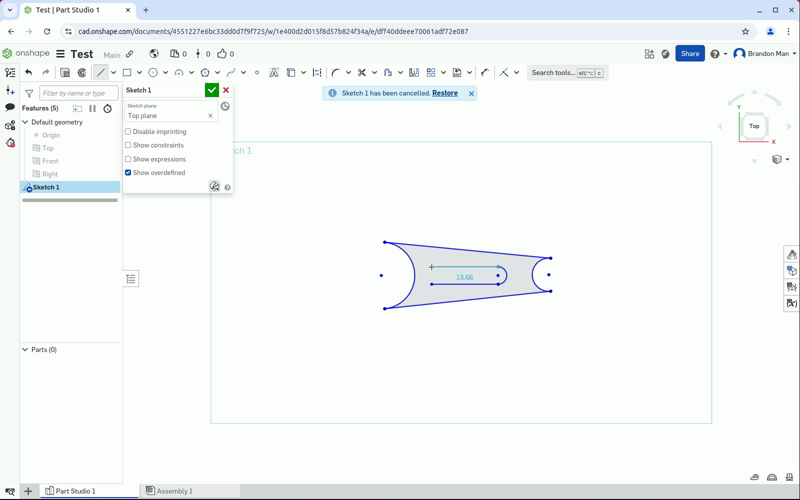
key_up(shift)
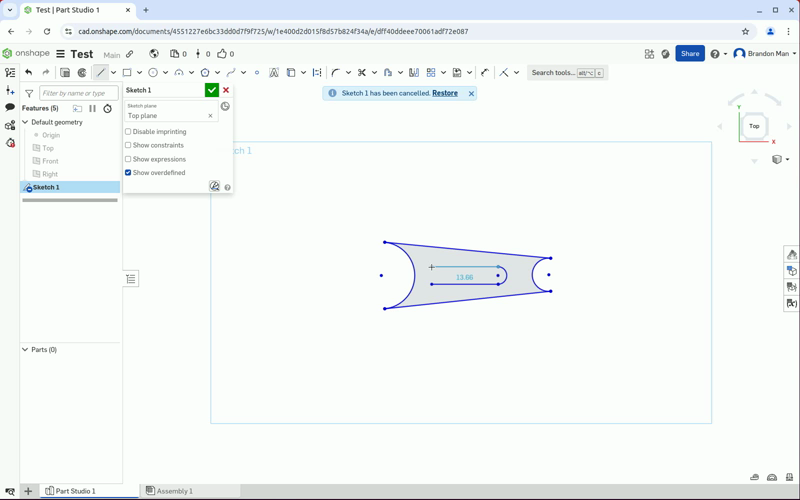
key(esc)
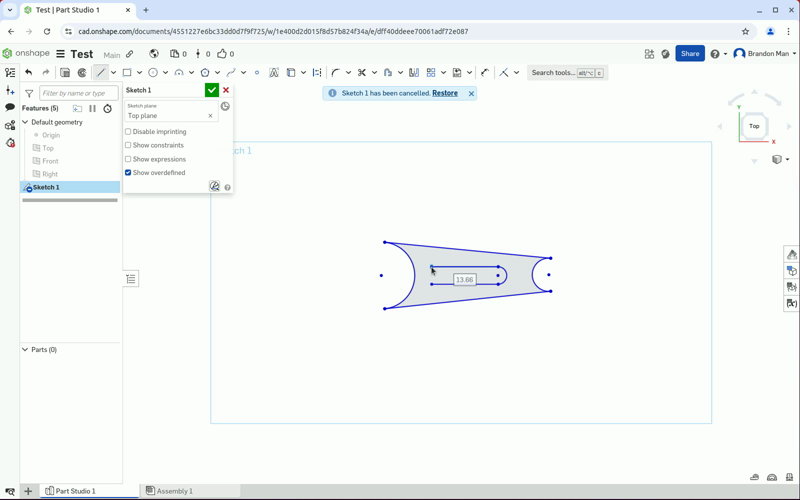
key(a)
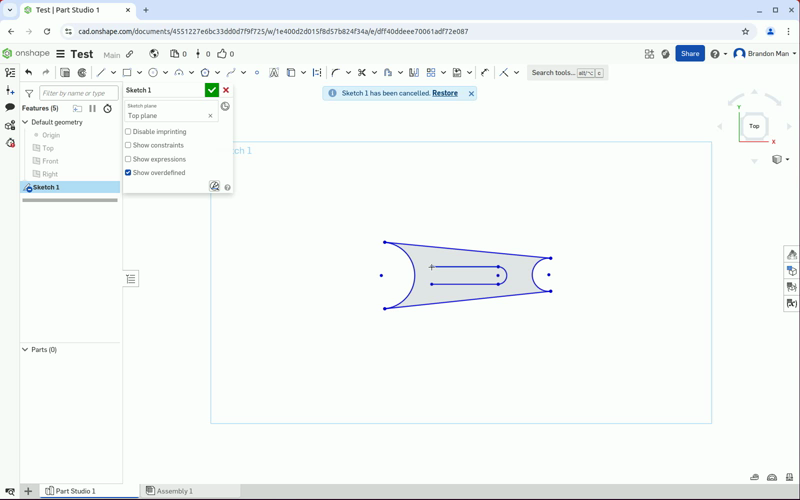
mouse_move(431, 266)
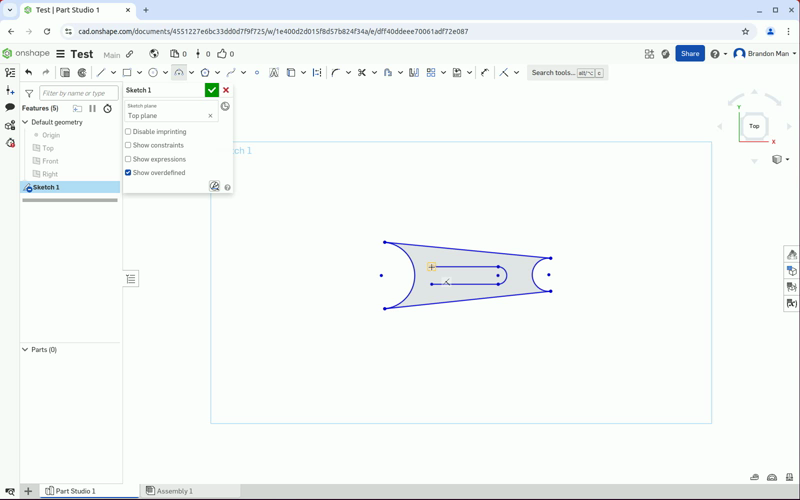
click(431, 266)
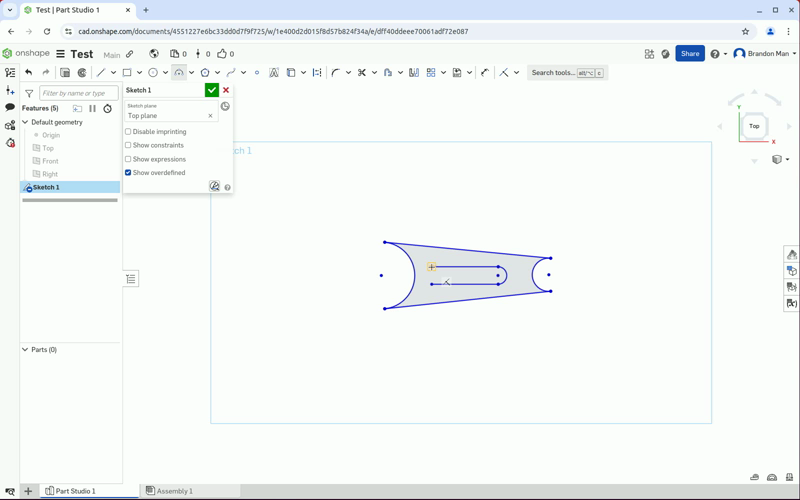
mouse_move(431, 284)
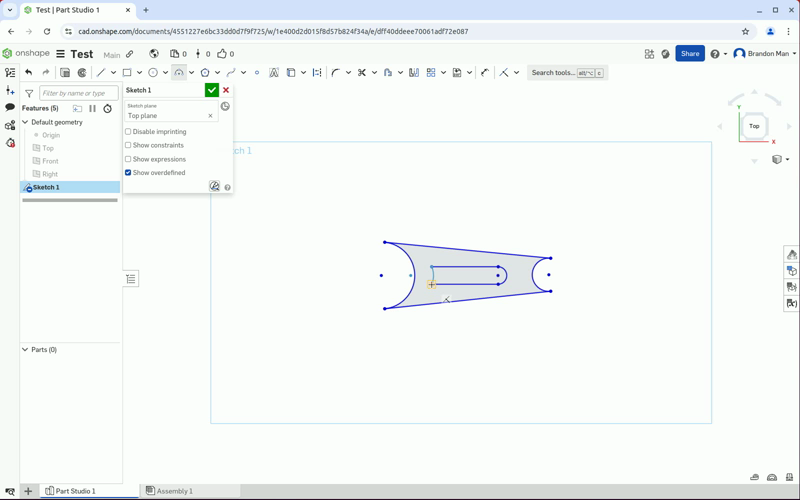
click(431, 284)
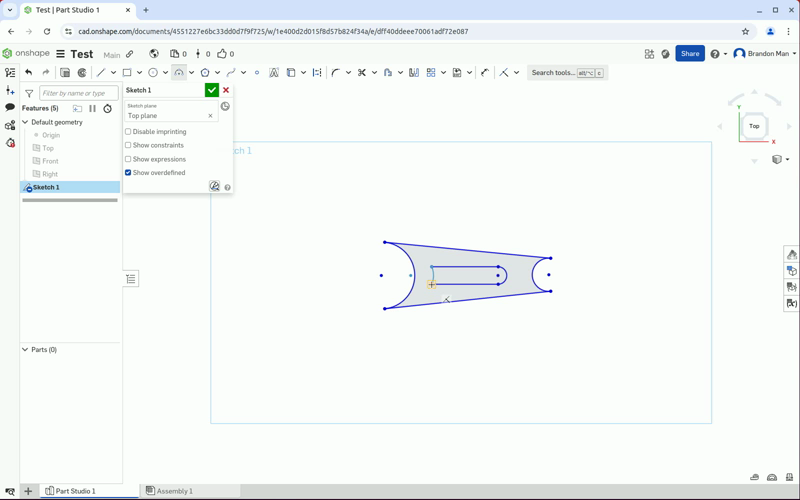
key_down(shift)
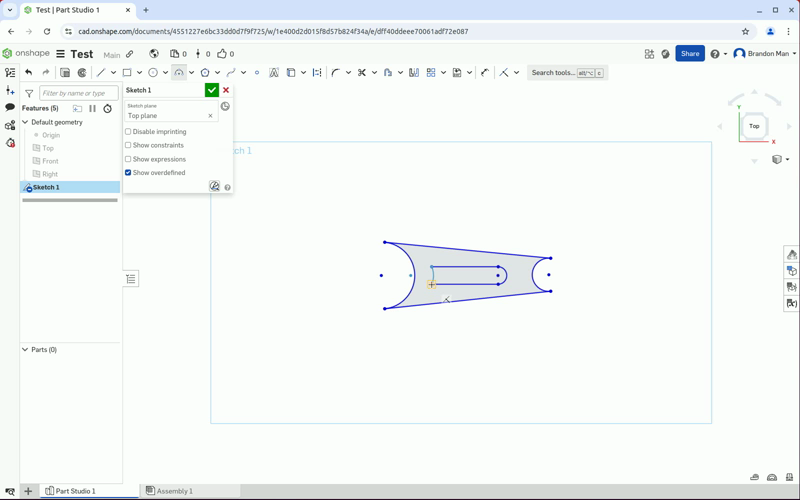
mouse_move(440, 275)
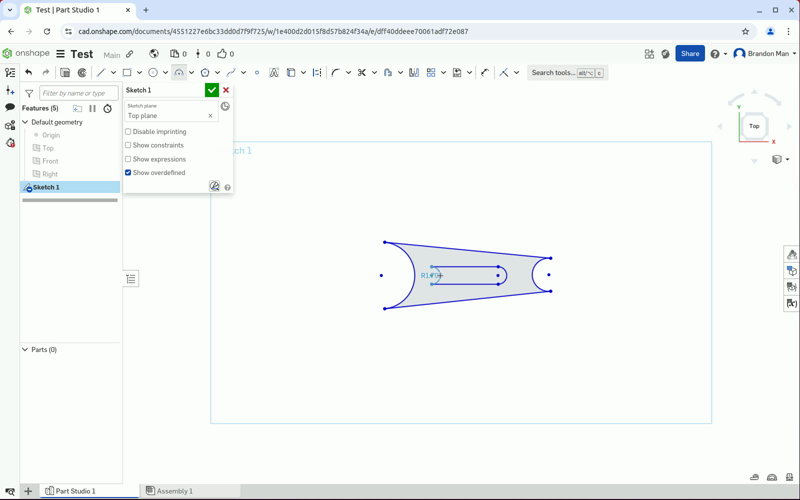
click(440, 275)
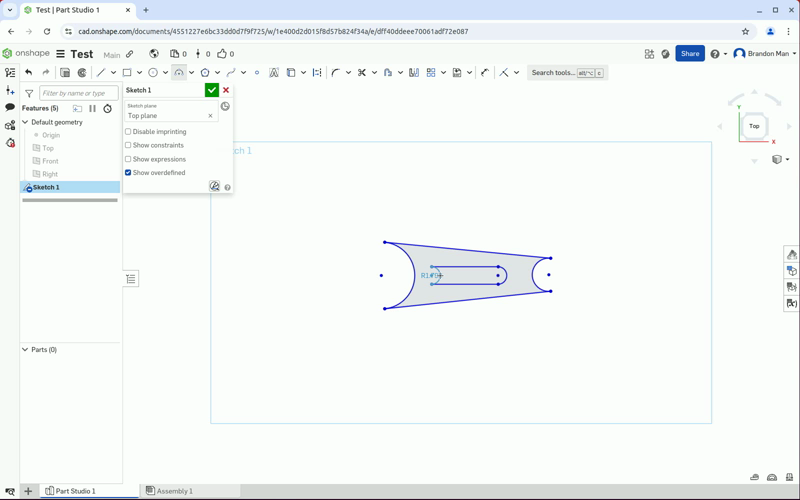
key_up(shift)
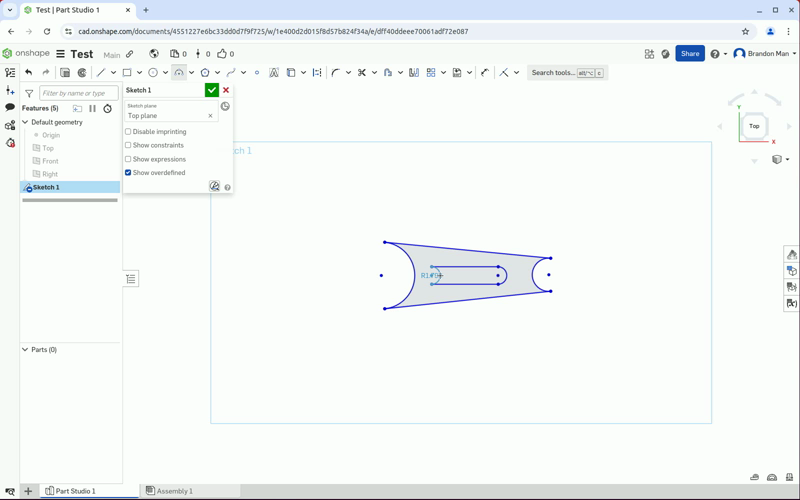
key(esc)
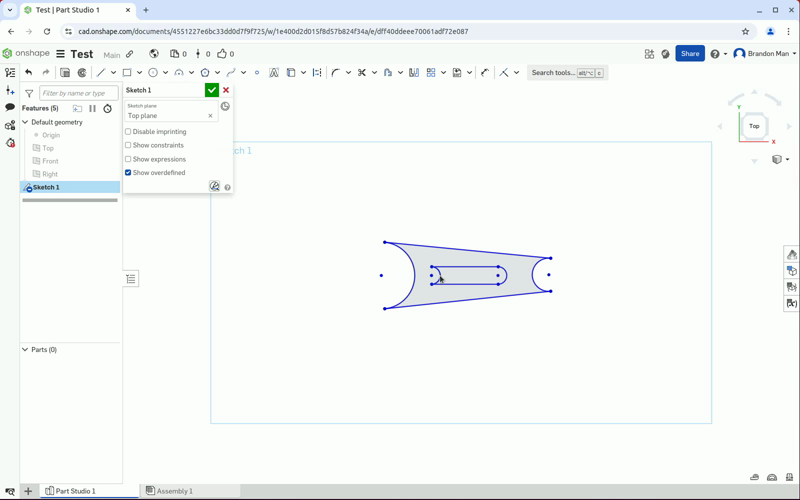
mouse_move(440, 259)
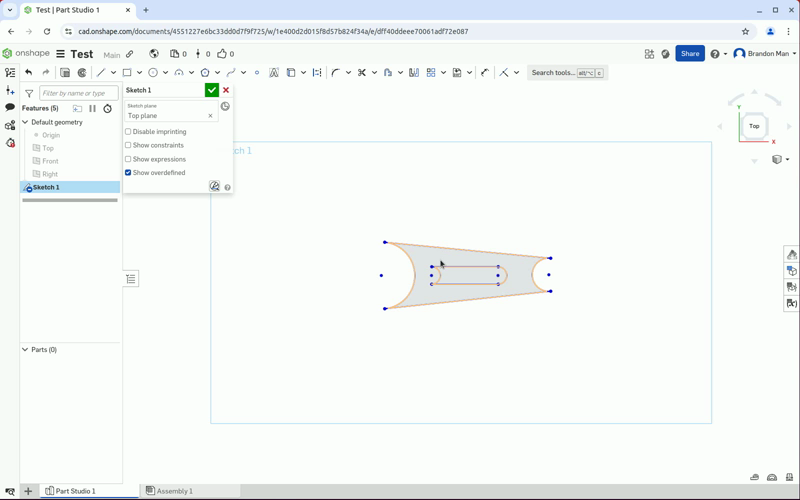
click(440, 259)
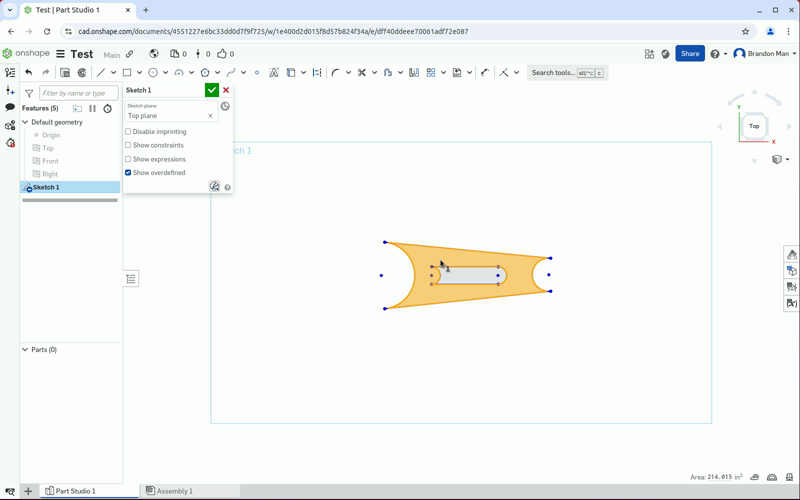
mouse_move(73, 352)
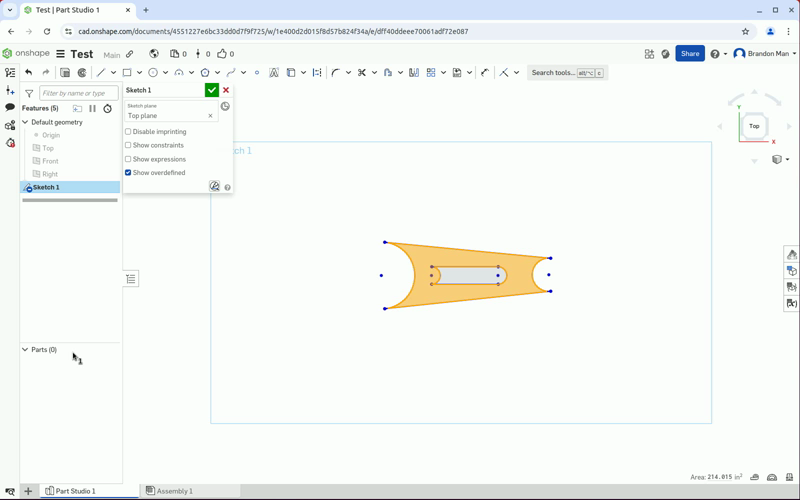
key(shift+y)
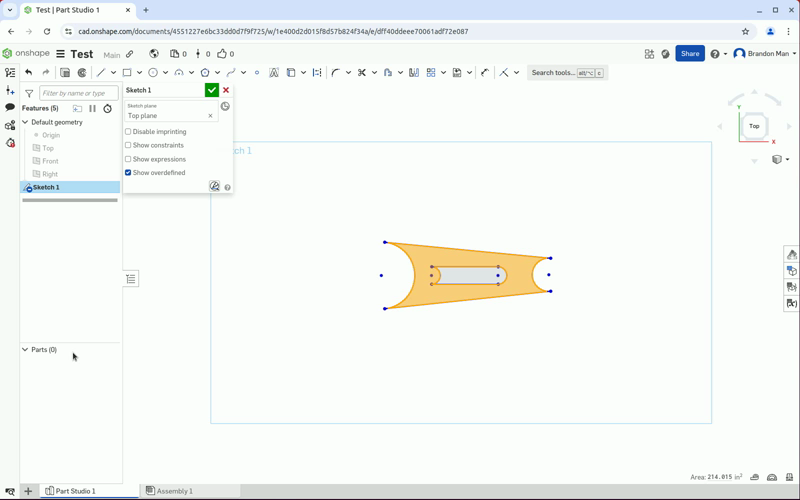
key(shift+e)
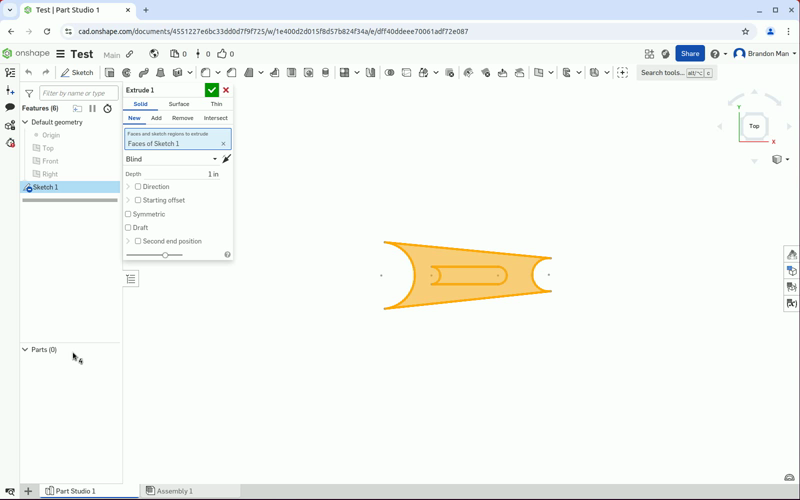
mouse_move(143, 106)
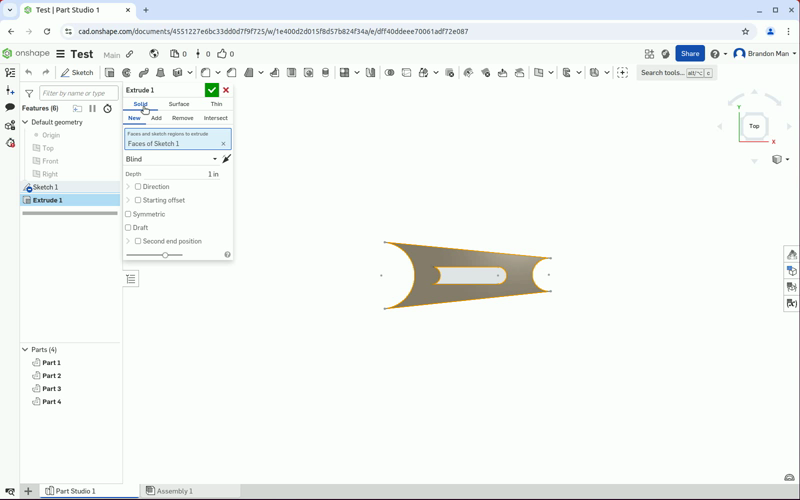
click(143, 106)
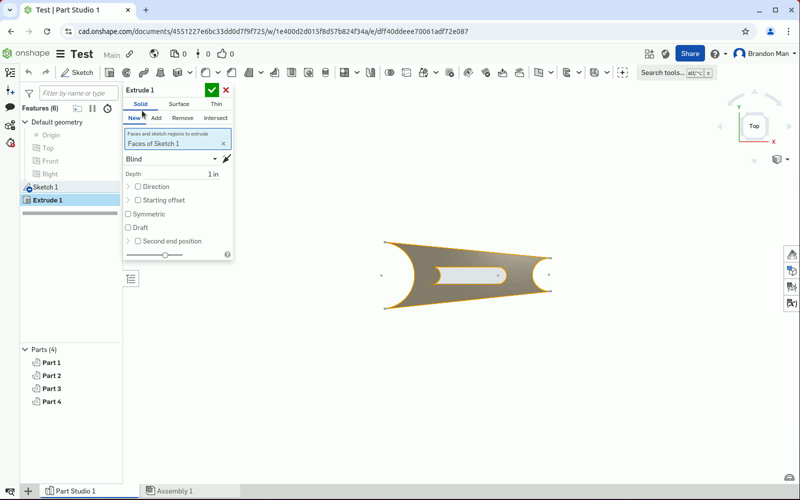
mouse_move(137, 120)
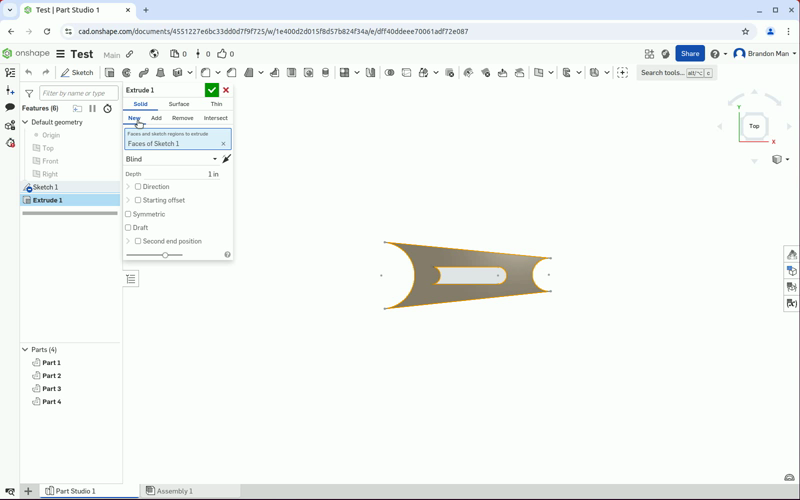
click(137, 120)
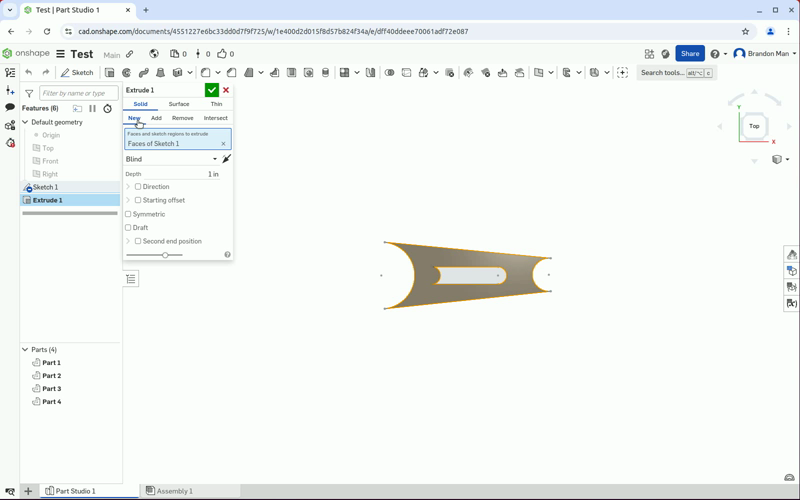
key(tab, 4)
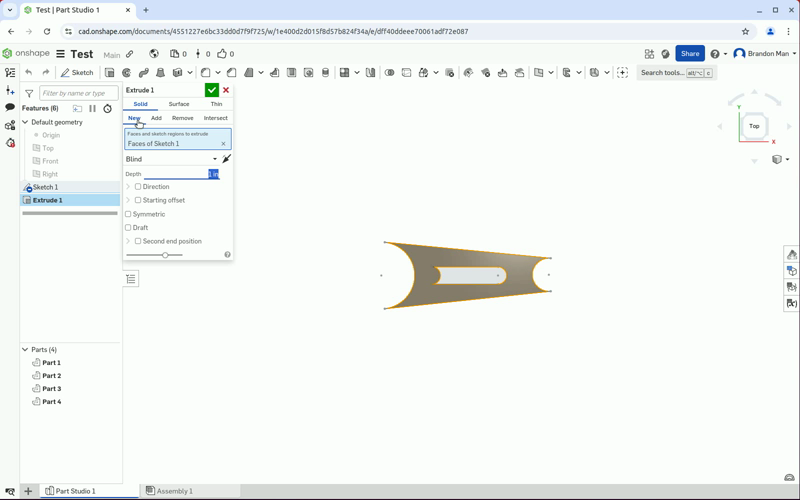
text(6.981)
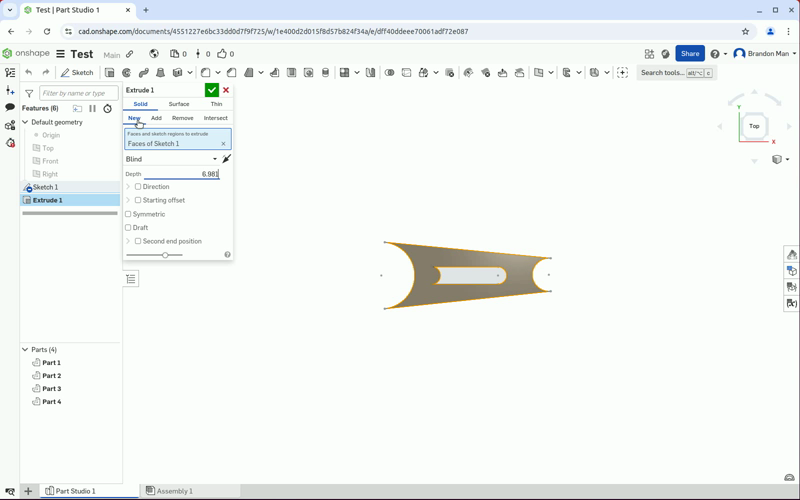
key(enter)
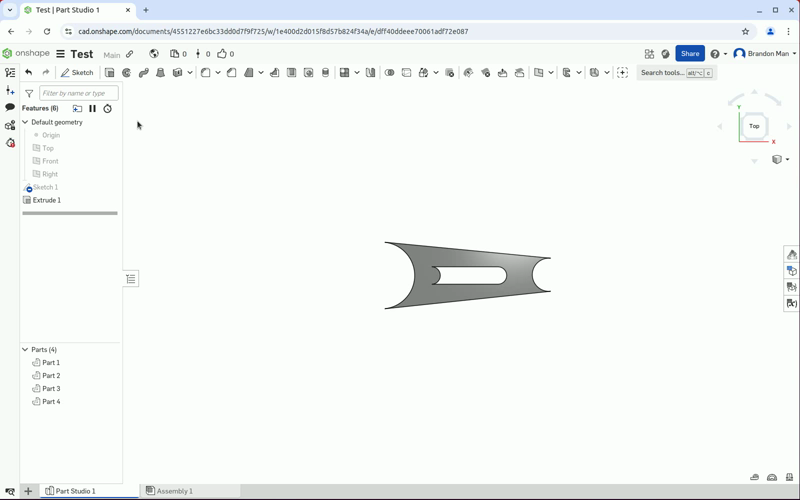
key(shift+h)
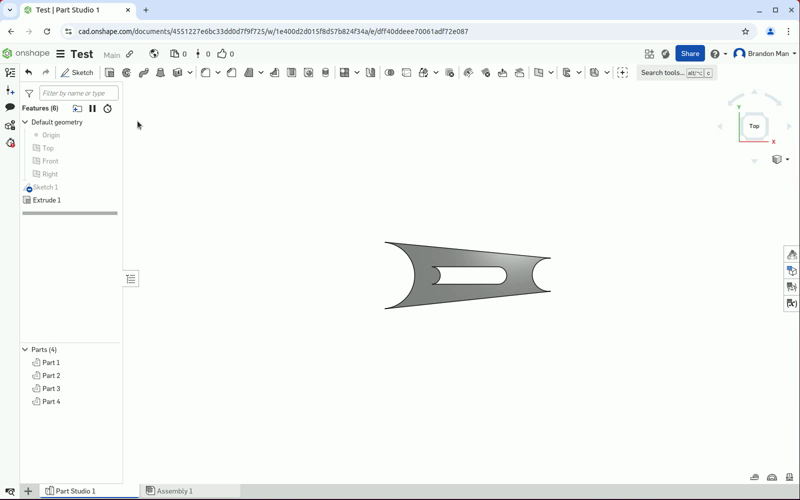
key(shift+h)
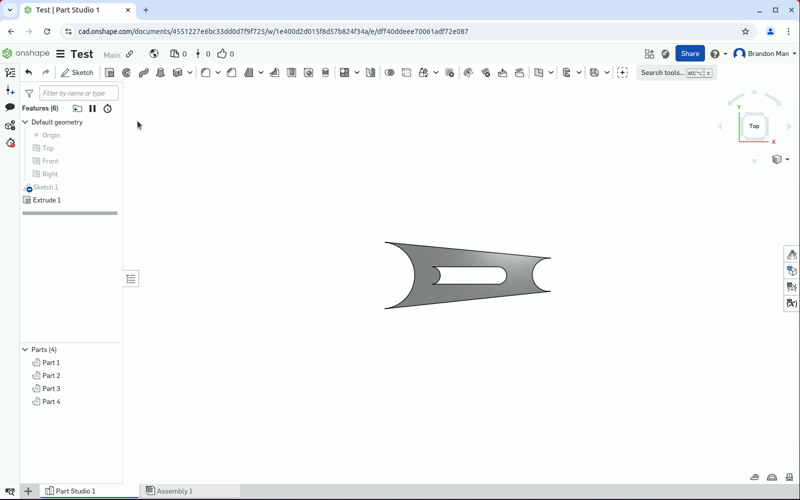
mouse_move(73, 189)
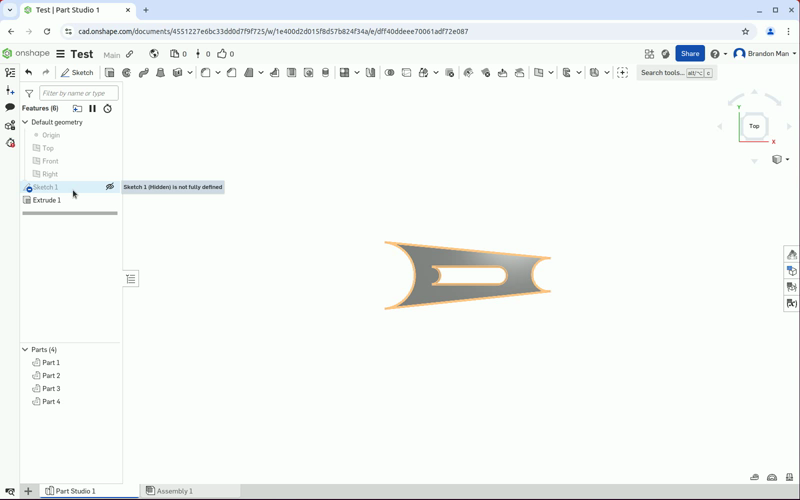
click(73, 189)
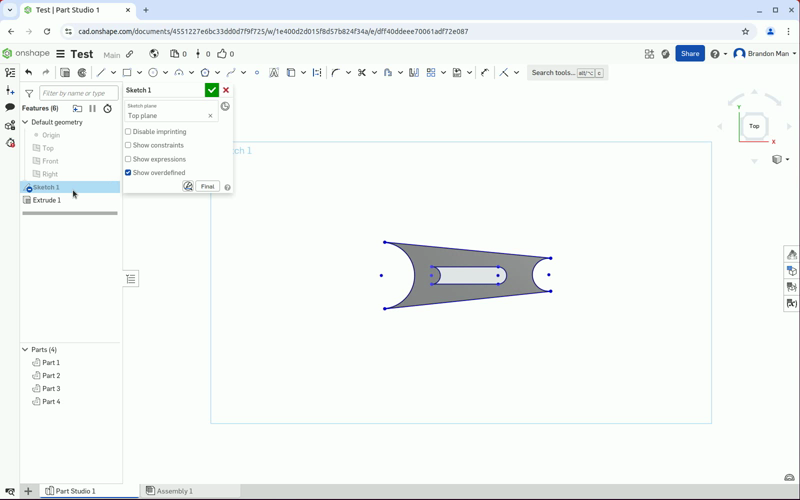
mouse_move(229, 92)
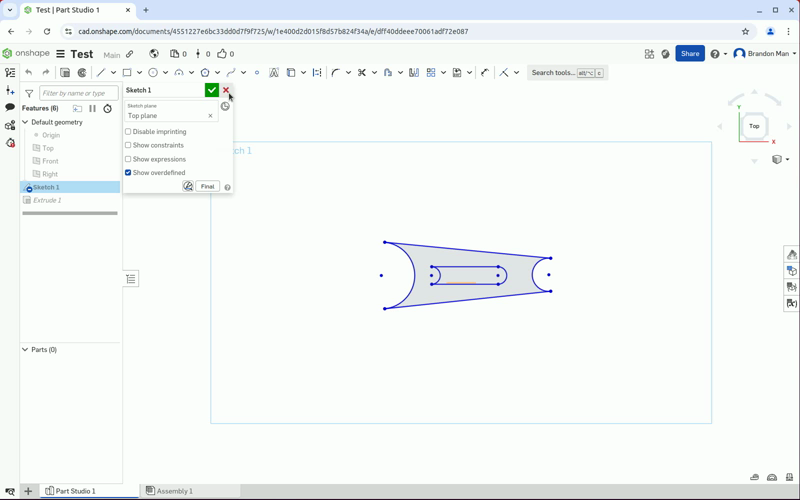
click(229, 92)
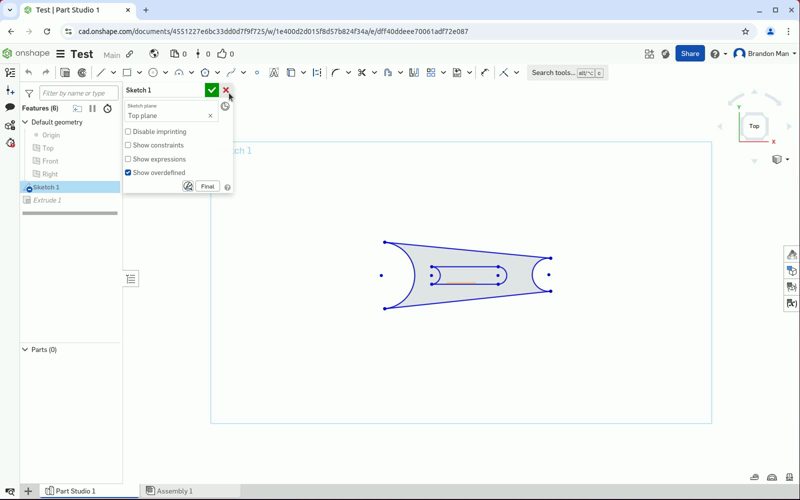
key(shift+s)
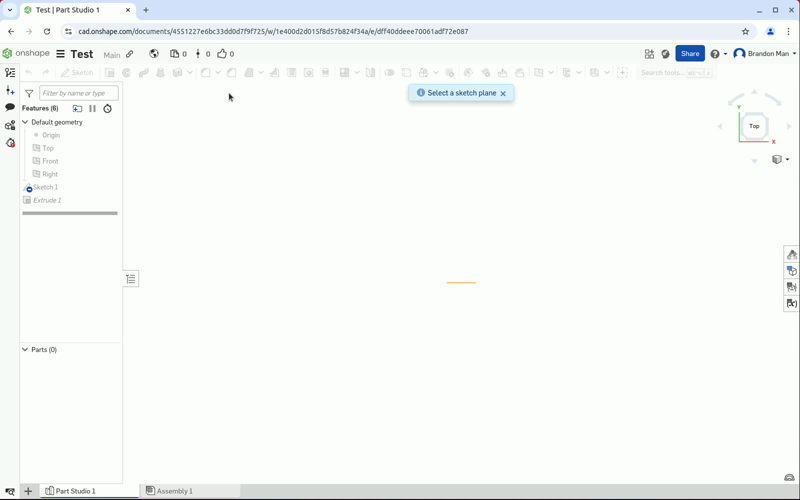
mouse_move(73, 150)
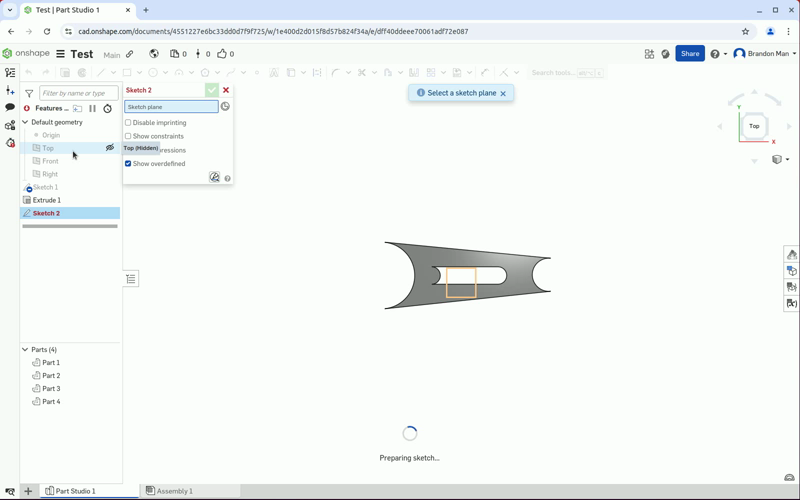
click(73, 150)
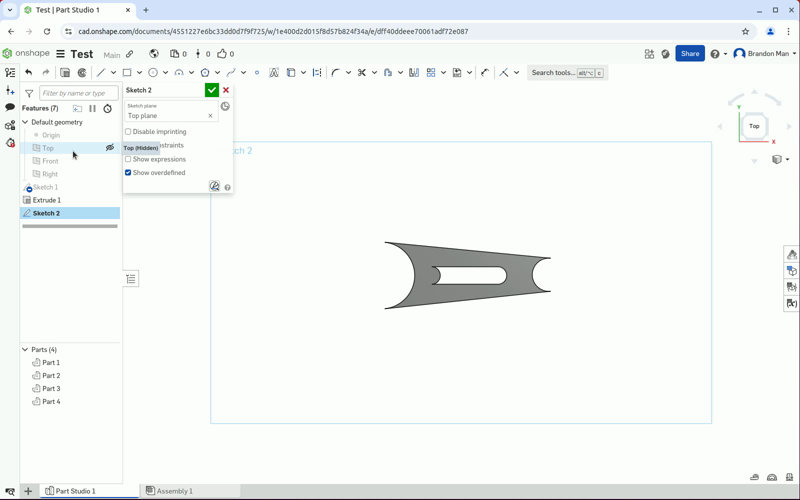
mouse_move(73, 352)
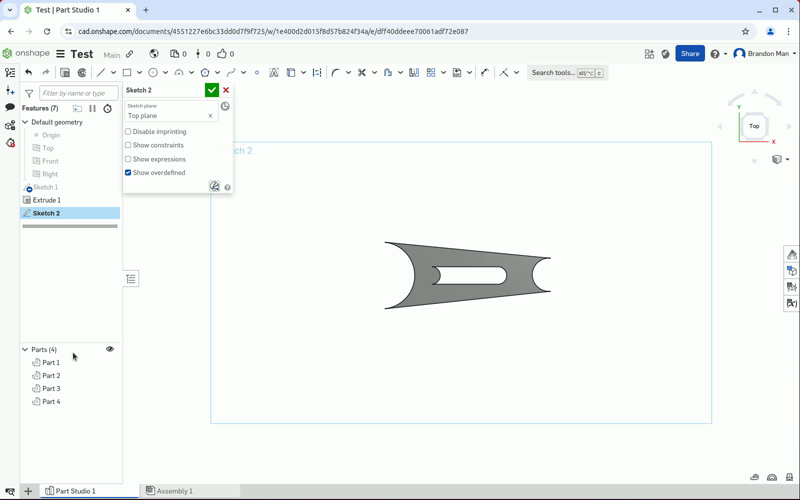
key(y)
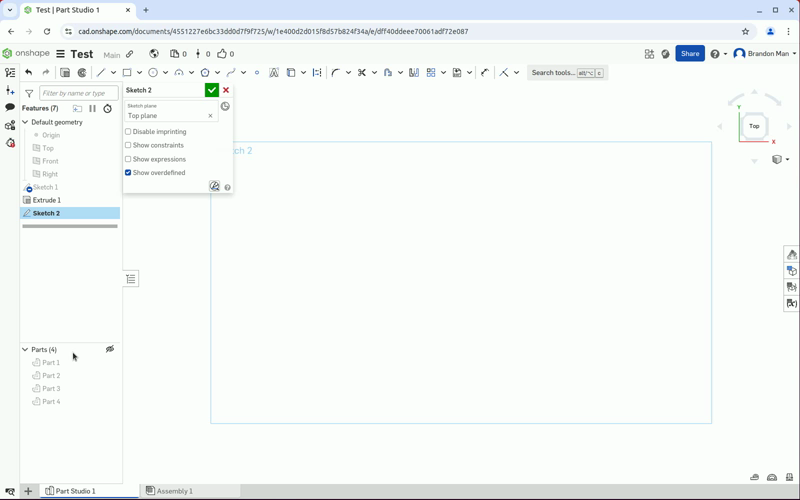
key(c)
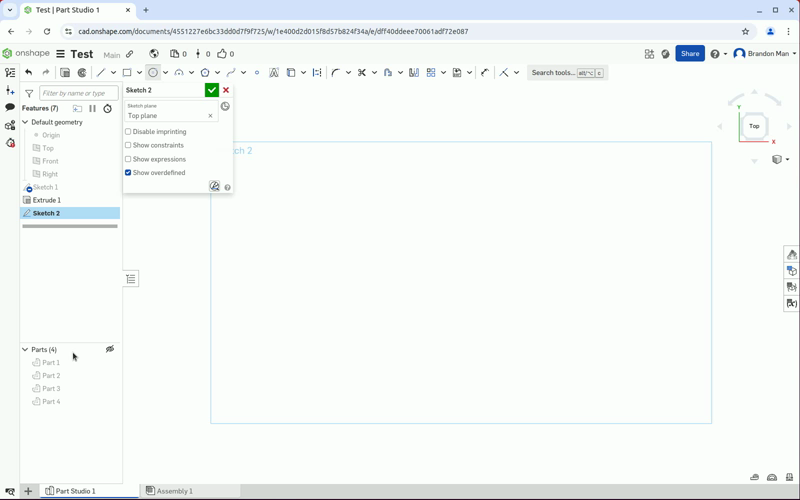
key_down(shift)
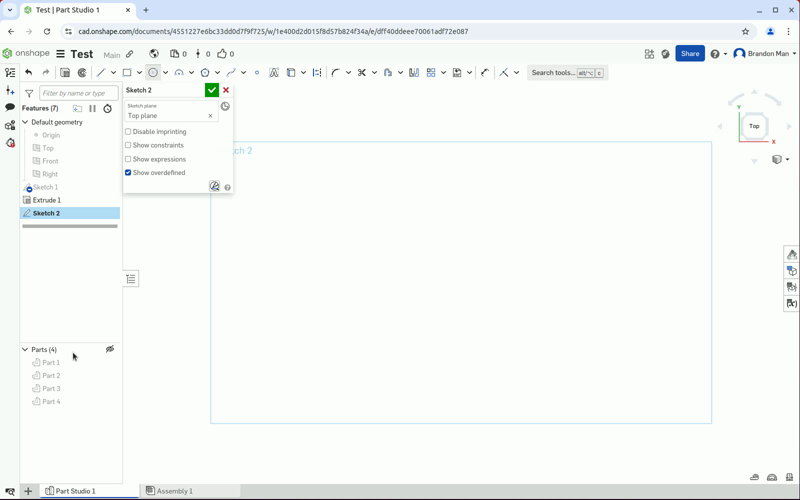
mouse_move(382, 275)
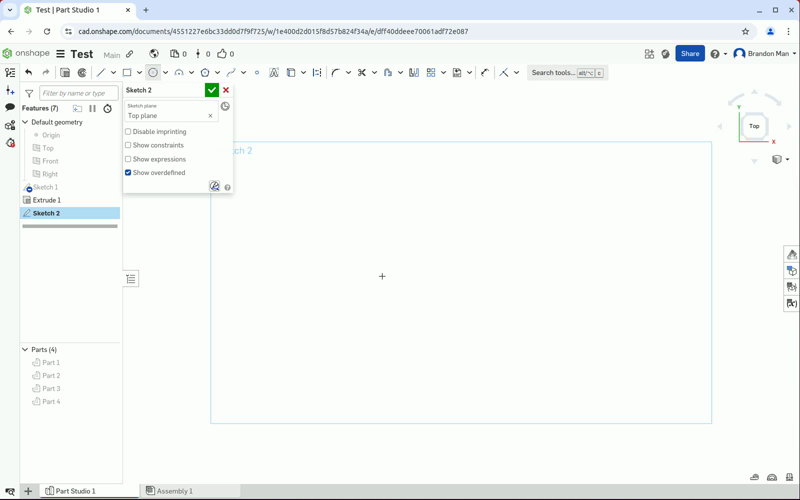
click(382, 275)
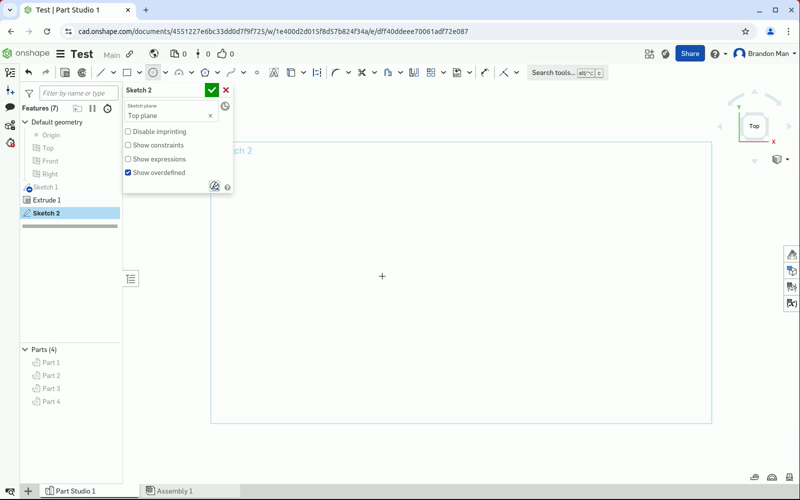
key_up(shift)
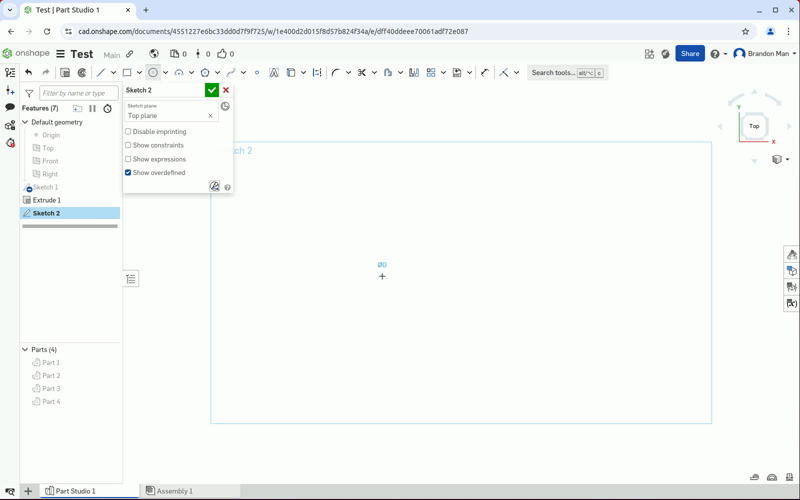
mouse_move(415, 275)
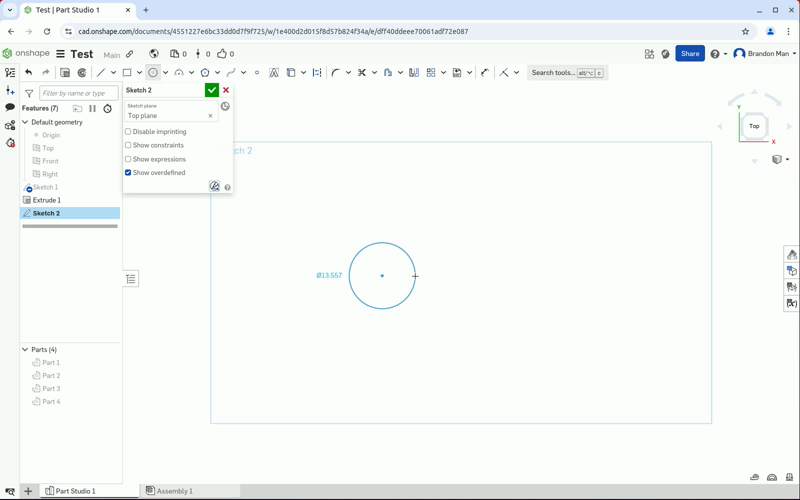
click(415, 275)
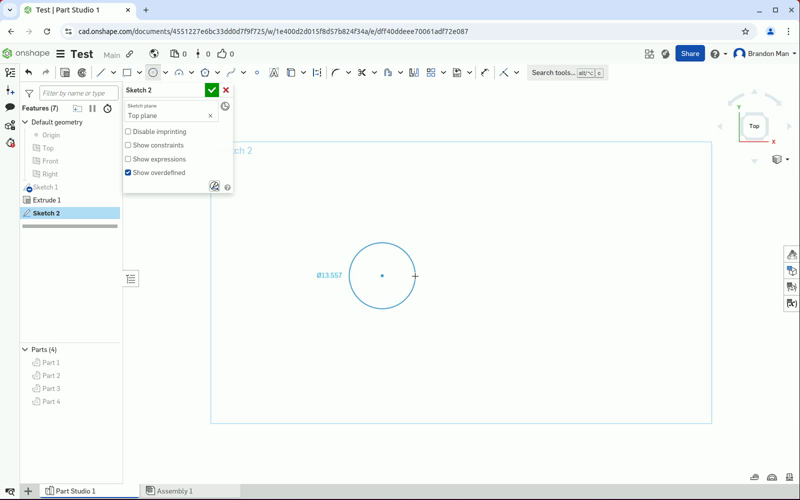
key(esc)
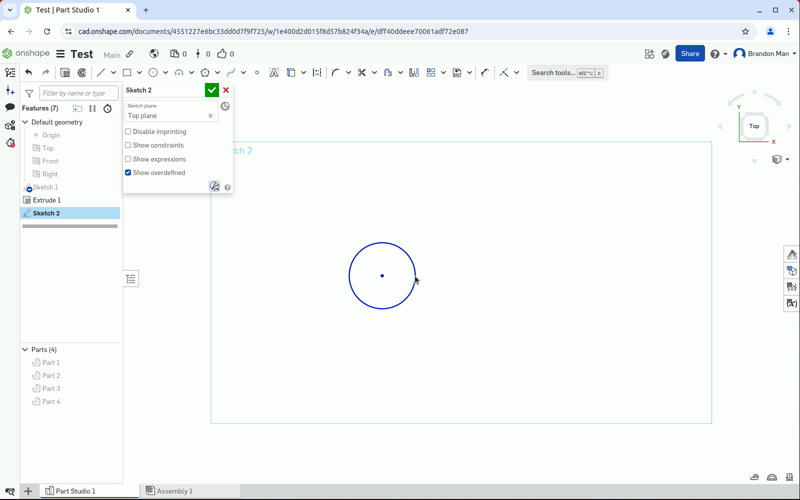
key(c)
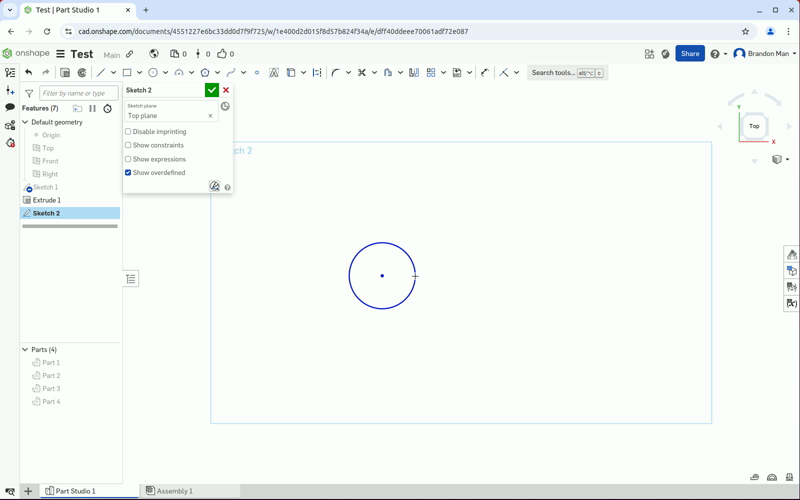
key_down(shift)
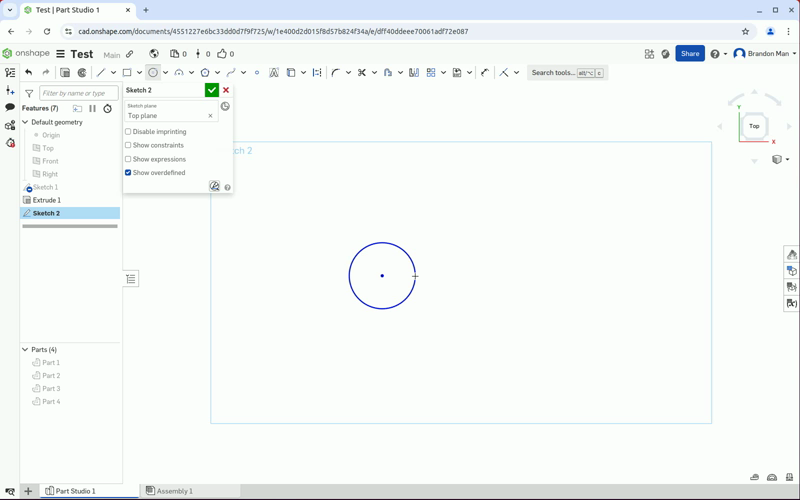
mouse_move(382, 275)
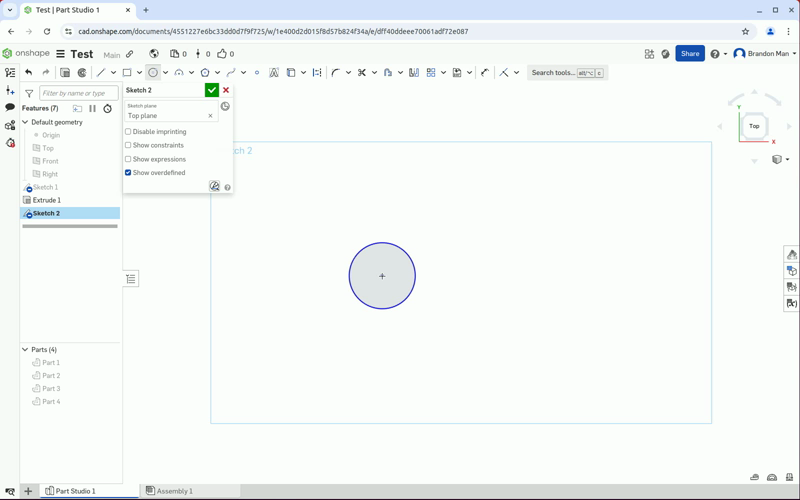
click(382, 275)
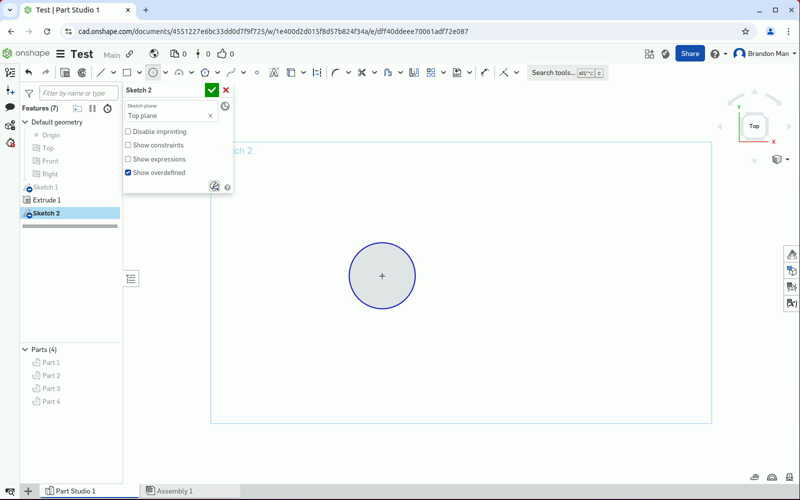
key_up(shift)
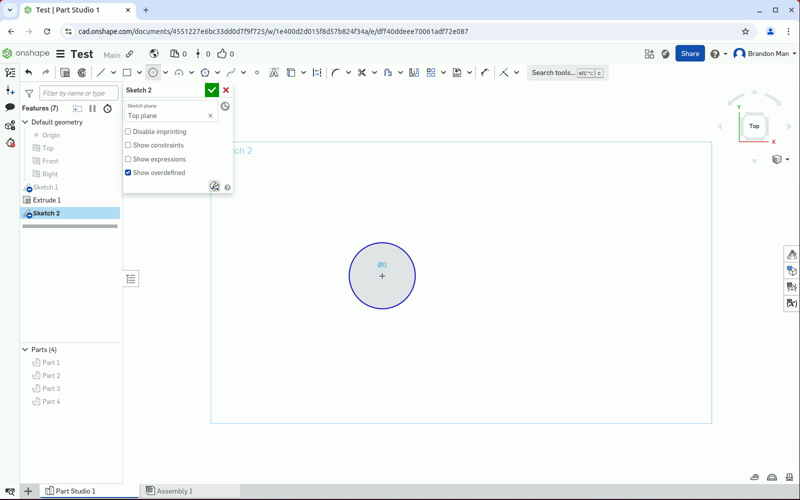
mouse_move(407, 275)
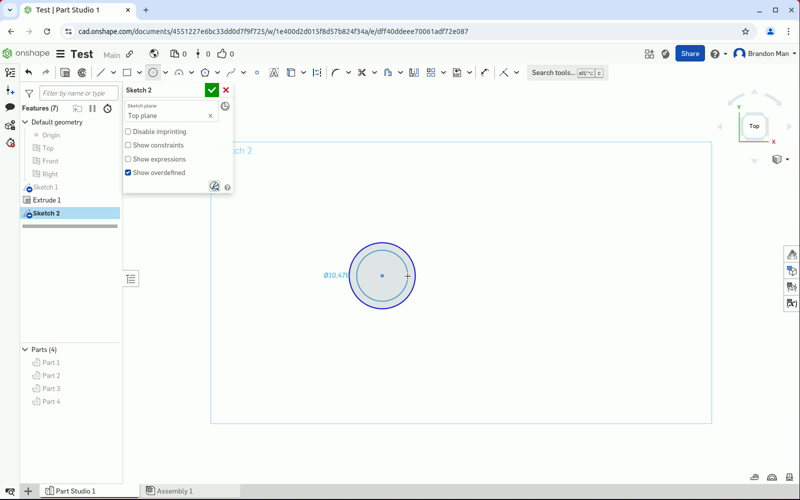
click(407, 275)
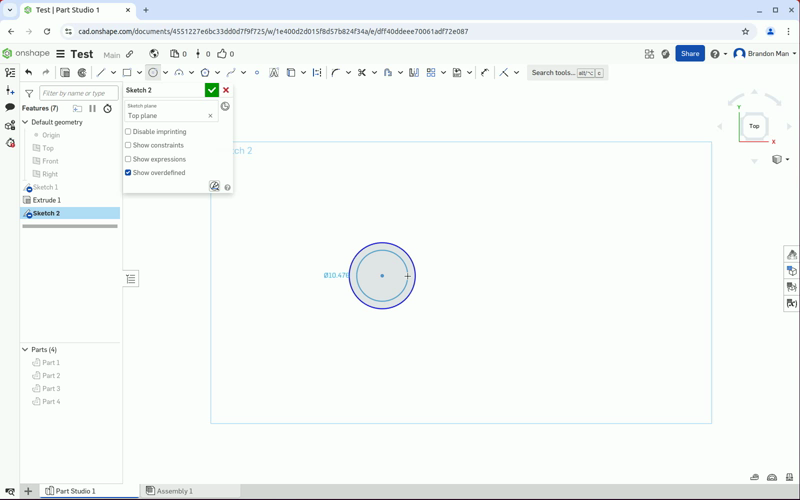
key(esc)
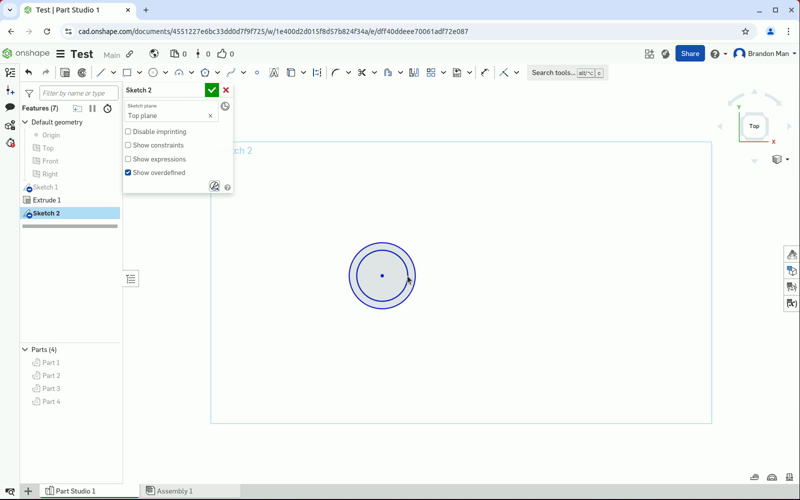
mouse_move(390, 245)
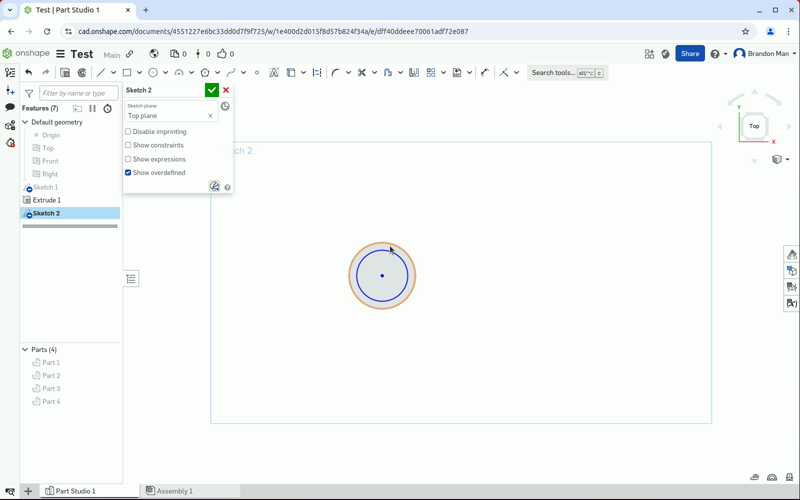
scroll(6)
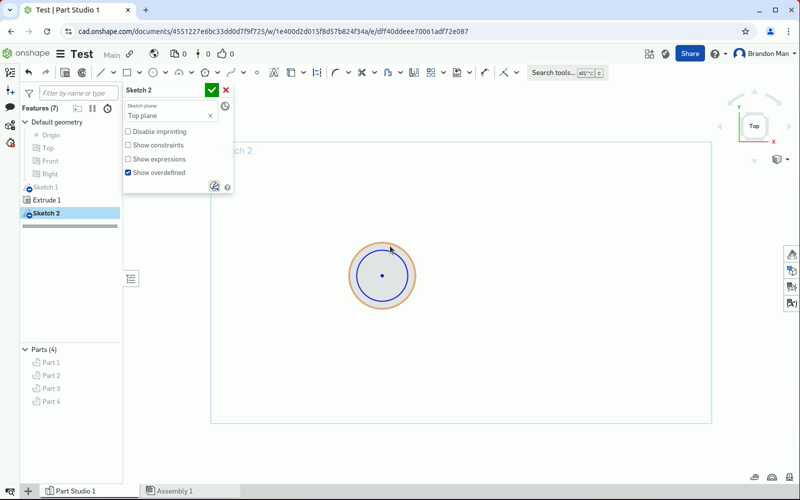
scroll(6)
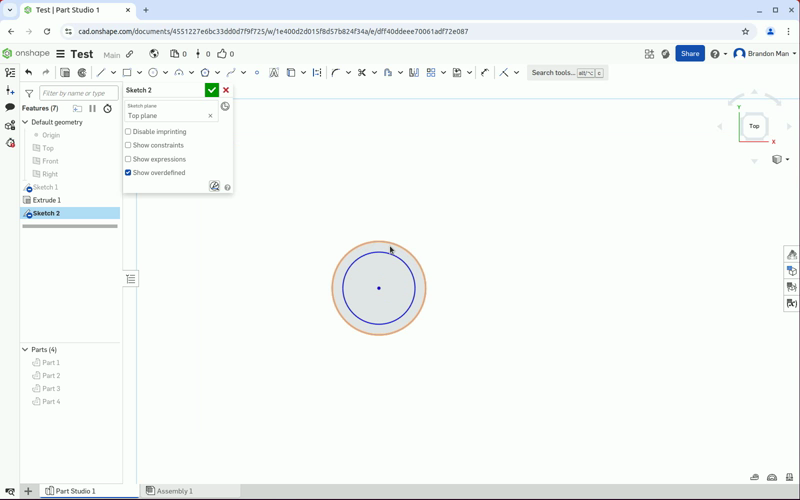
scroll(6)
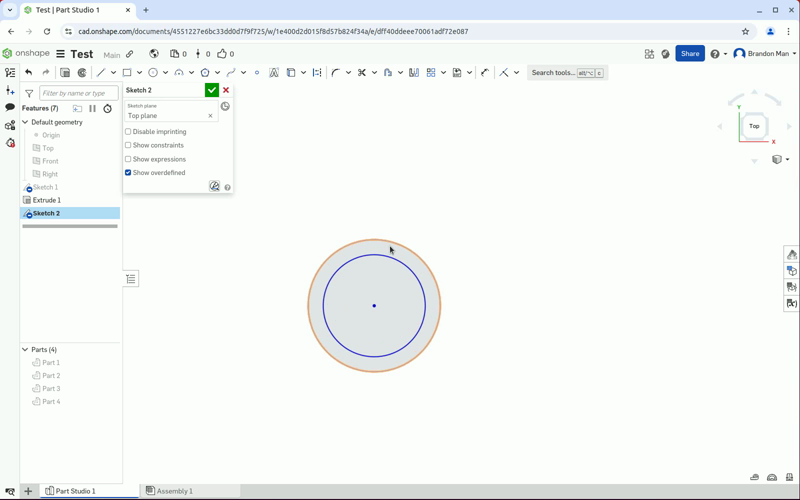
scroll(6)
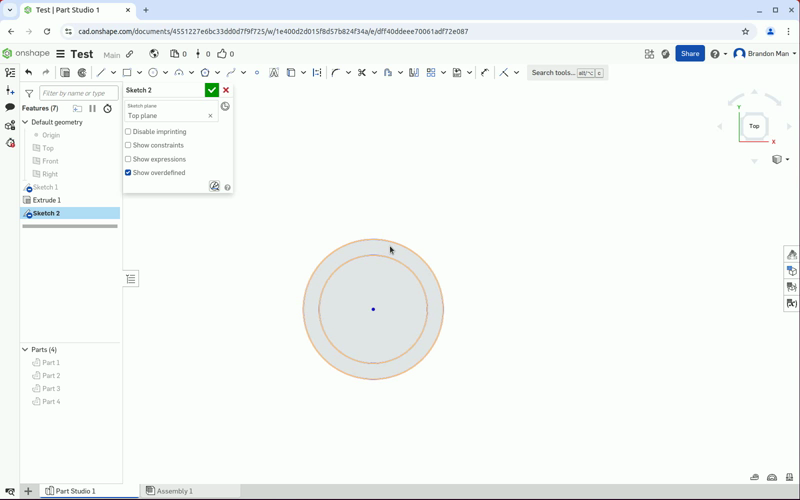
scroll(6)
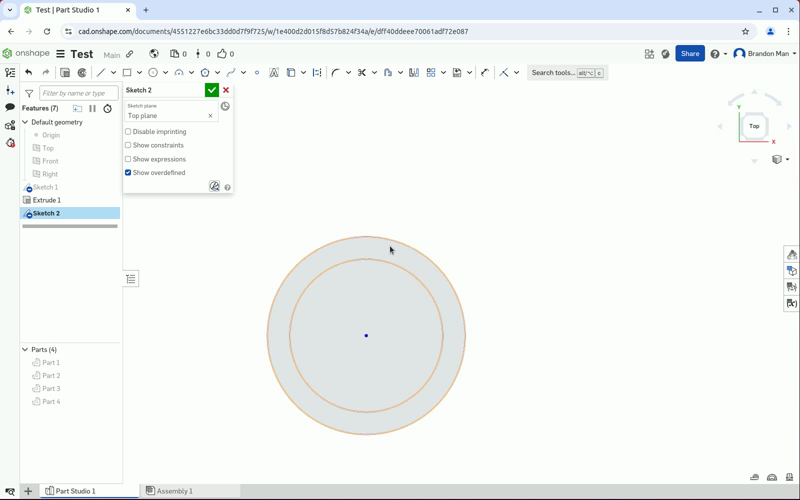
scroll(6)
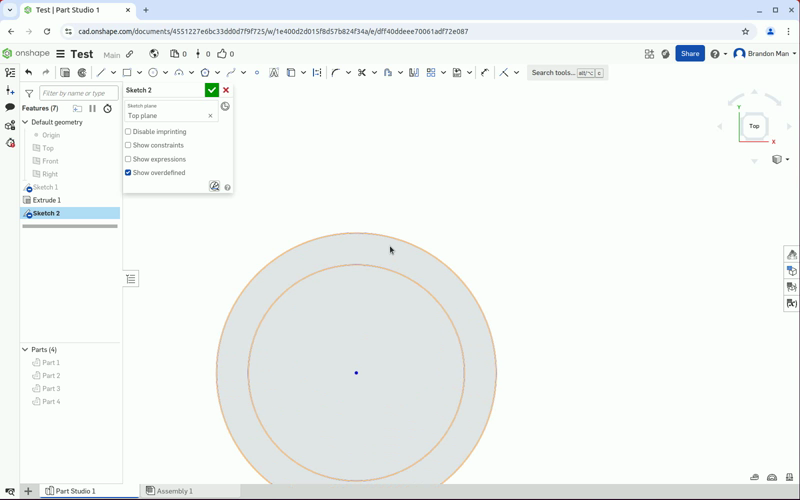
scroll(6)
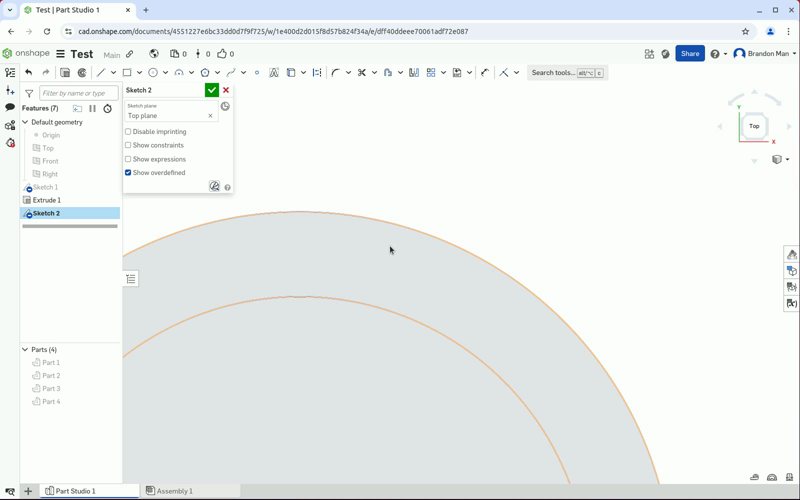
click(390, 245)
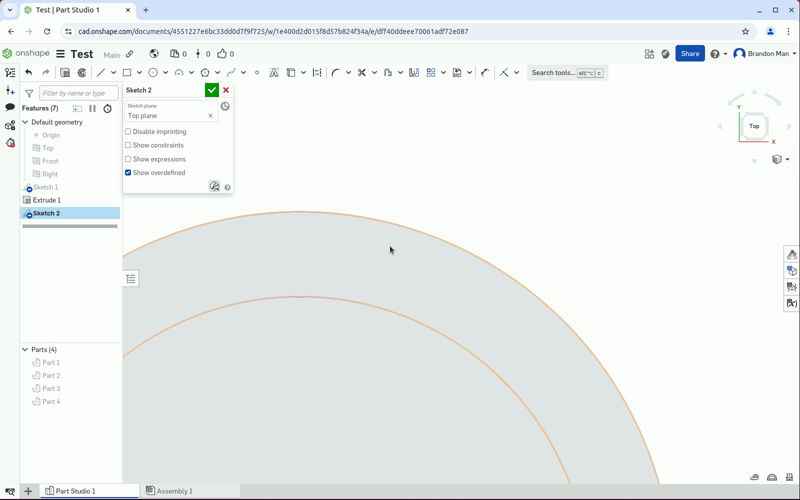
scroll(-6)
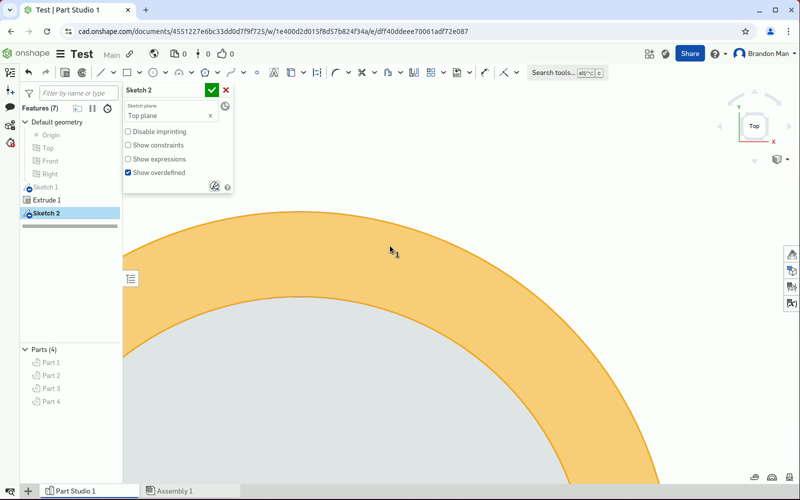
scroll(-6)
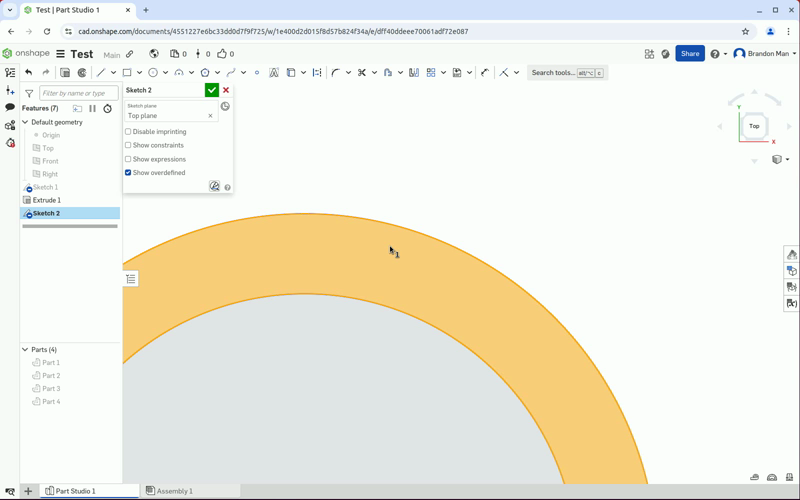
scroll(-6)
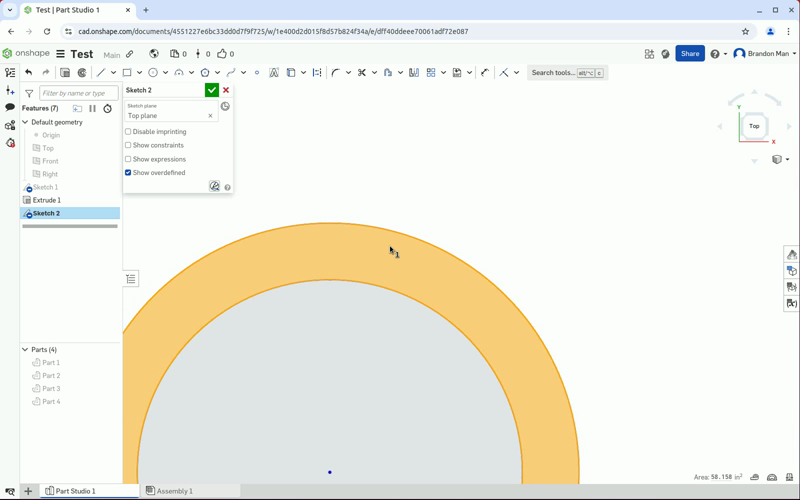
scroll(-6)
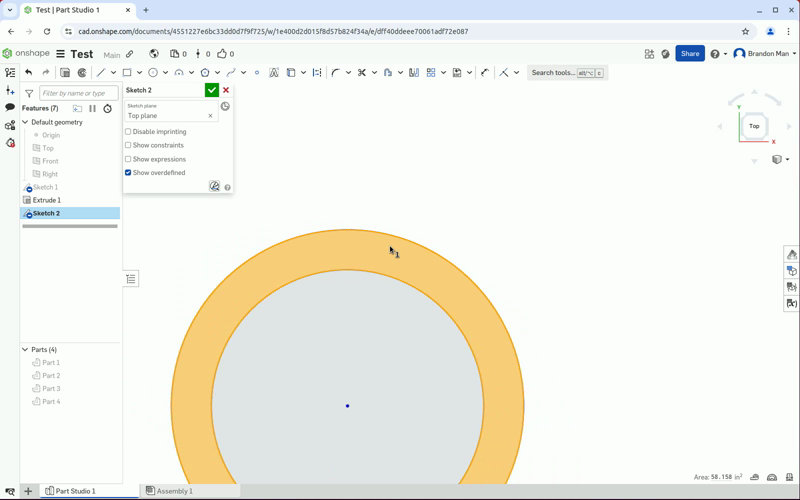
scroll(-6)
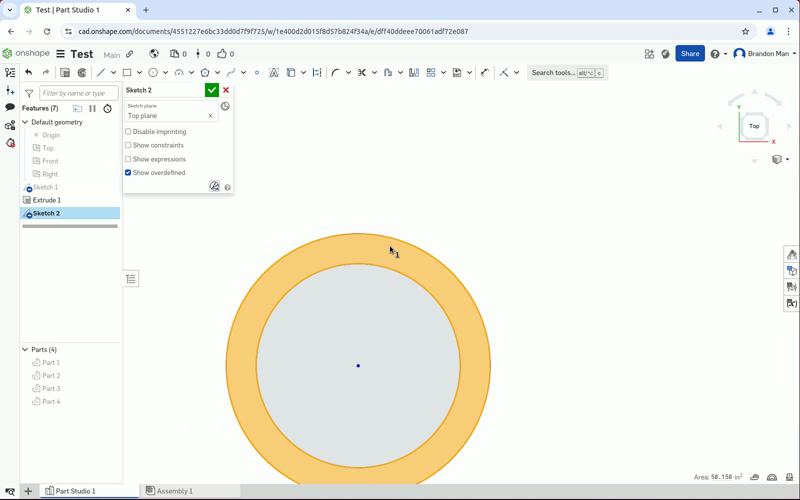
scroll(-6)
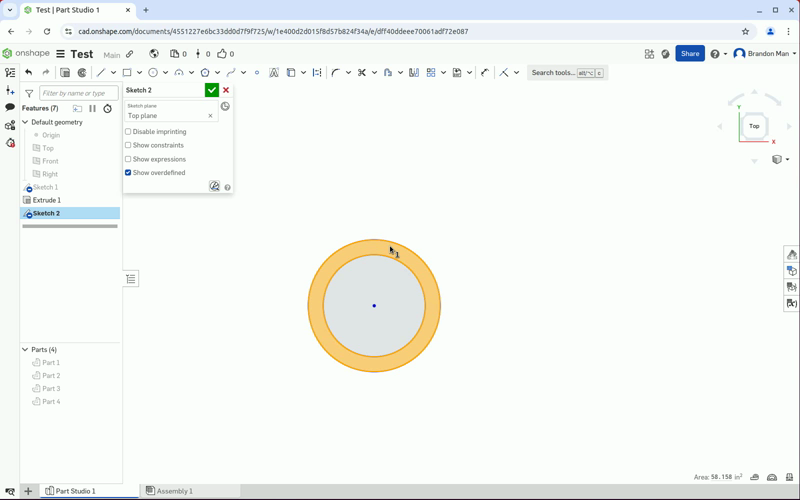
scroll(-6)
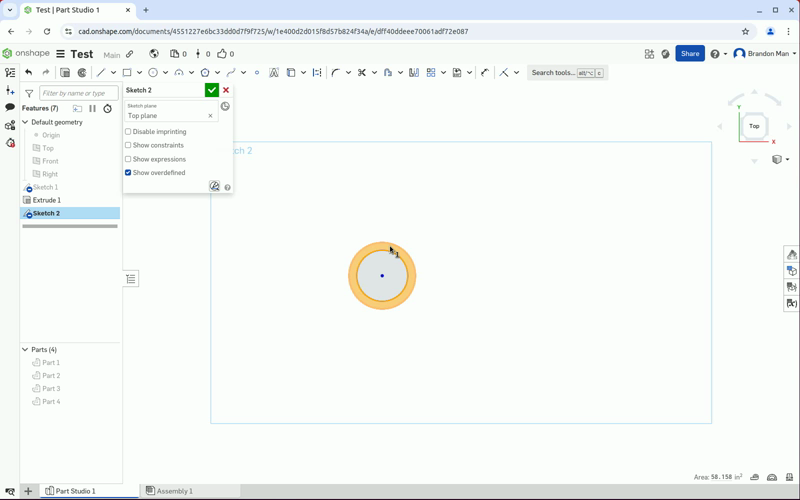
mouse_move(73, 352)
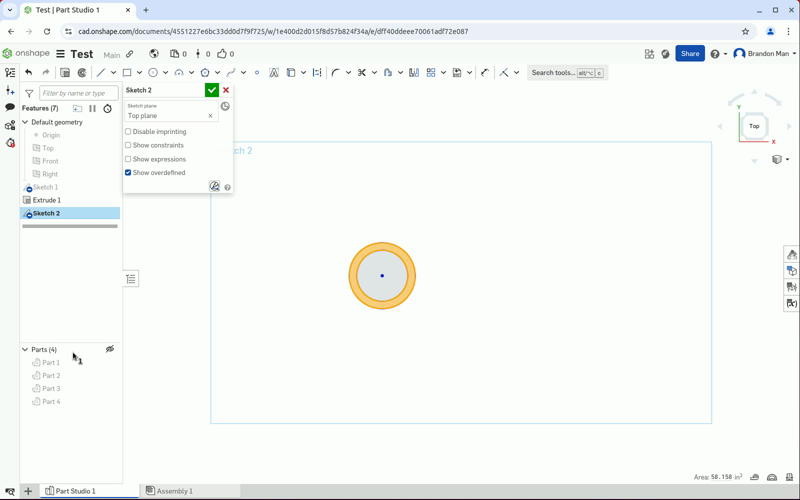
key(shift+y)
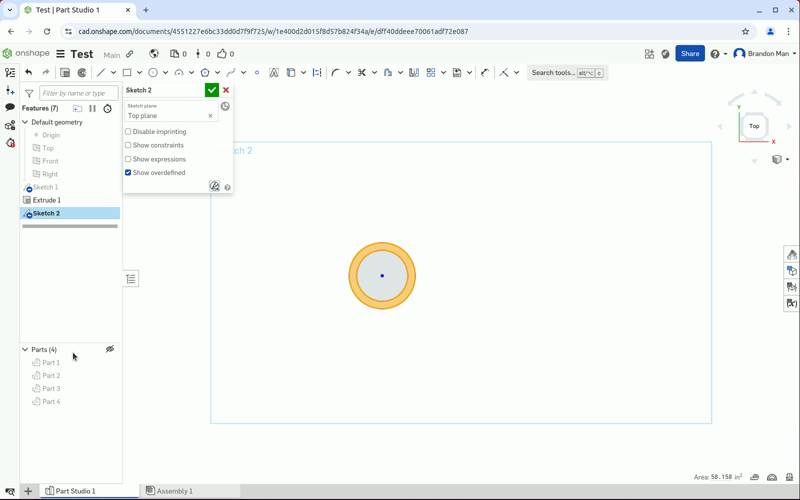
key(shift+e)
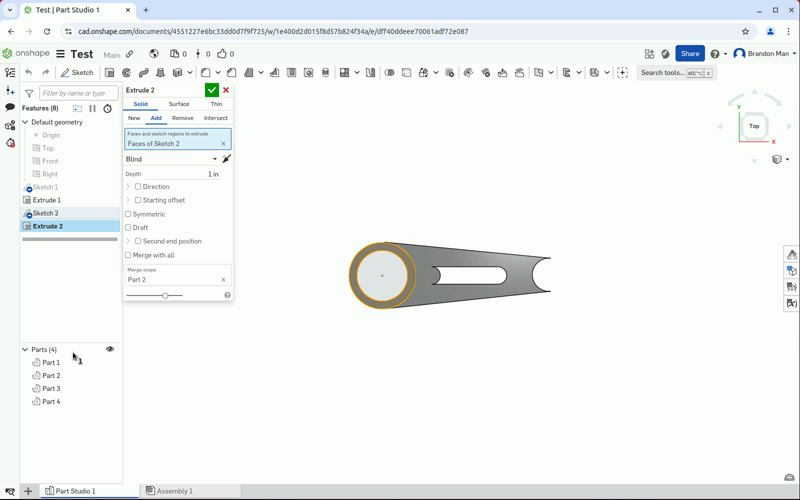
mouse_move(143, 106)
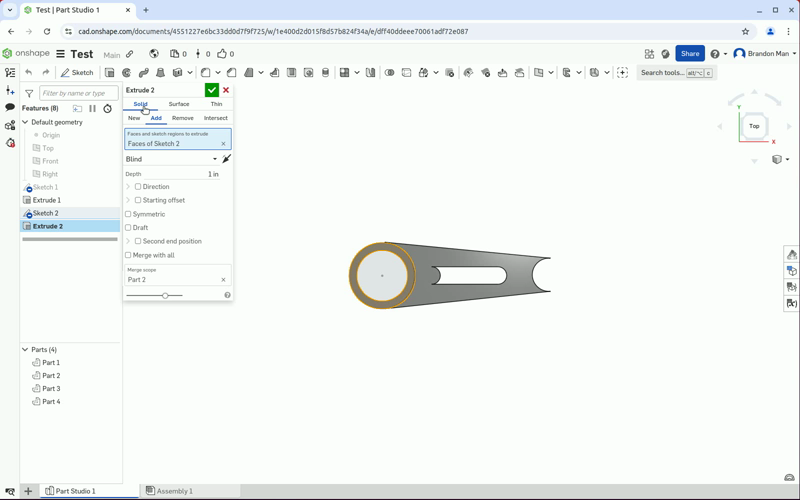
click(143, 106)
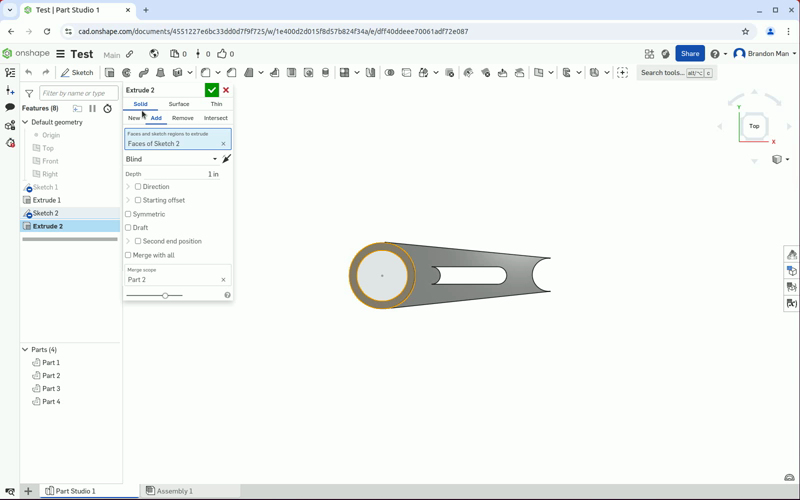
mouse_move(137, 120)
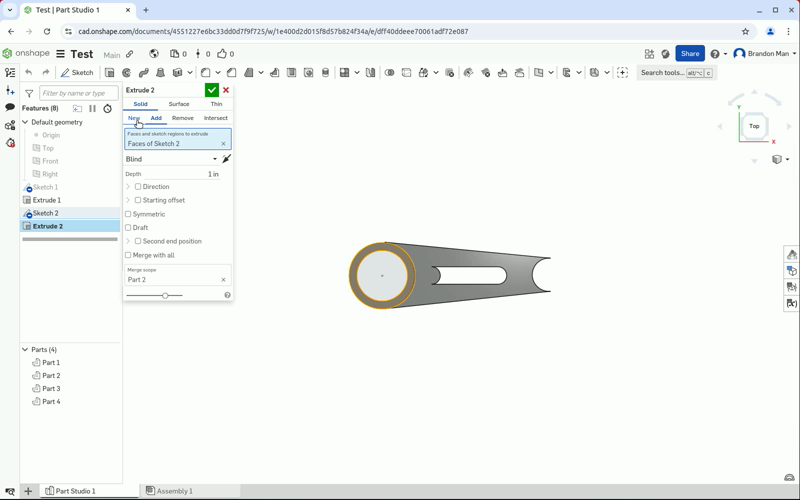
click(137, 120)
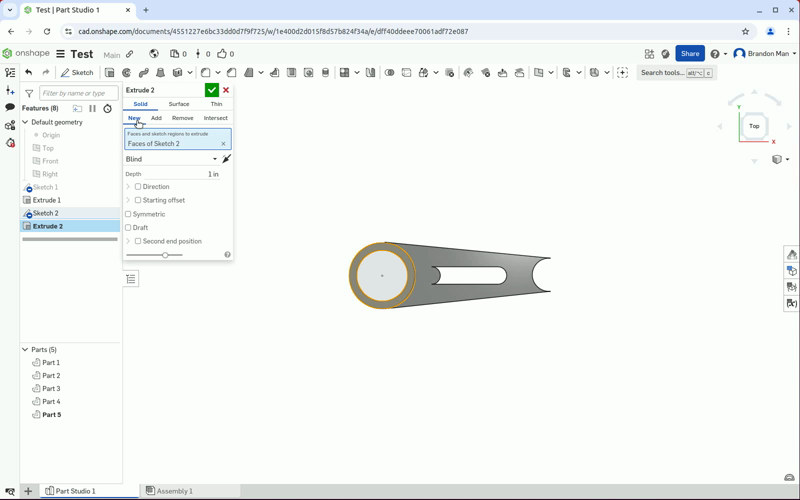
key(tab, 4)
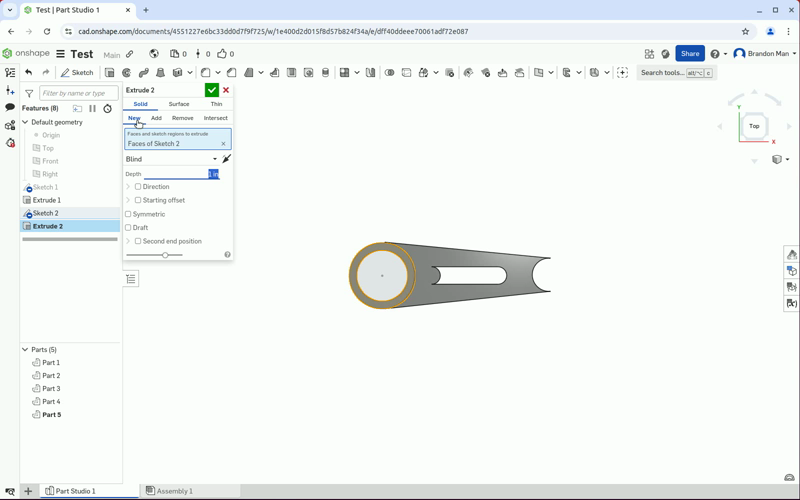
text(10.351)
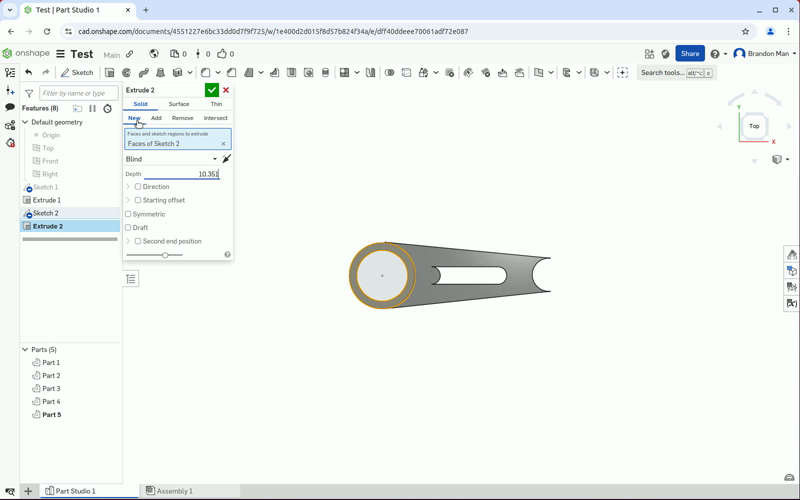
key(enter)
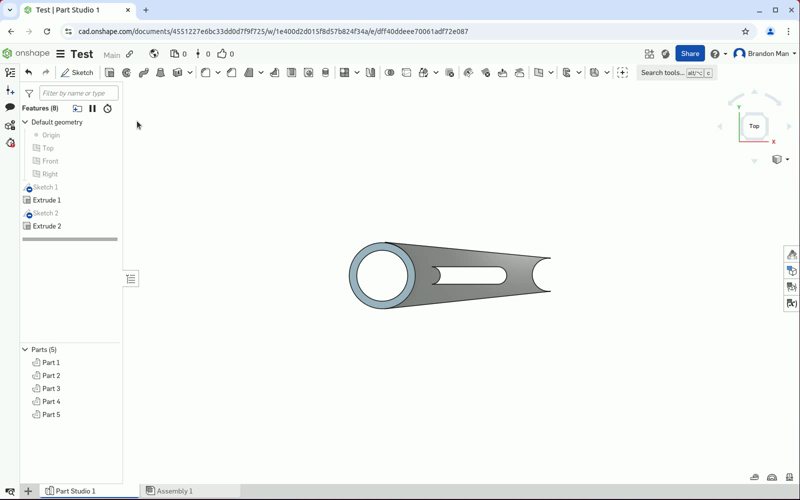
key(shift+h)
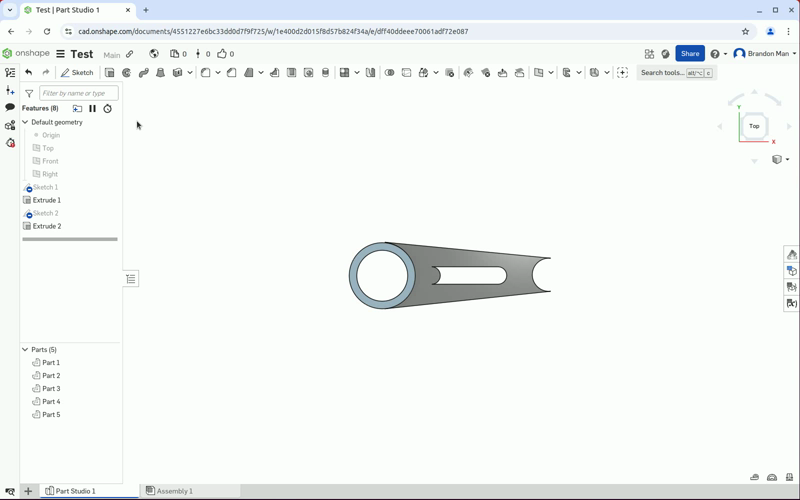
key(shift+h)
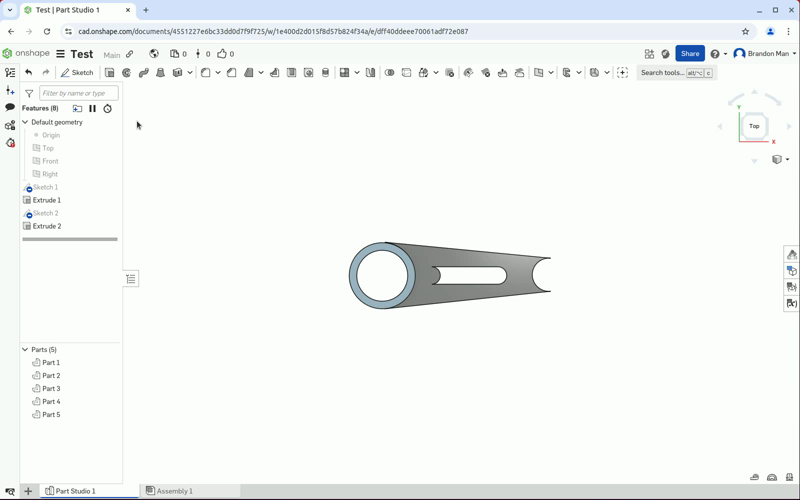
mouse_move(73, 189)
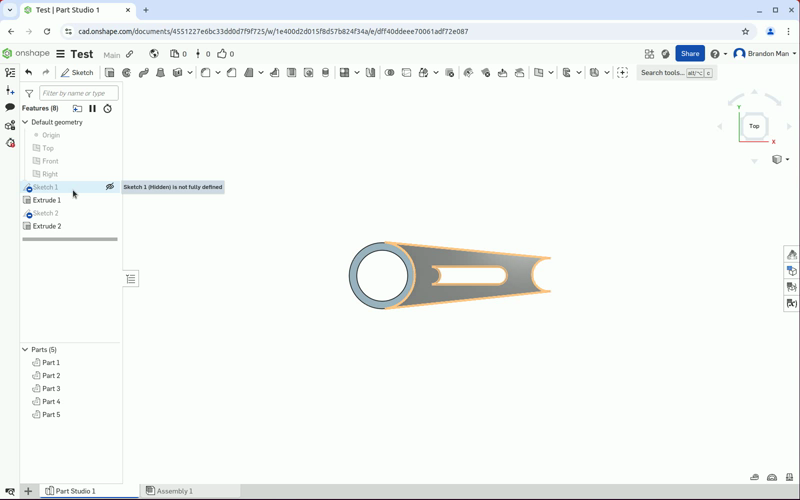
click(73, 189)
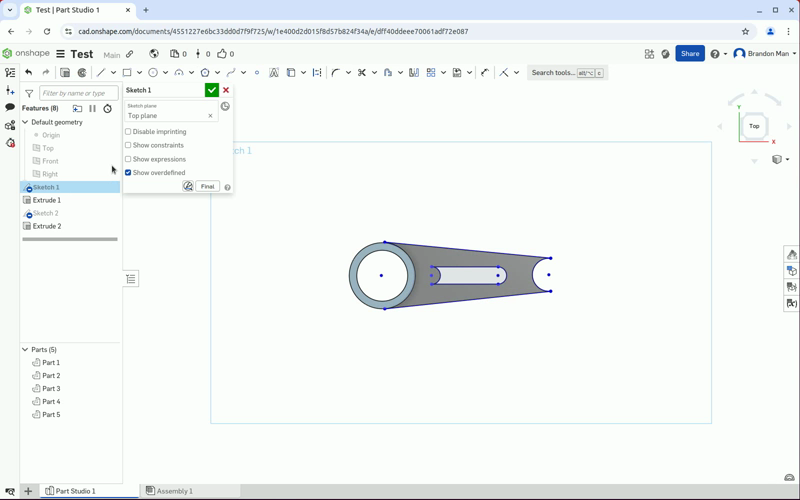
mouse_move(229, 92)
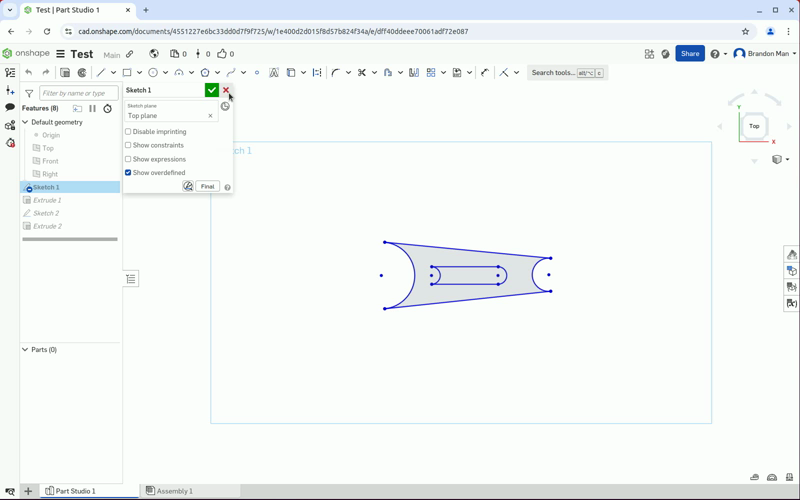
click(229, 92)
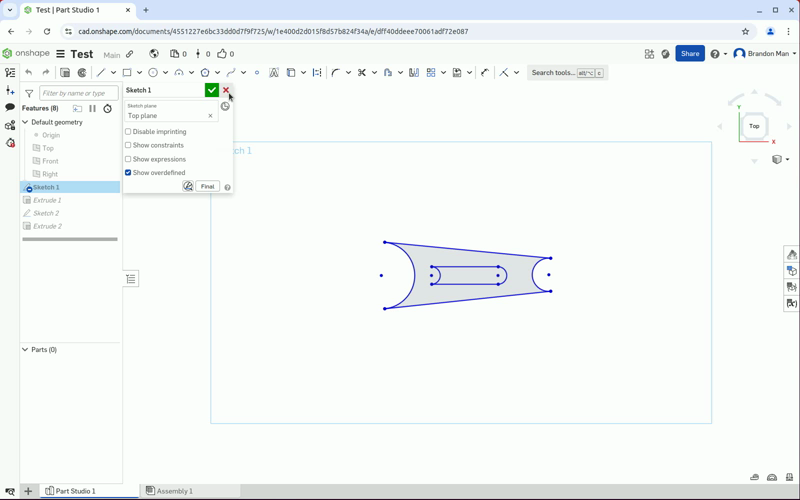
key(shift+s)
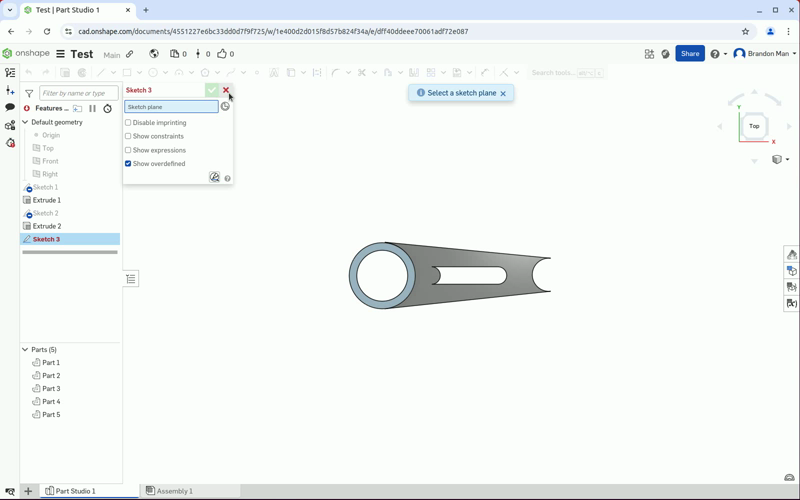
mouse_move(73, 150)
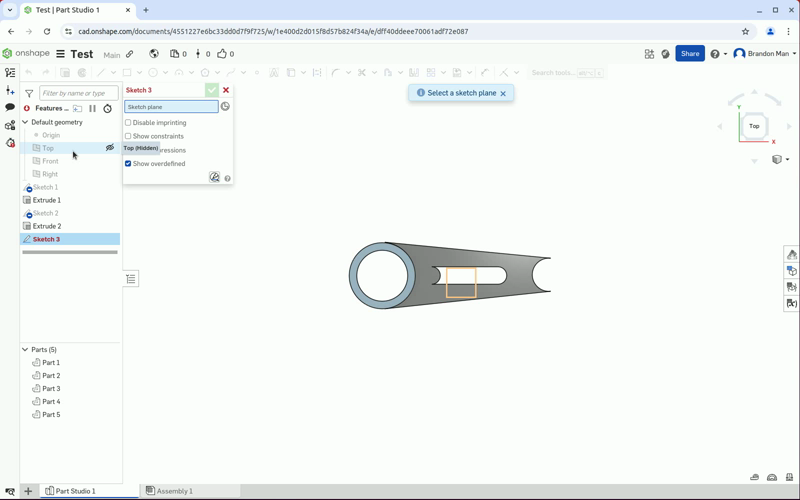
click(73, 150)
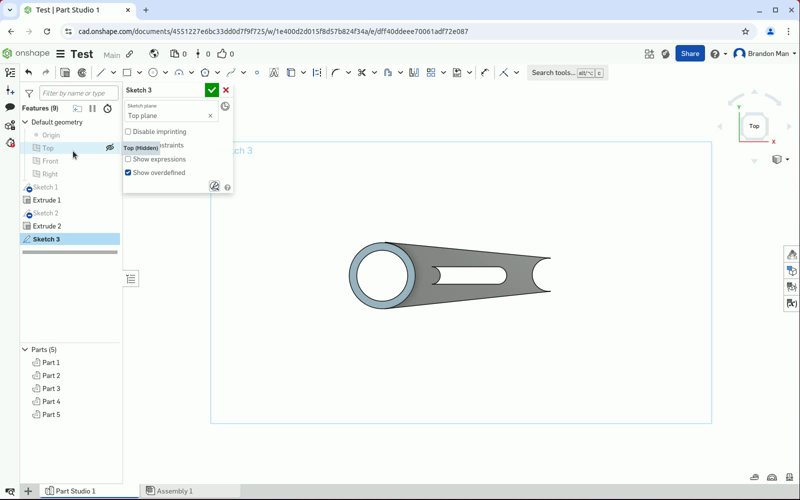
mouse_move(73, 352)
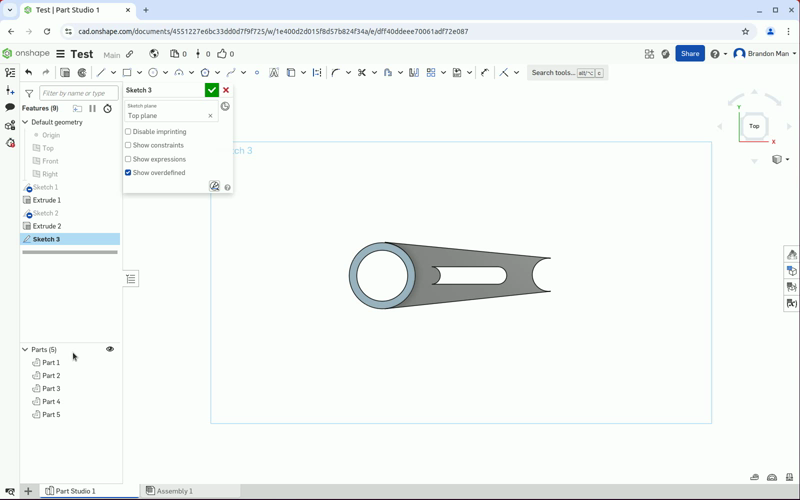
key(y)
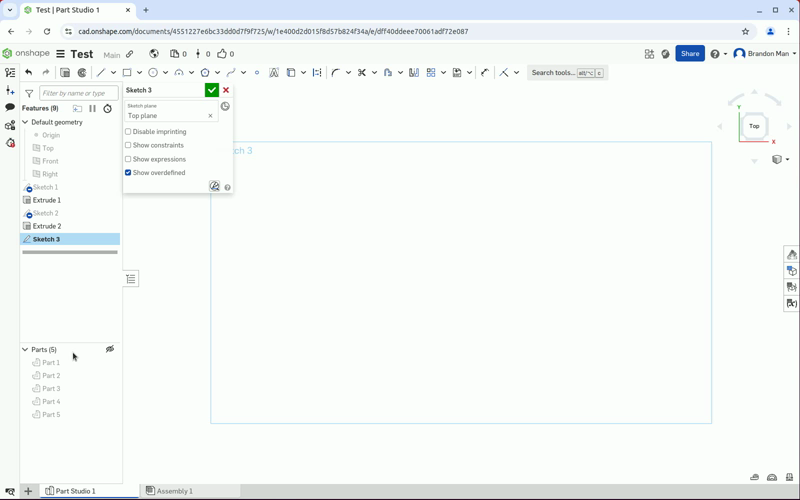
key(c)
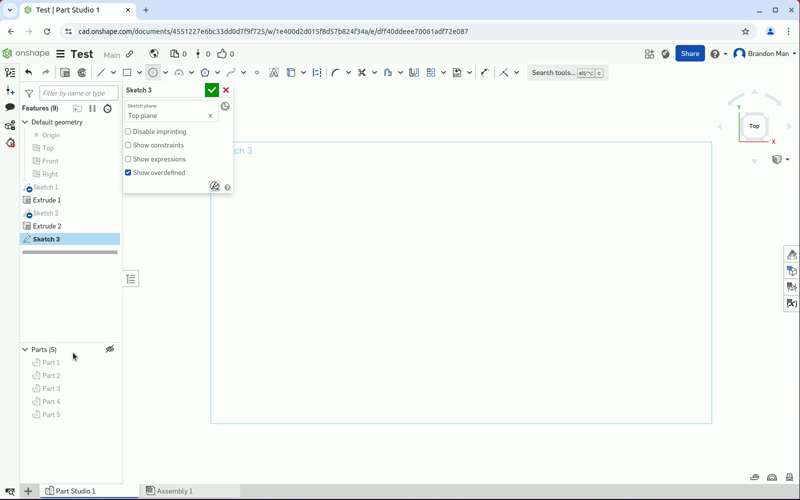
key_down(shift)
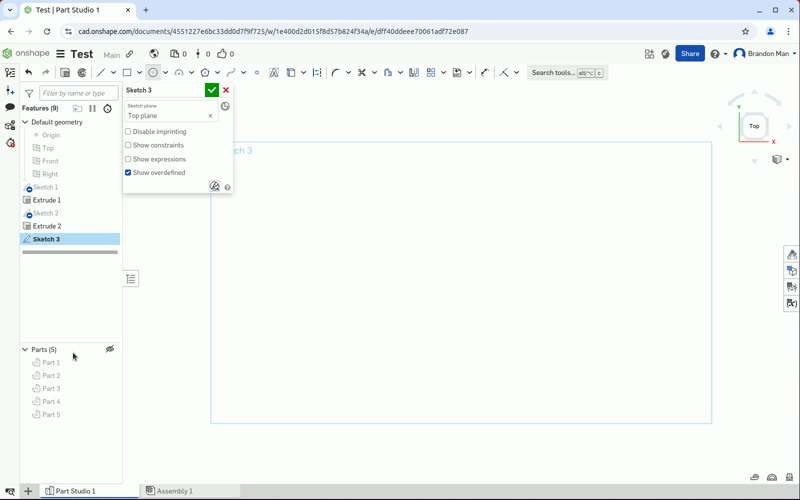
mouse_move(549, 275)
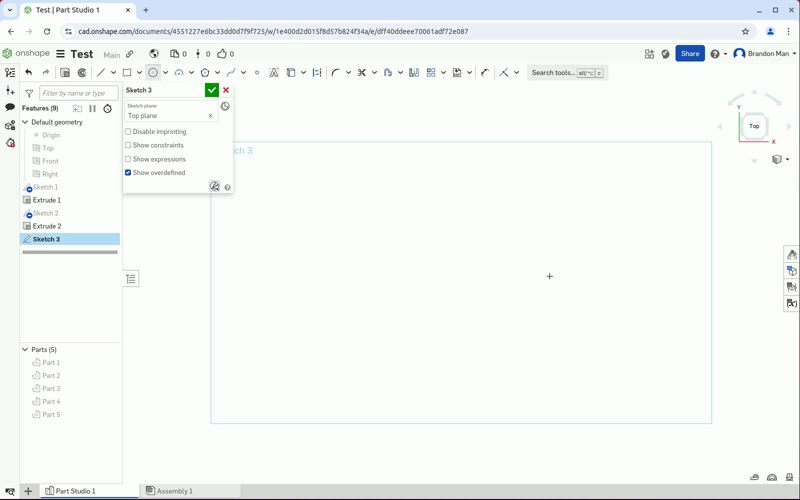
click(549, 275)
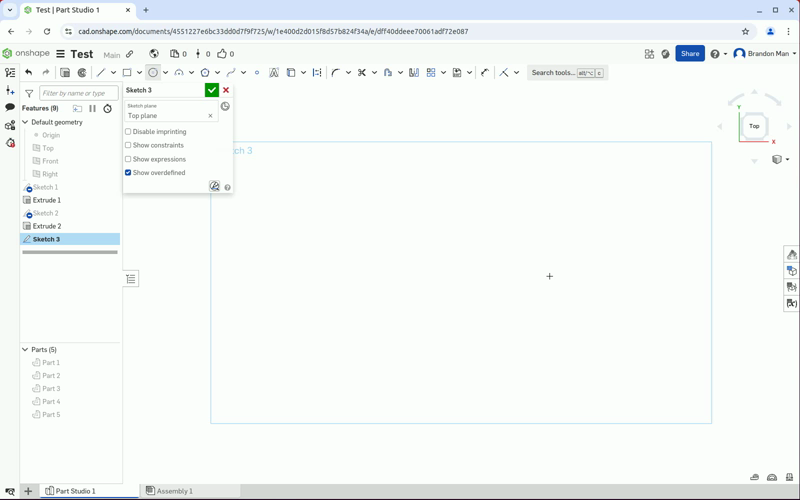
key_up(shift)
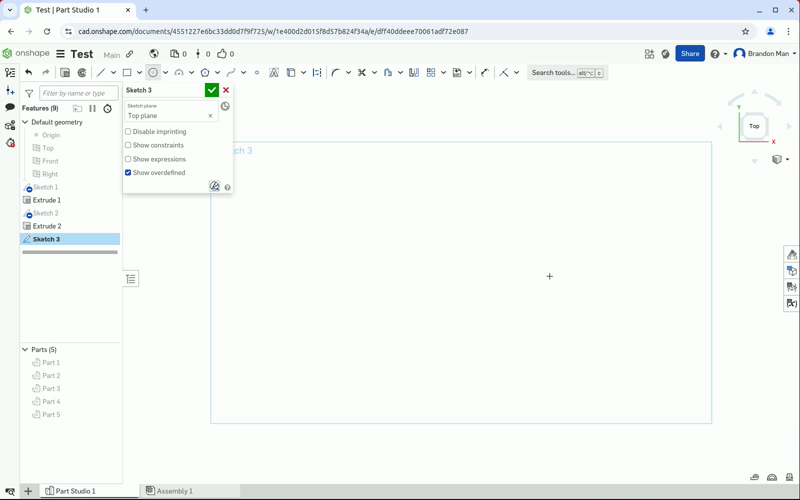
mouse_move(567, 275)
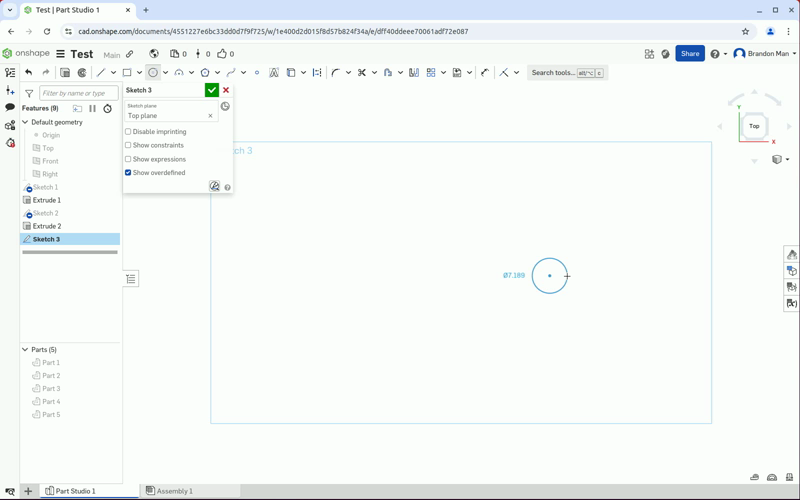
click(567, 275)
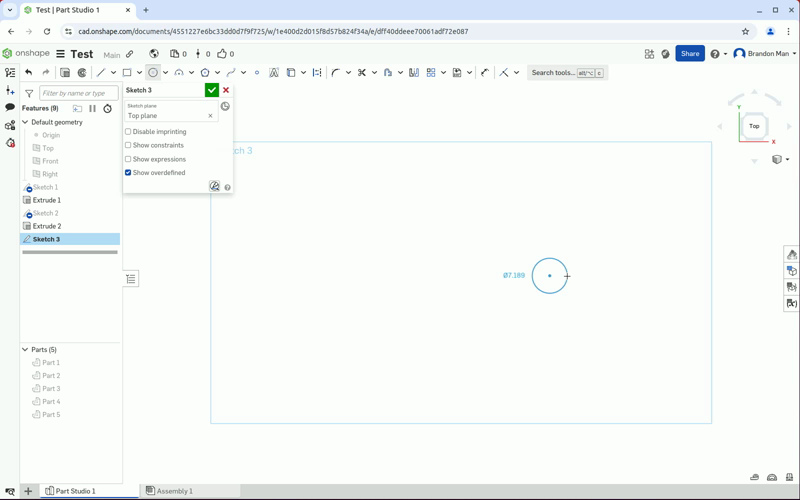
key(esc)
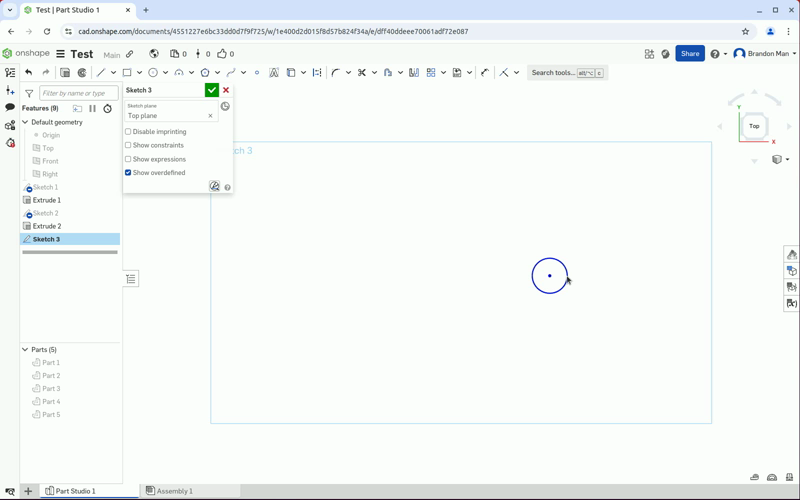
key(c)
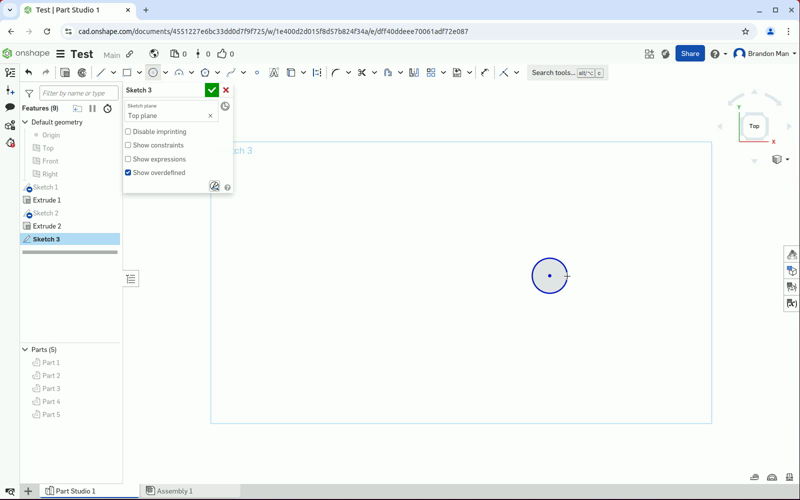
key_down(shift)
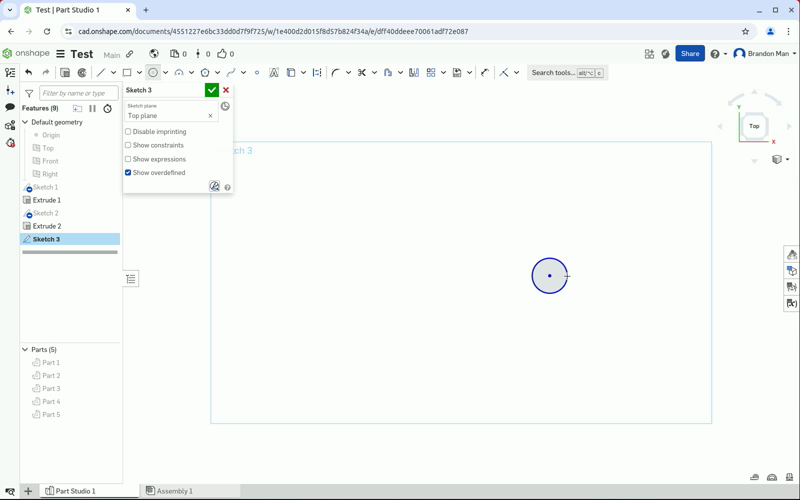
mouse_move(549, 275)
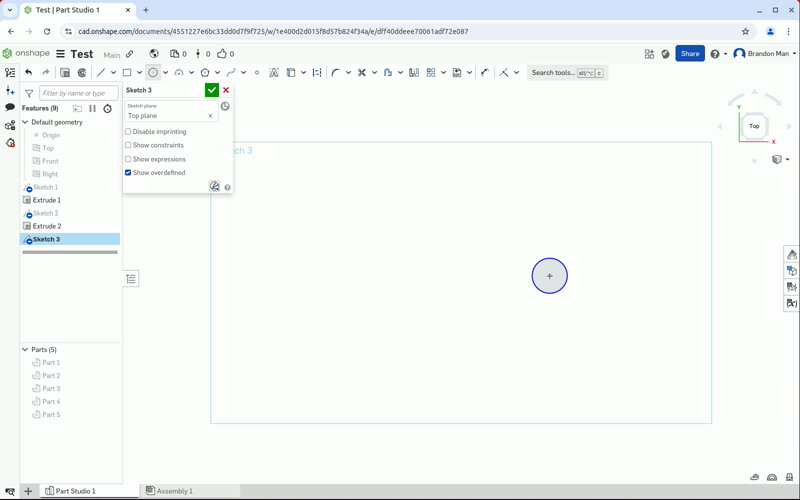
click(549, 275)
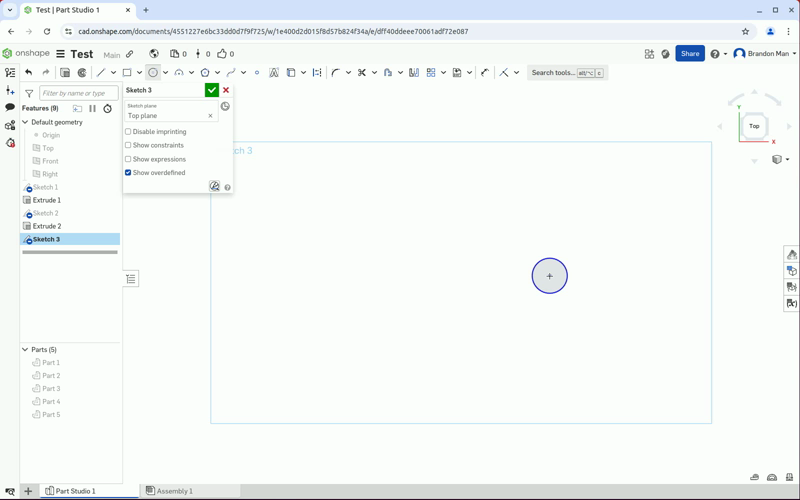
key_up(shift)
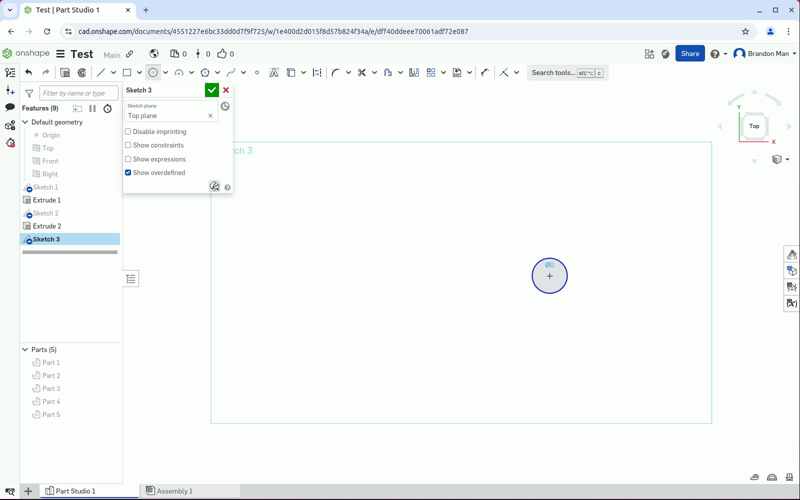
mouse_move(558, 275)
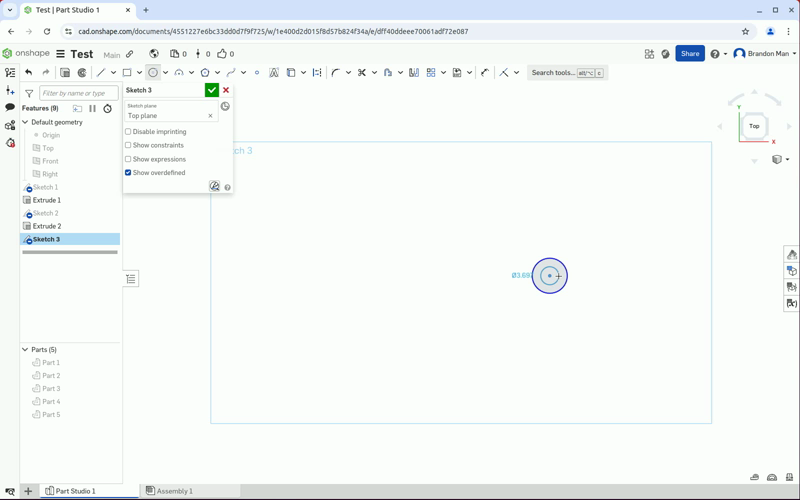
click(558, 275)
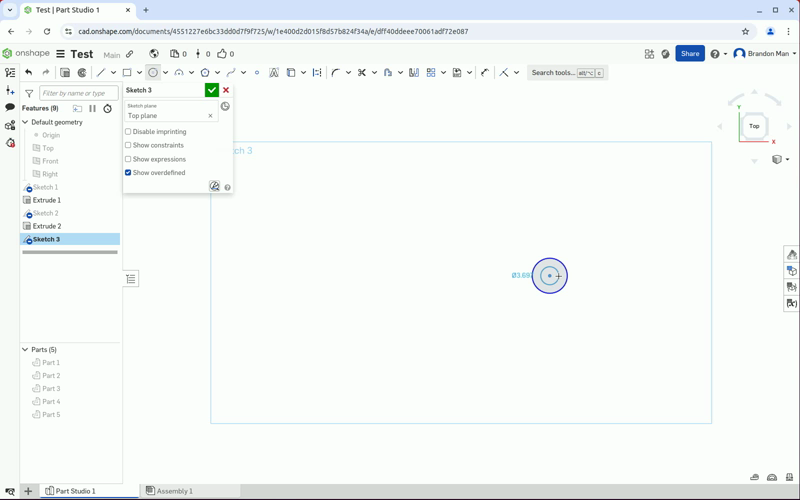
key(esc)
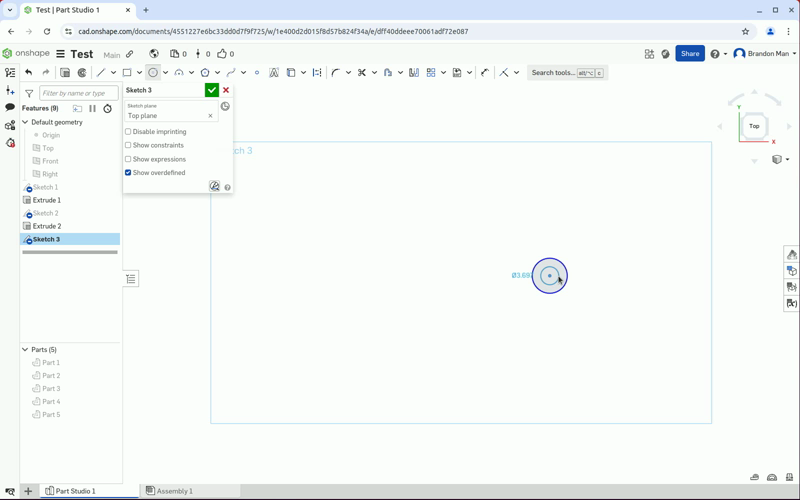
mouse_move(545, 266)
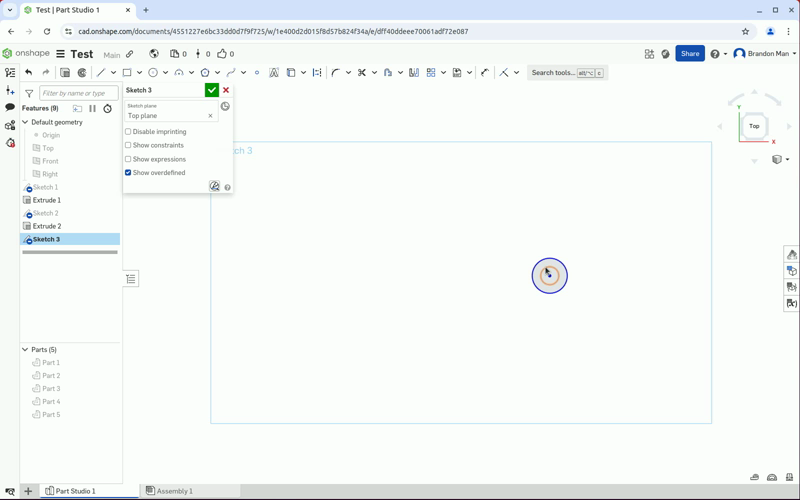
scroll(6)
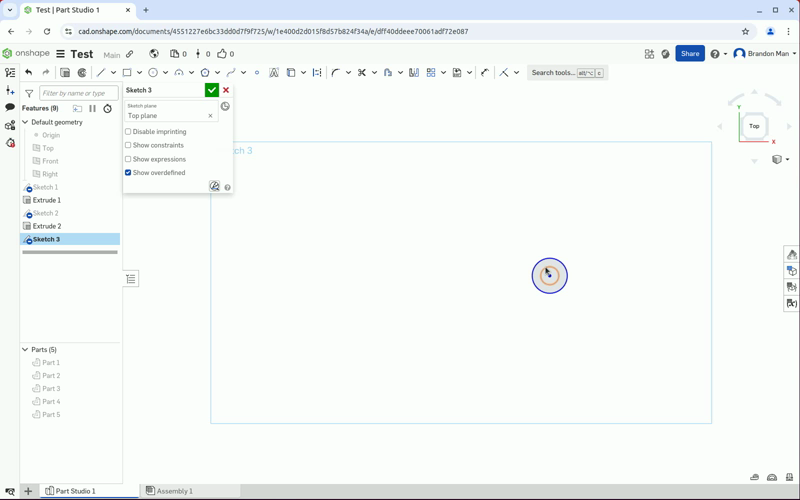
scroll(6)
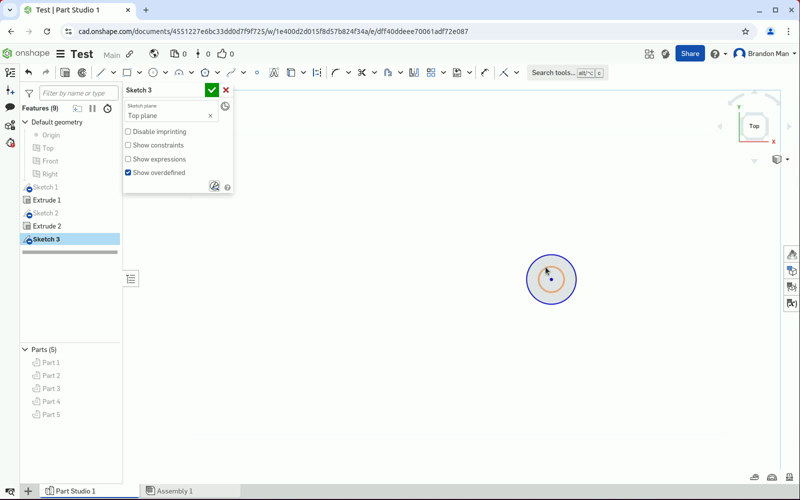
scroll(6)
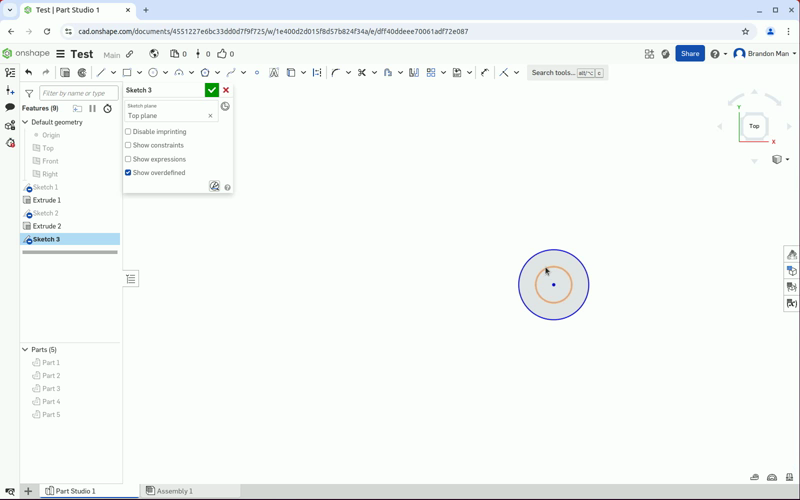
scroll(6)
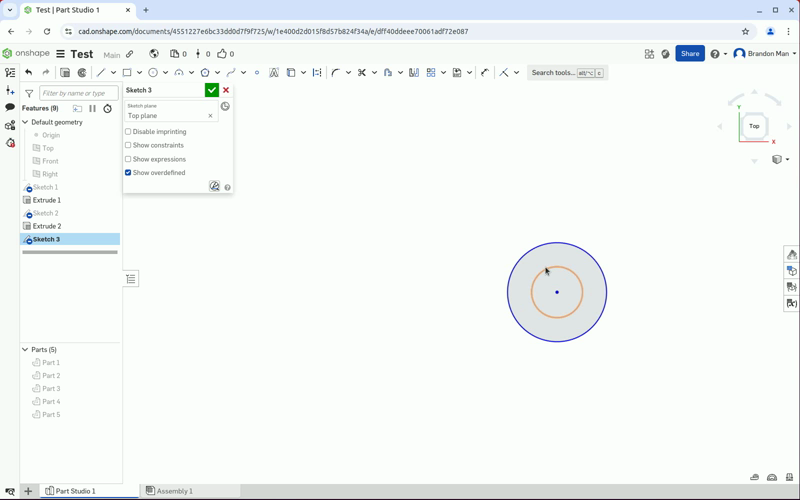
scroll(6)
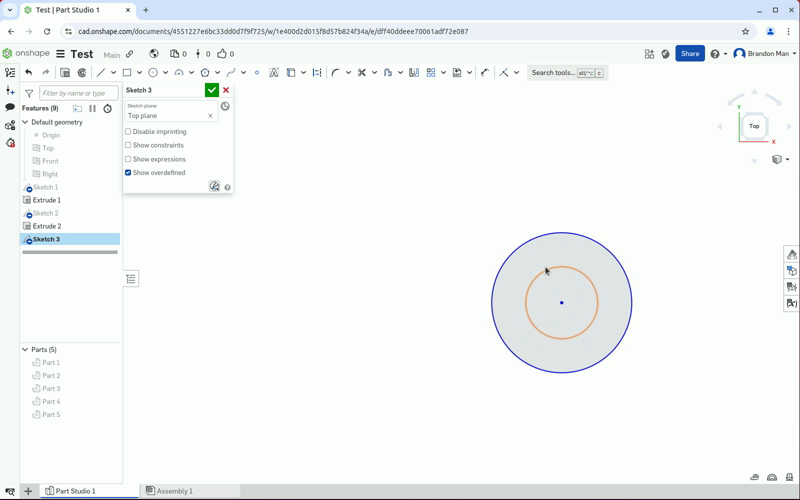
scroll(6)
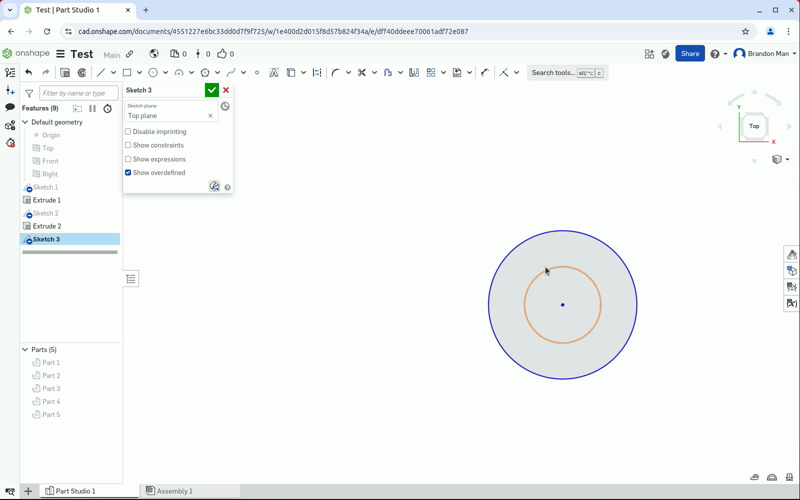
scroll(6)
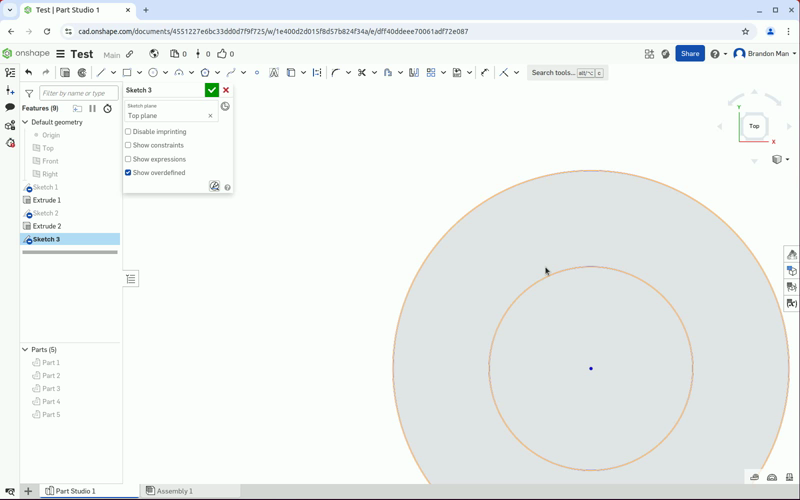
click(545, 266)
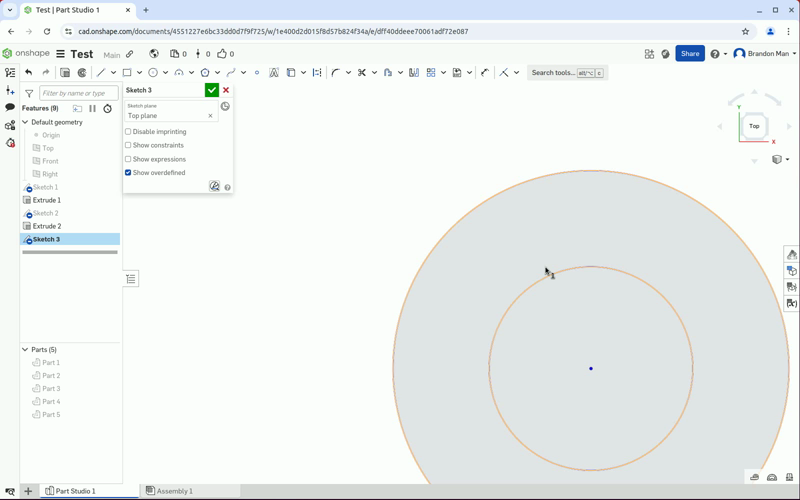
scroll(-6)
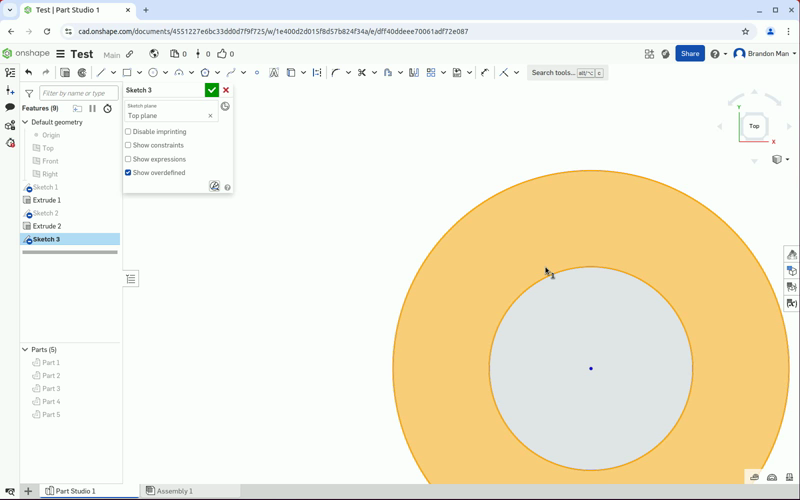
scroll(-6)
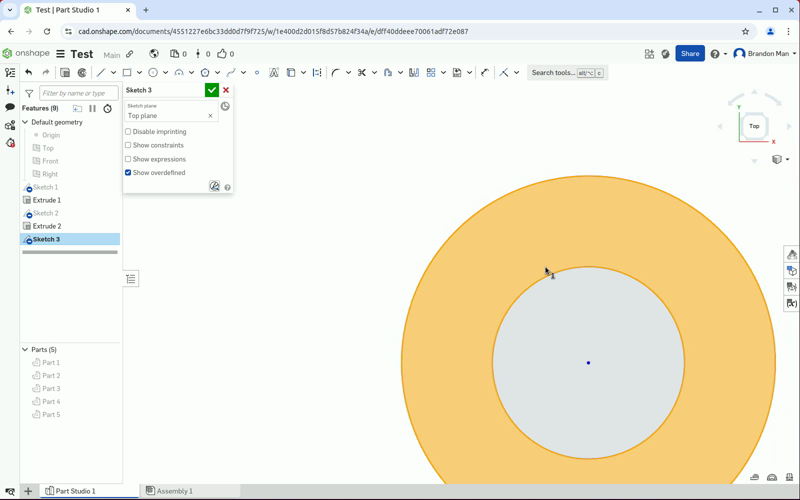
scroll(-6)
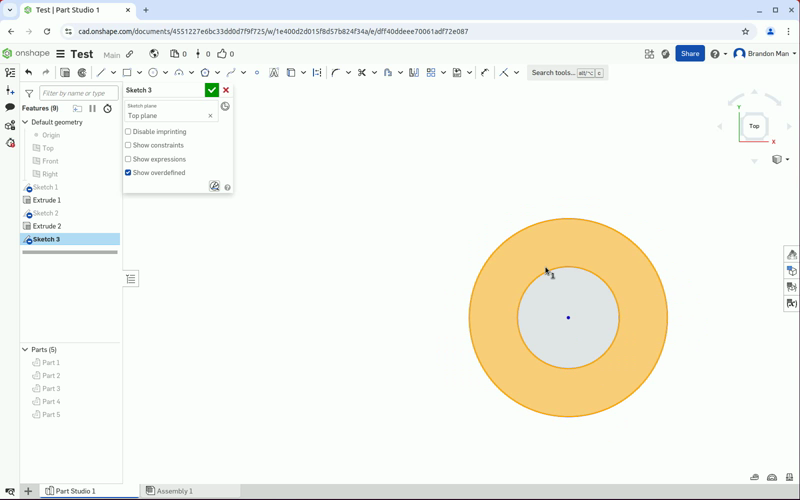
scroll(-6)
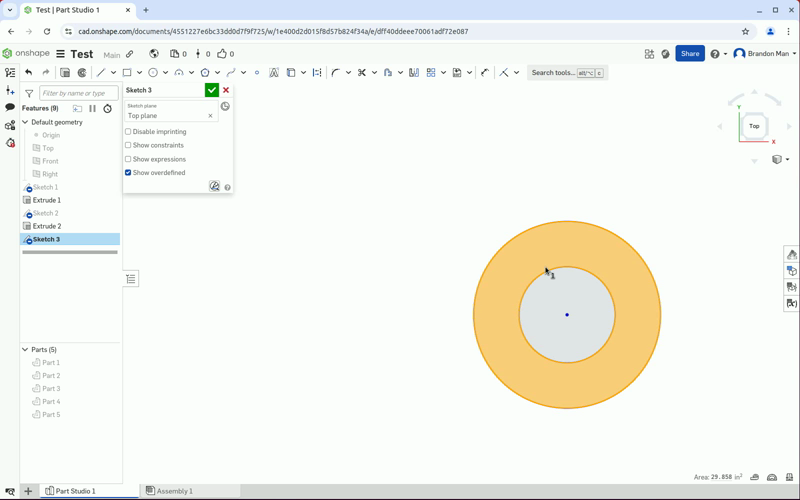
scroll(-6)
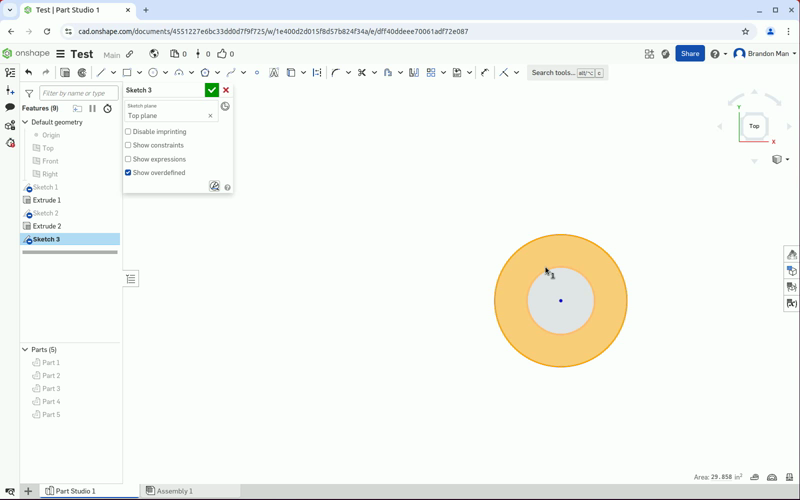
scroll(-6)
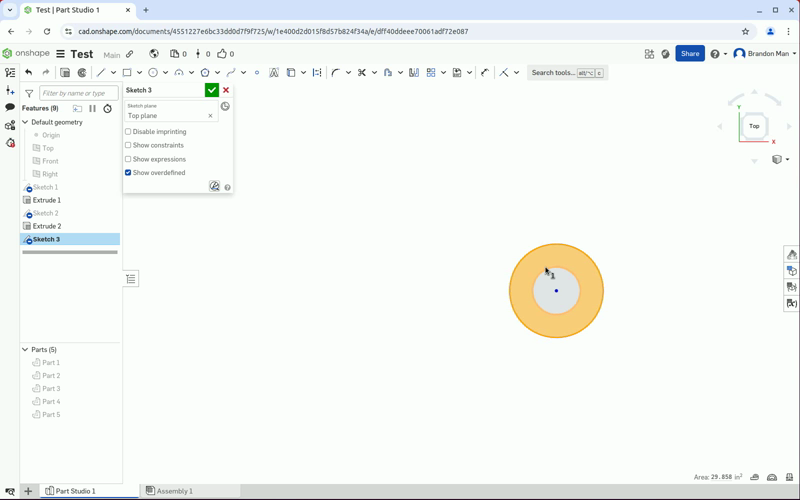
scroll(-6)
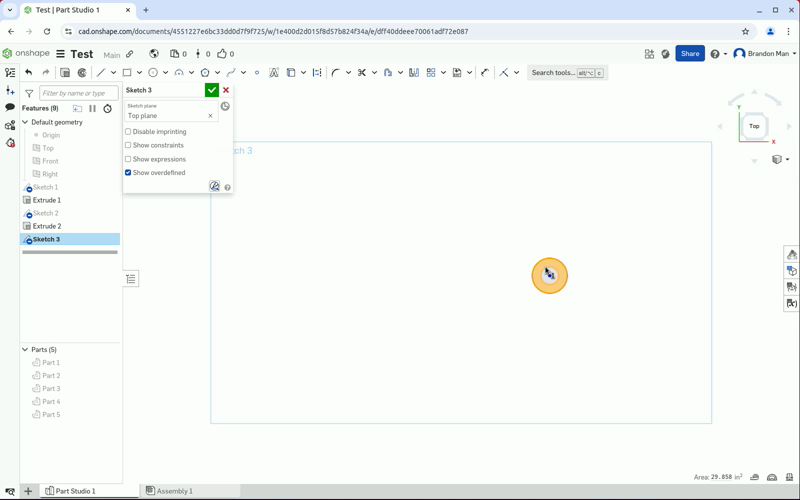
mouse_move(73, 352)
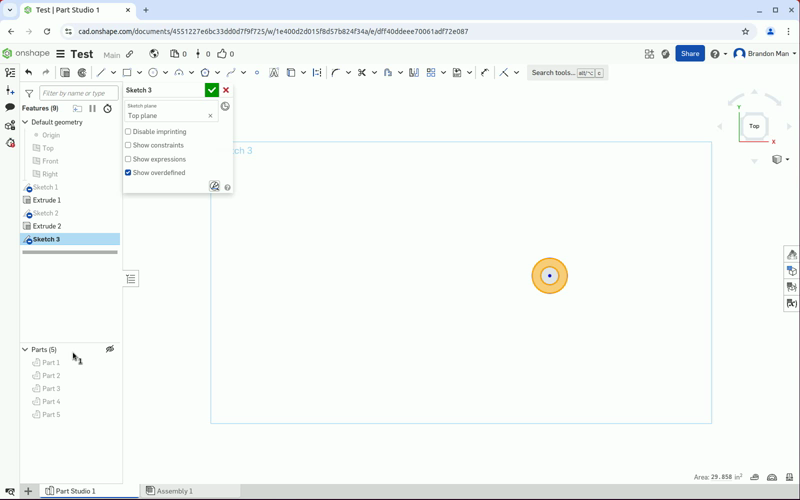
key(shift+y)
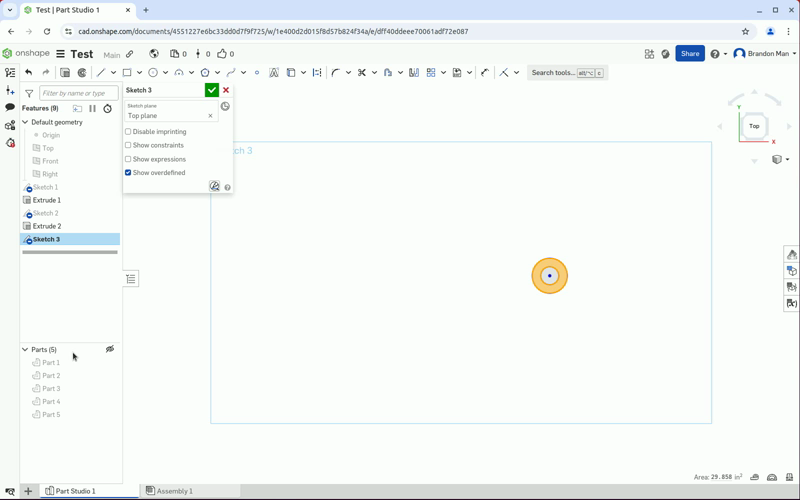
key(shift+e)
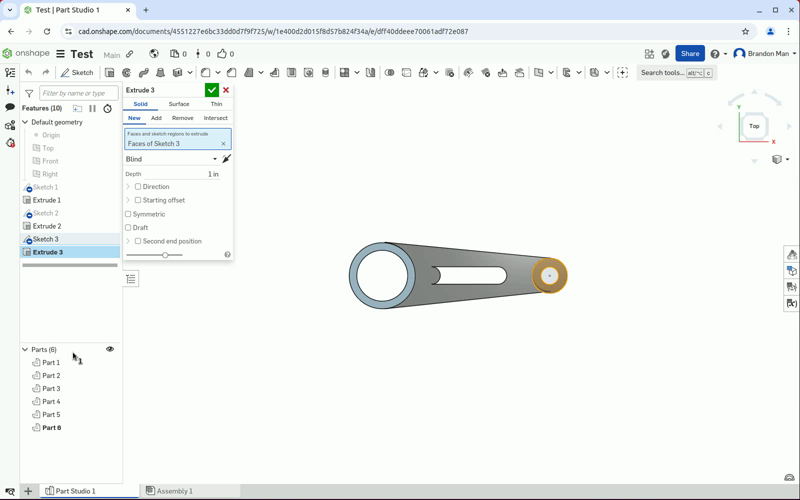
mouse_move(143, 106)
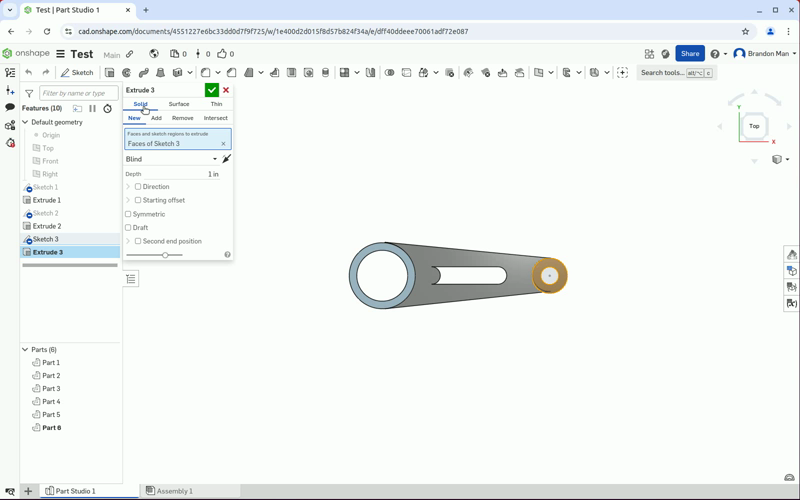
click(143, 106)
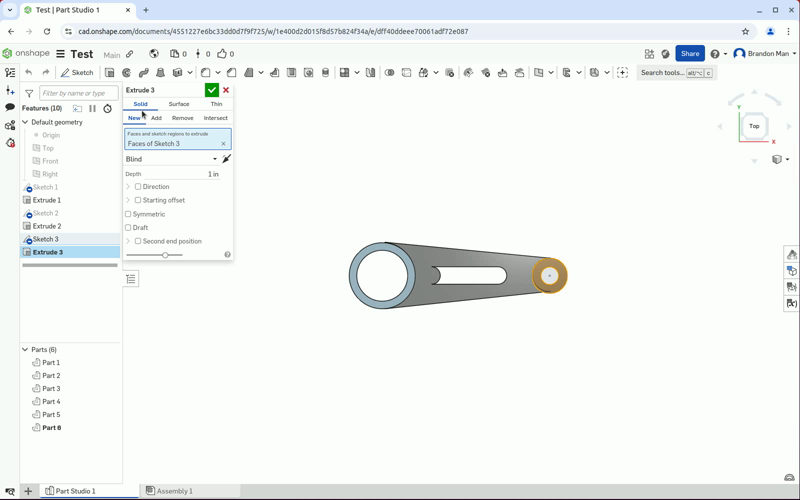
mouse_move(137, 120)
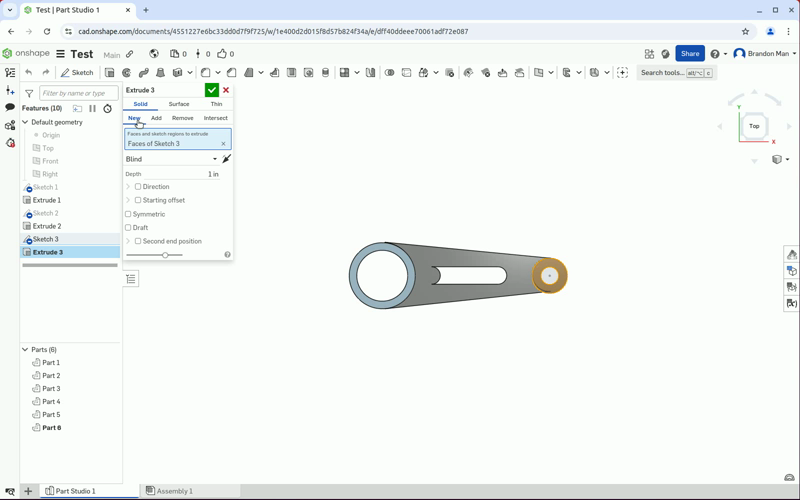
click(137, 120)
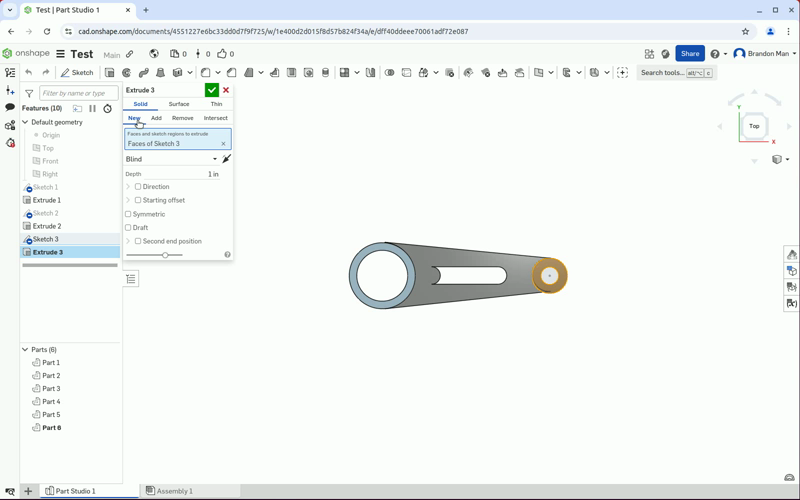
key(tab, 4)
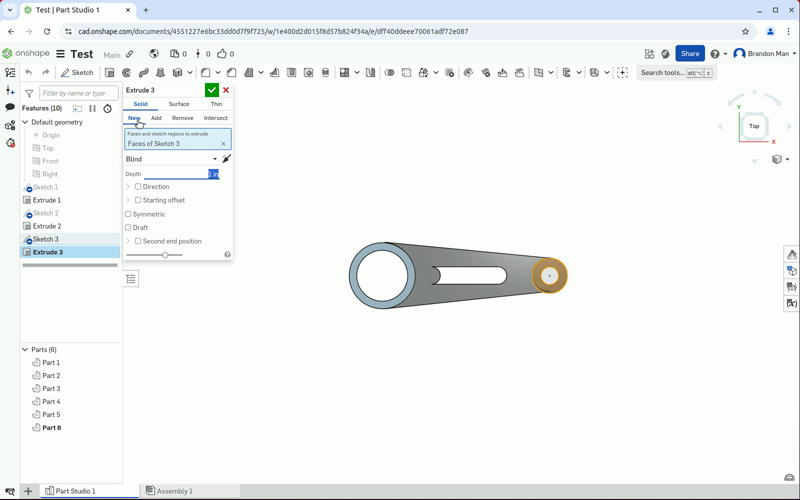
text(8.666)
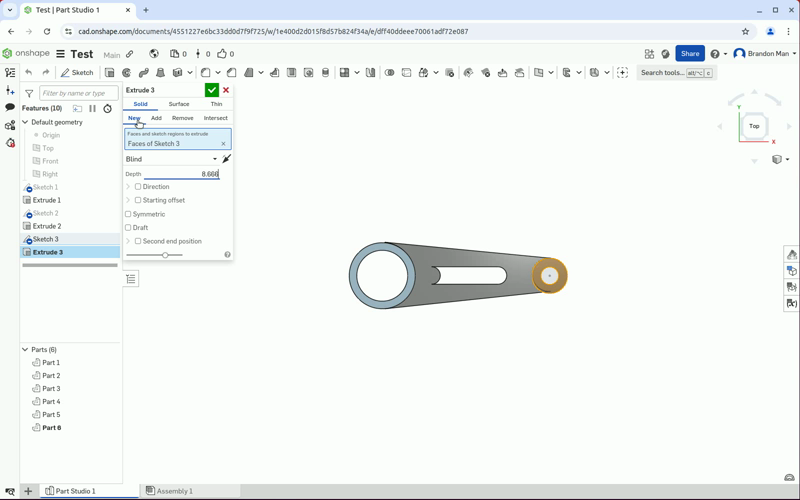
key(enter)
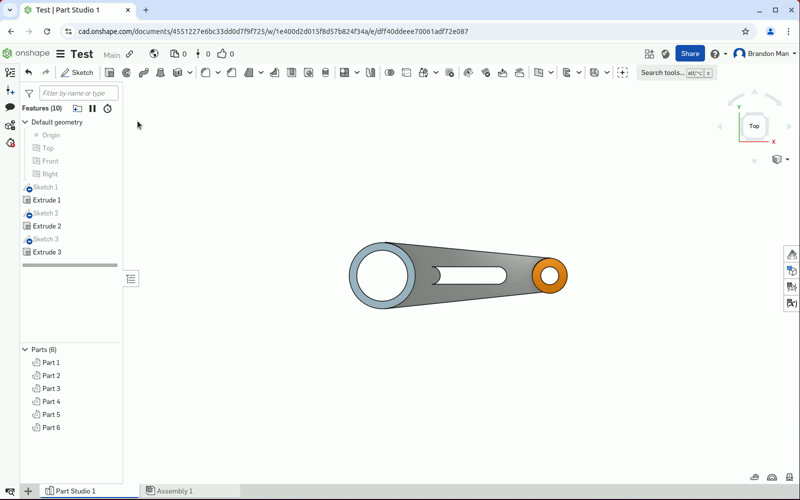
key(shift+h)
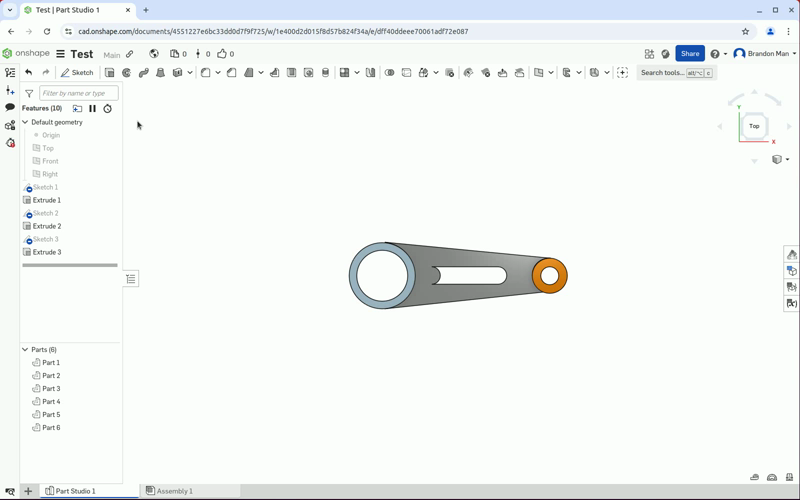
key(shift+h)
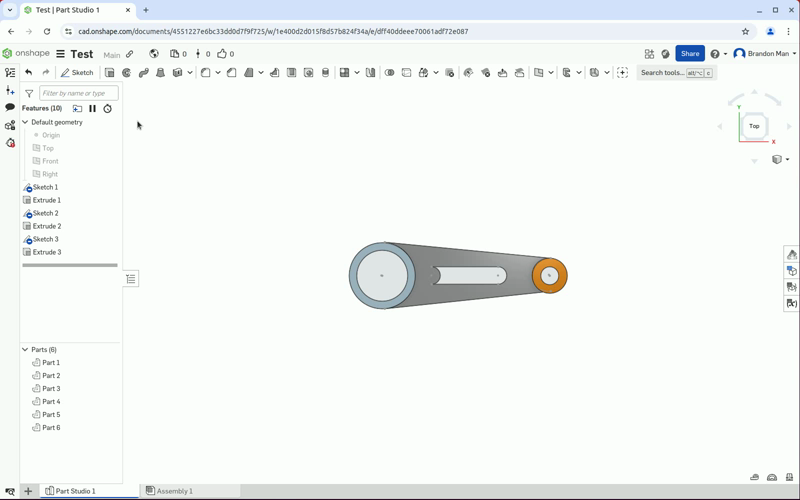
key(shift+7)
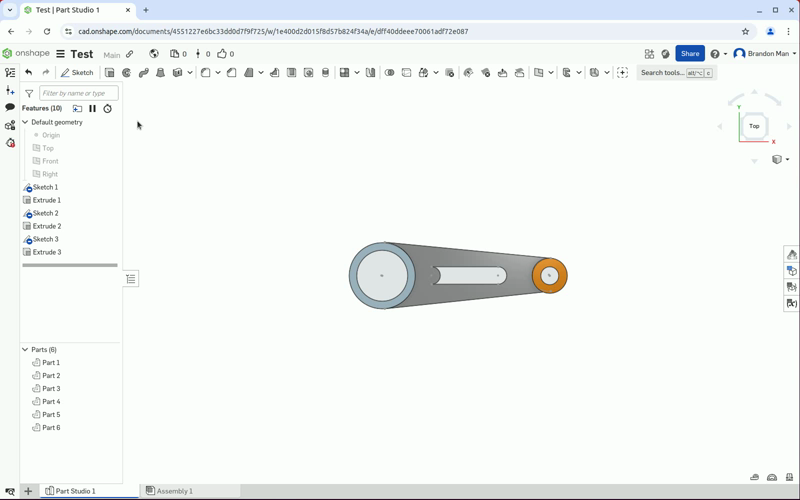
key(up, 3)
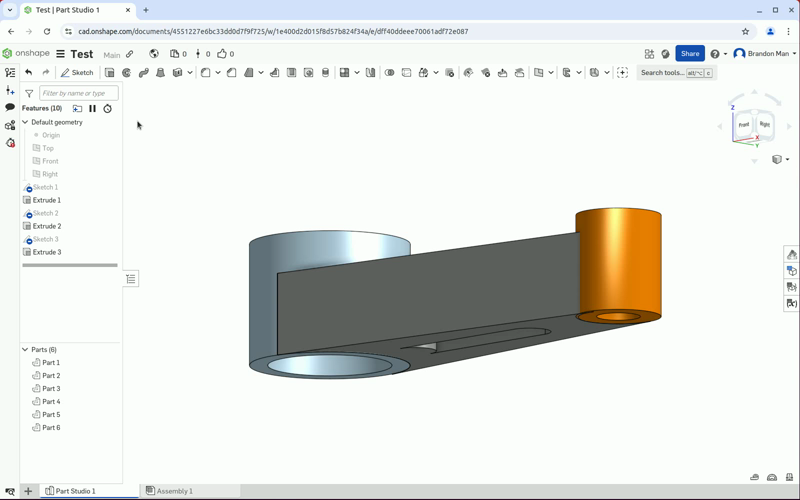
key(left, 3)
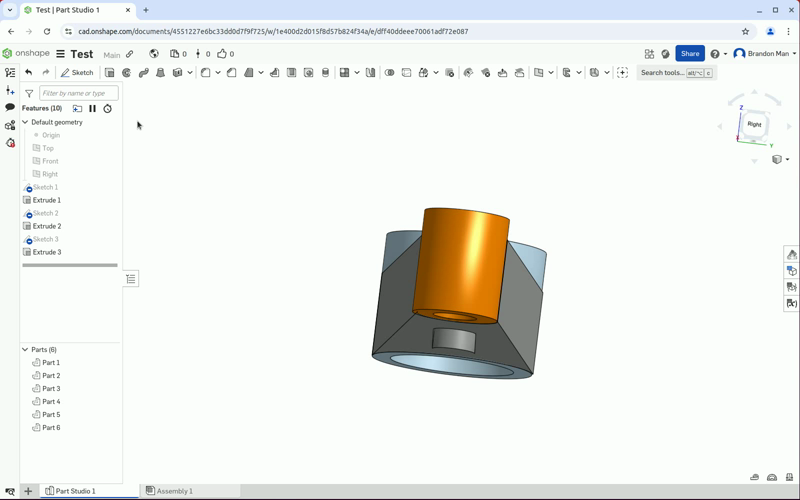
key(right, 3)
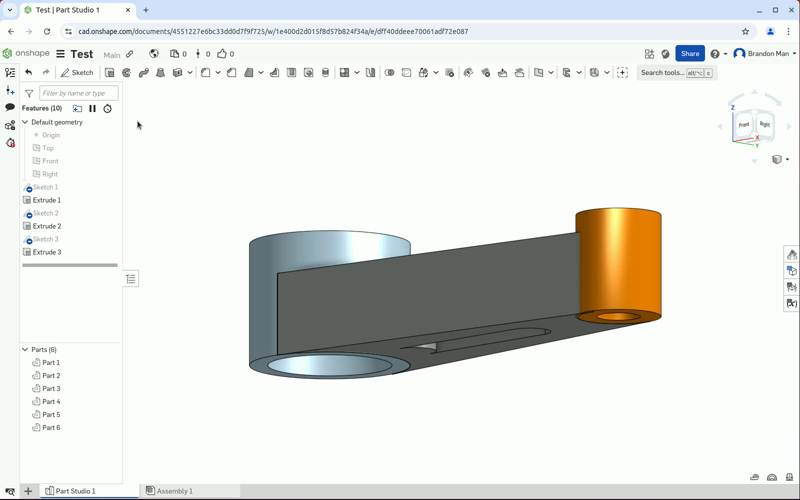
key(down, 3)
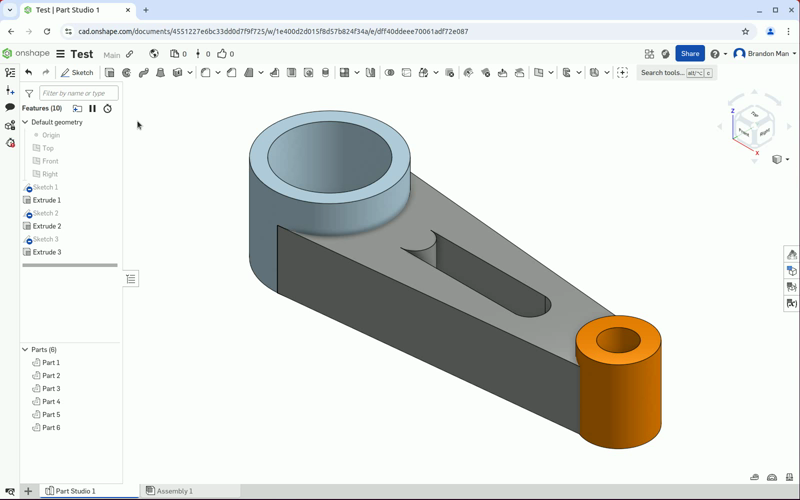
mouse_move(73, 189)
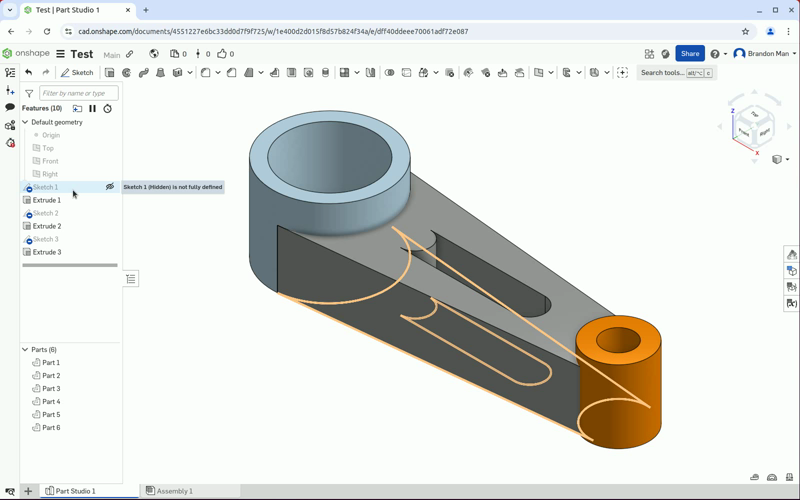
click(73, 189)